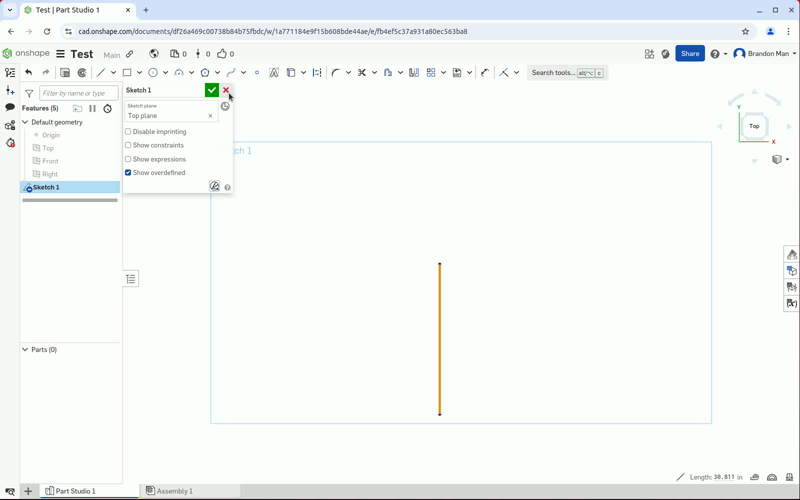
key(shift+h)
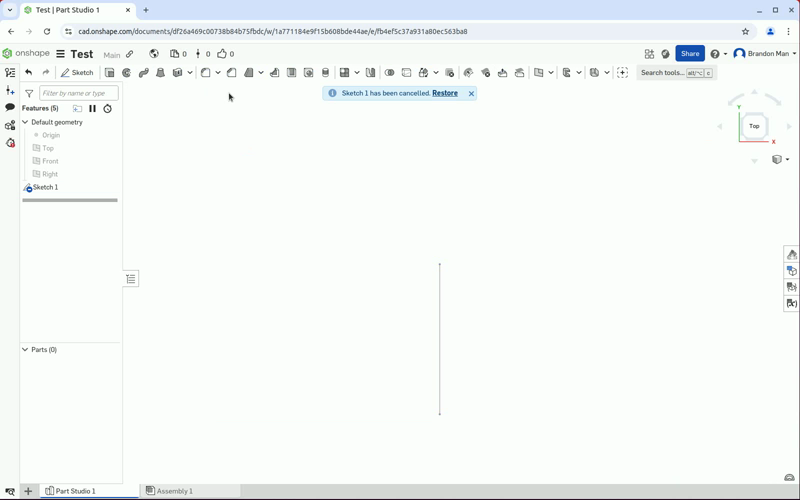
key(shift+s)
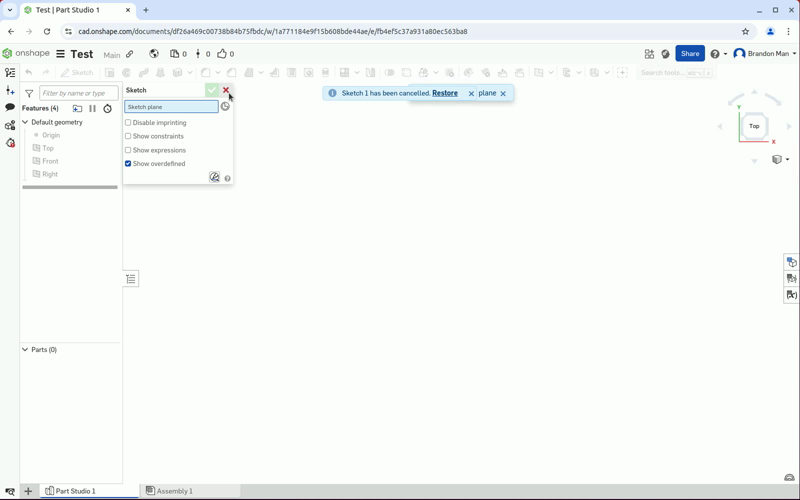
mouse_move(73, 150)
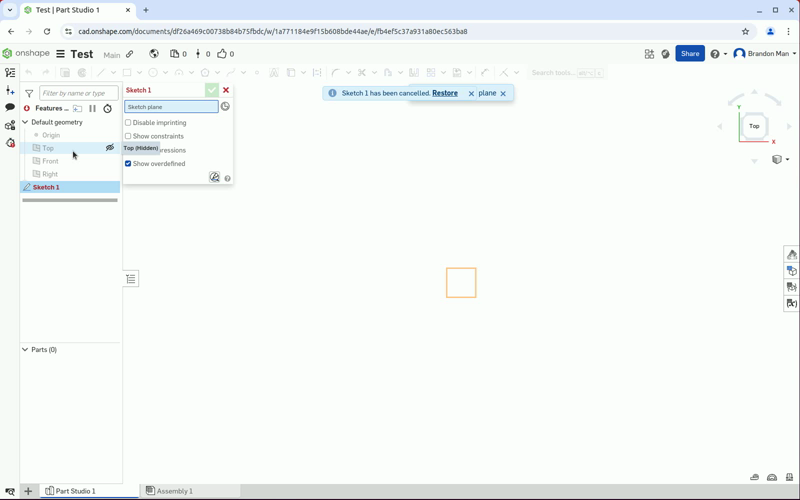
click(73, 150)
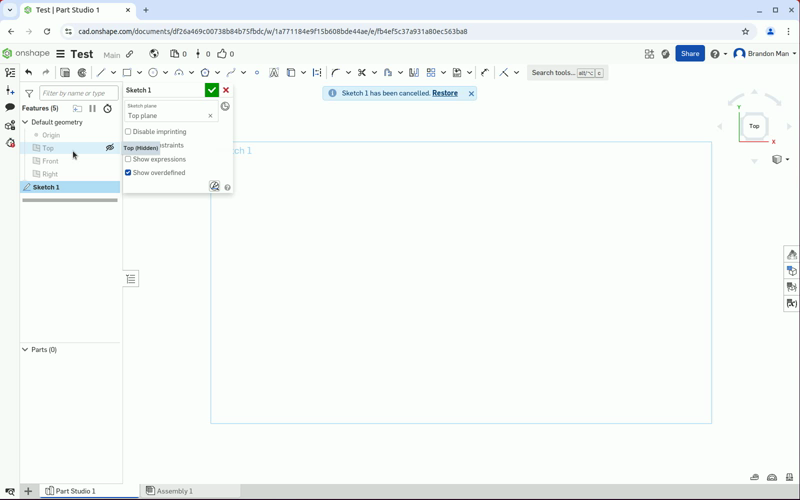
mouse_move(73, 352)
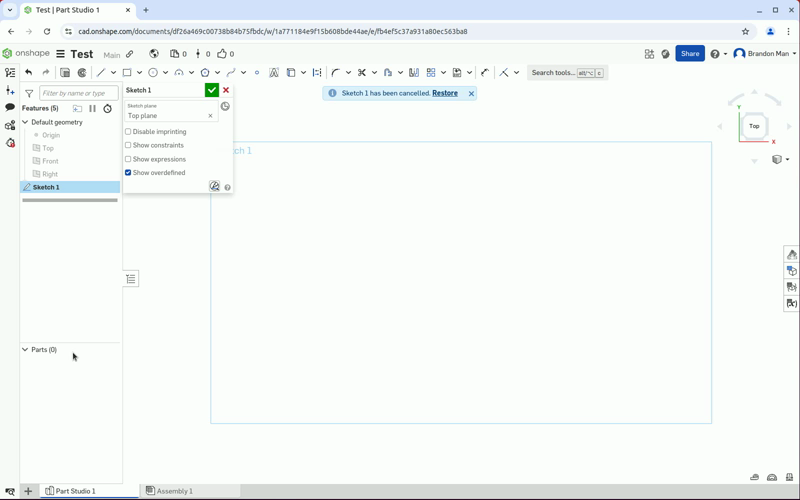
key(y)
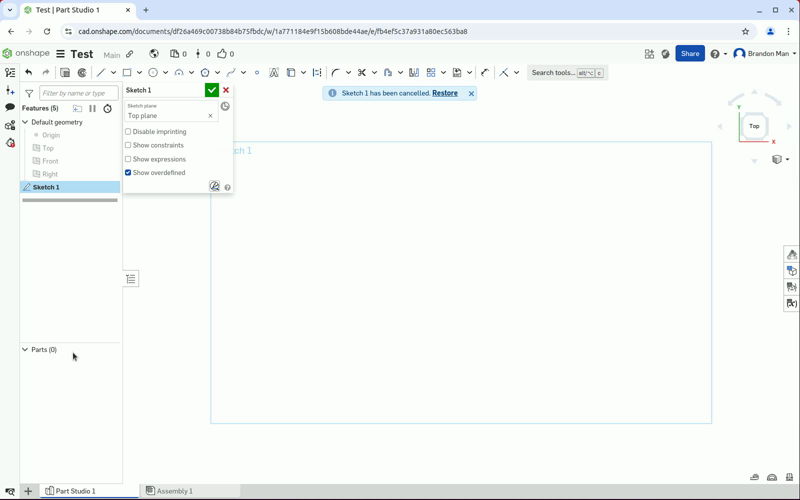
key(l)
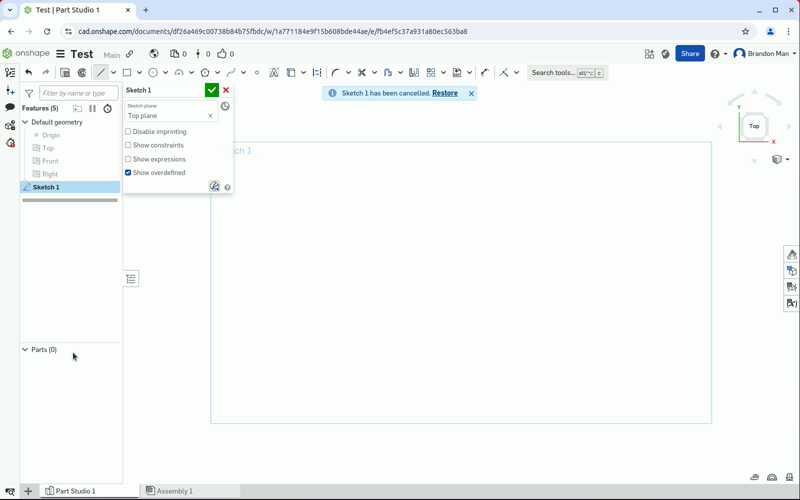
key_down(shift)
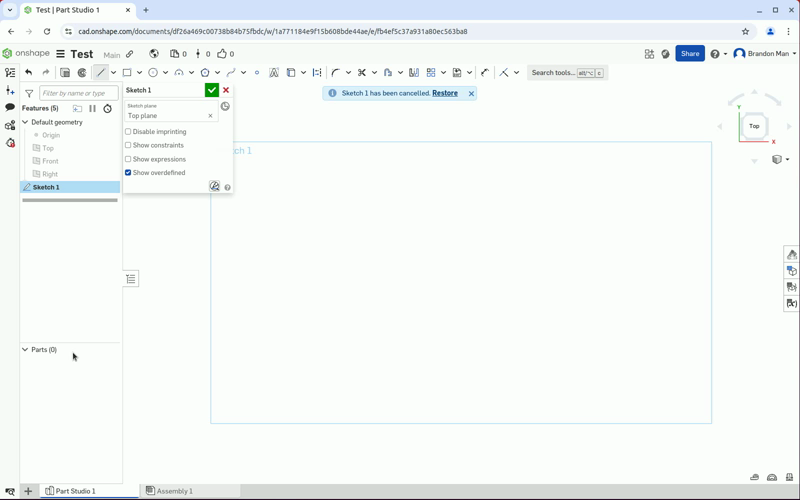
mouse_move(348, 352)
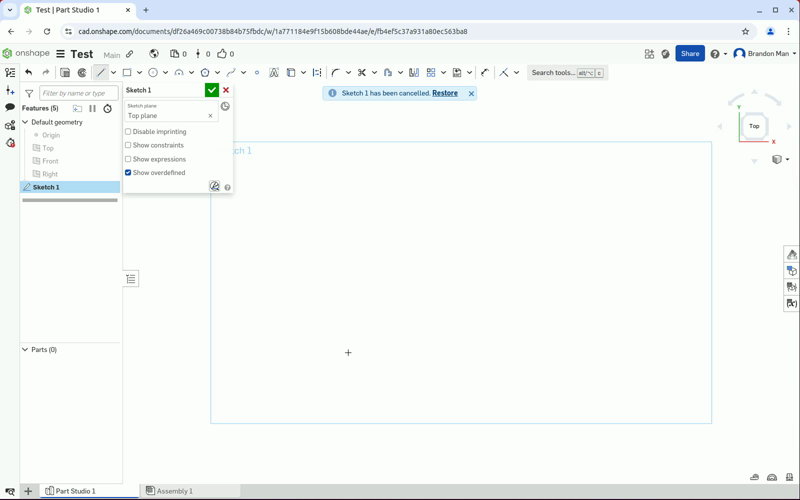
click(348, 352)
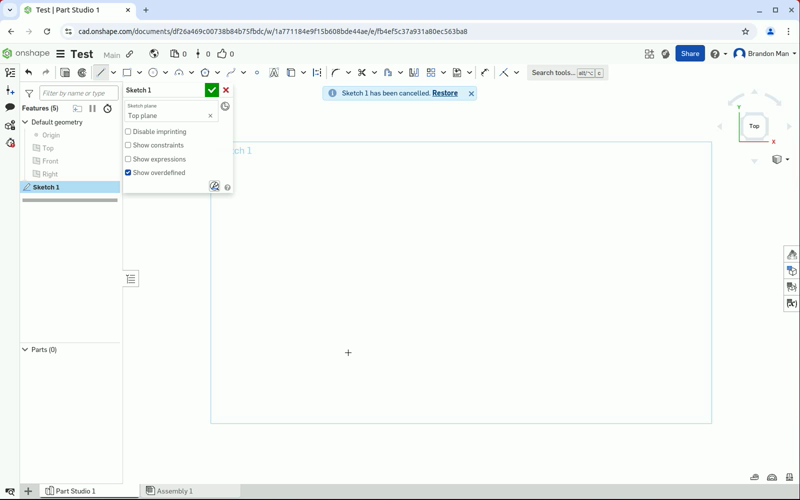
key_up(shift)
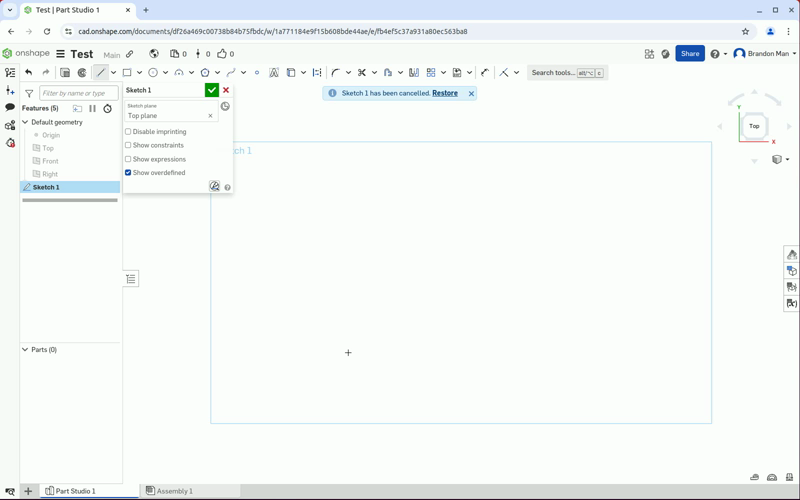
key_down(shift)
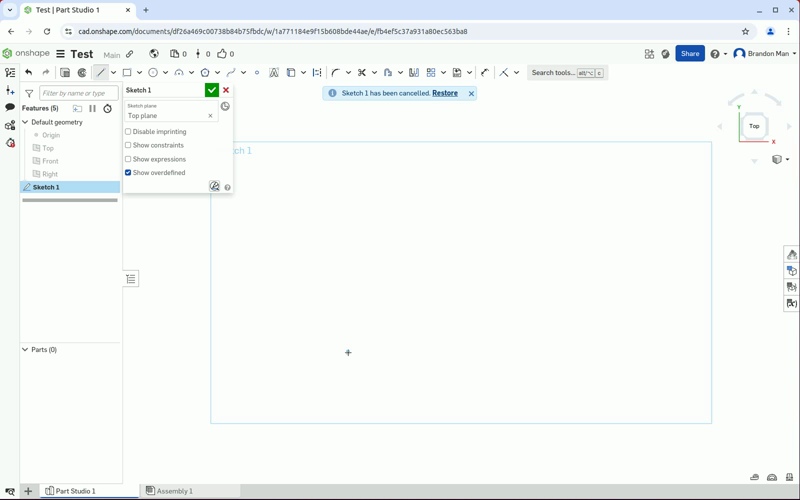
mouse_move(543, 352)
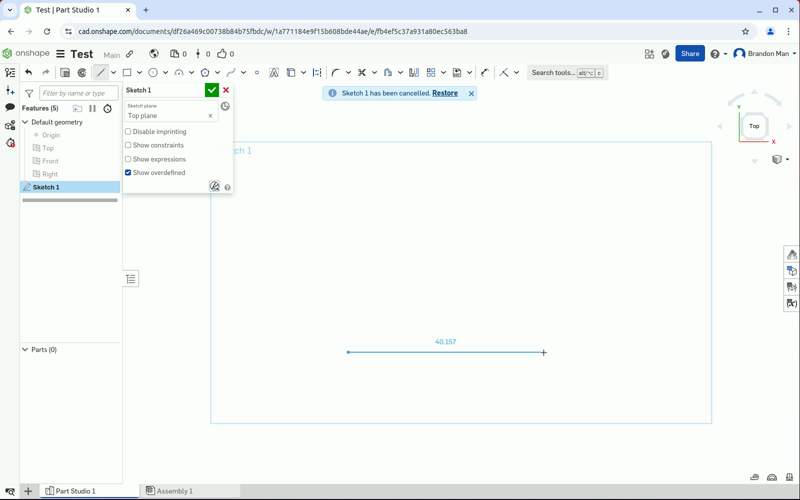
click(543, 352)
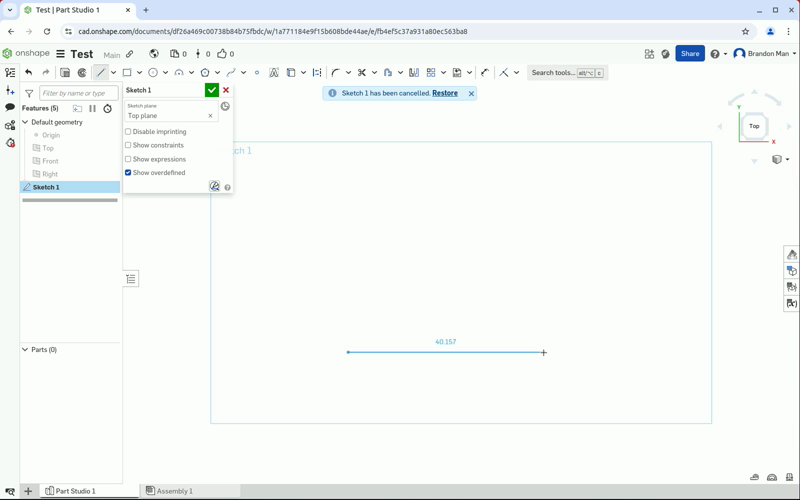
key_up(shift)
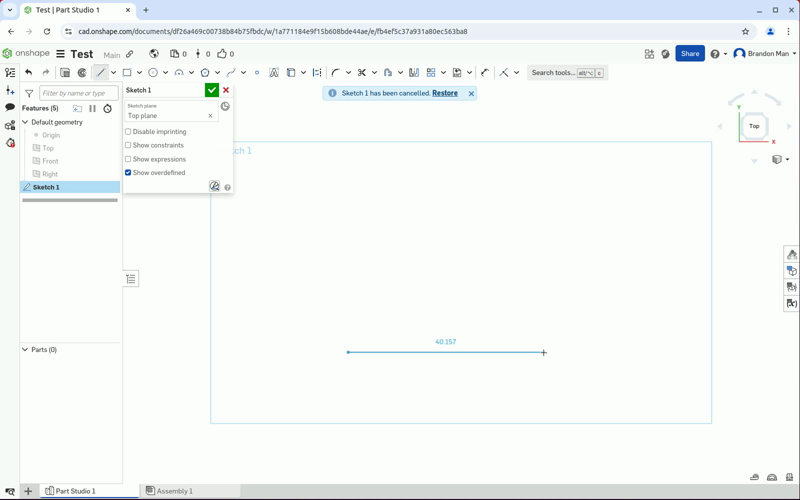
key(esc)
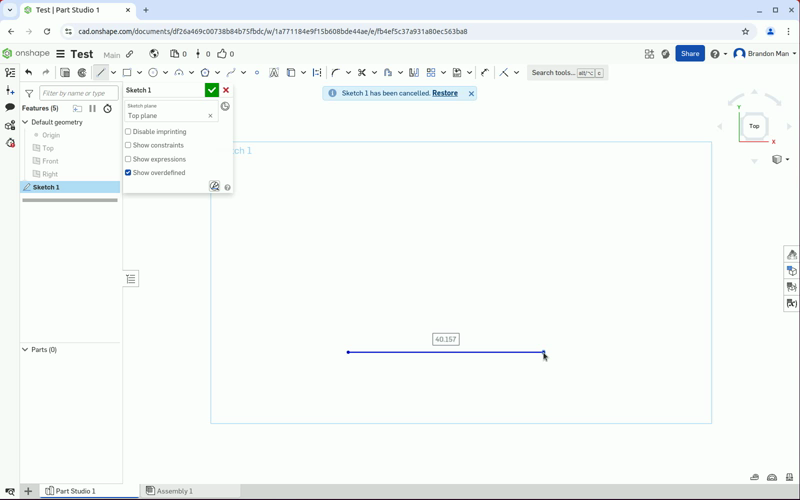
key(a)
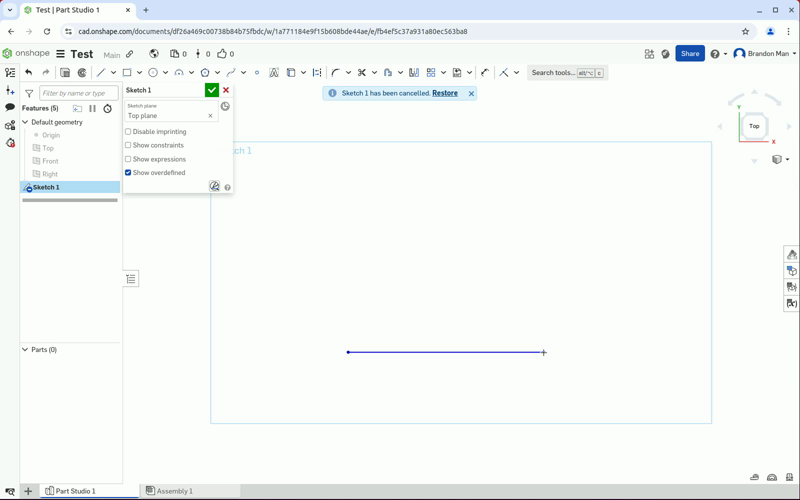
mouse_move(543, 352)
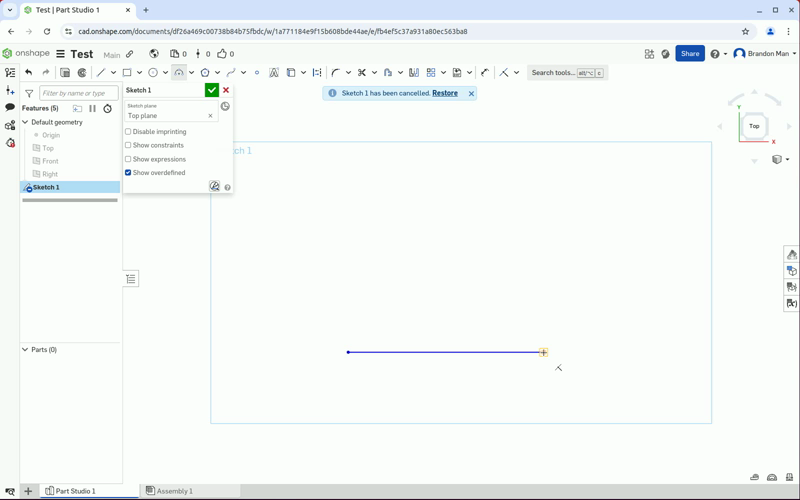
click(543, 352)
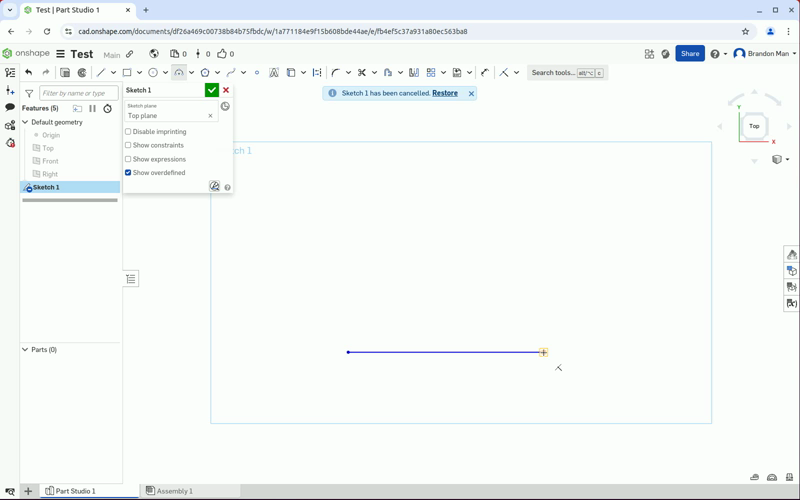
key_down(shift)
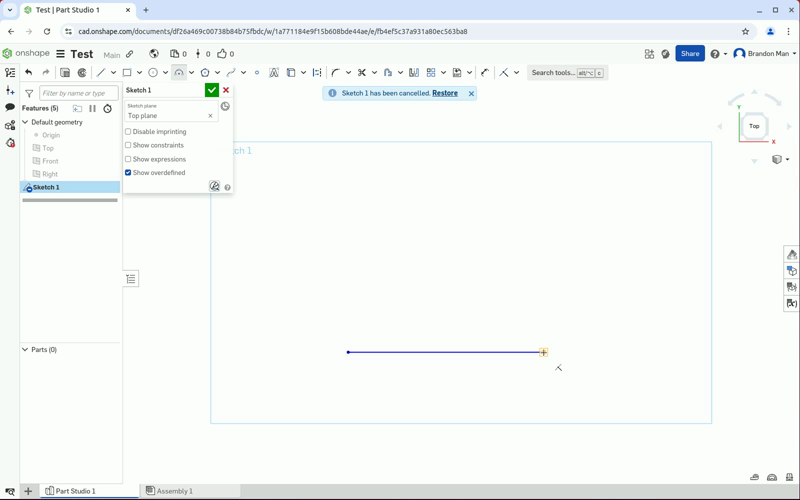
mouse_move(554, 341)
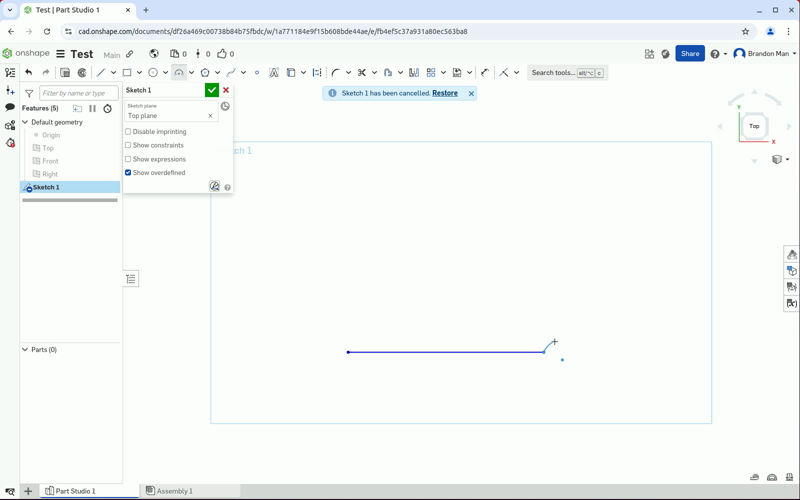
click(554, 341)
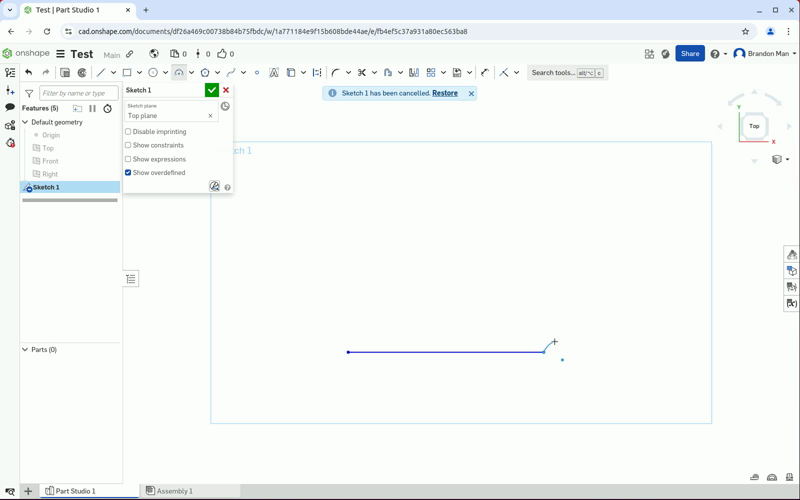
mouse_move(551, 348)
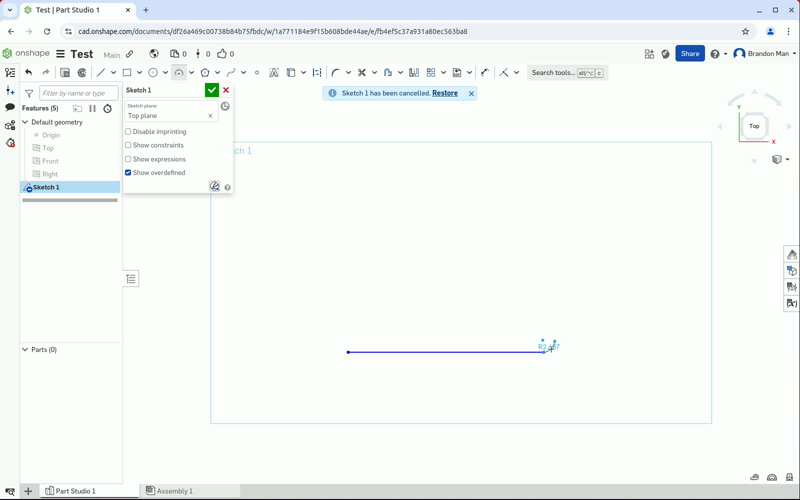
click(551, 348)
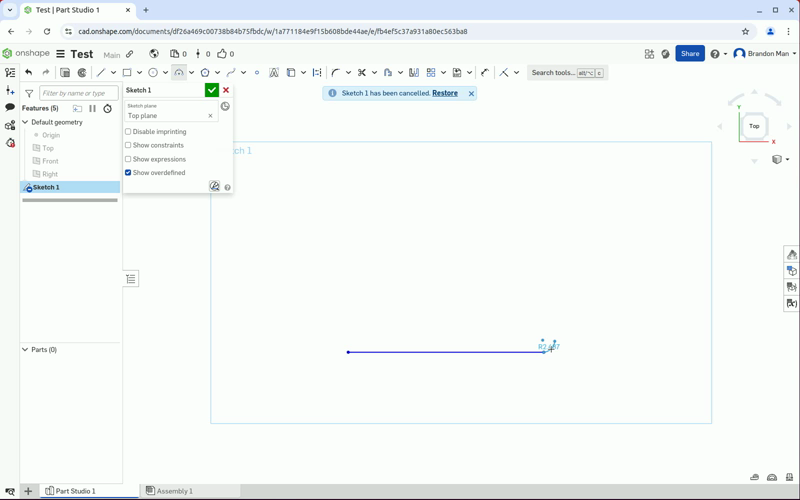
key_up(shift)
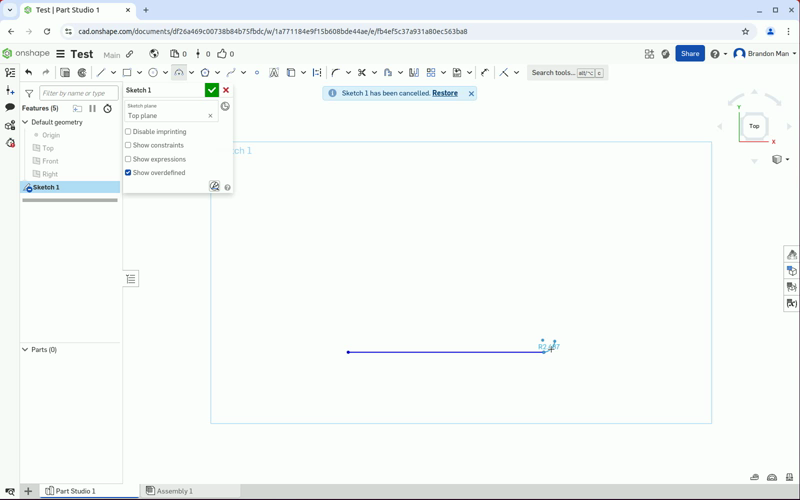
key(esc)
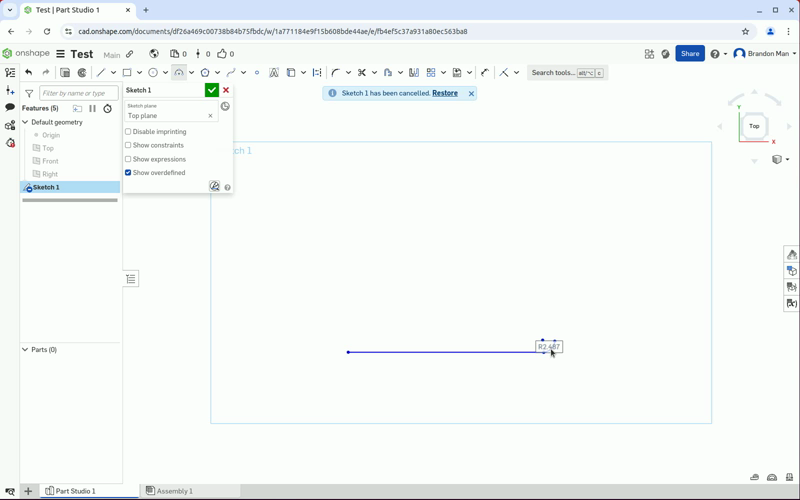
key(l)
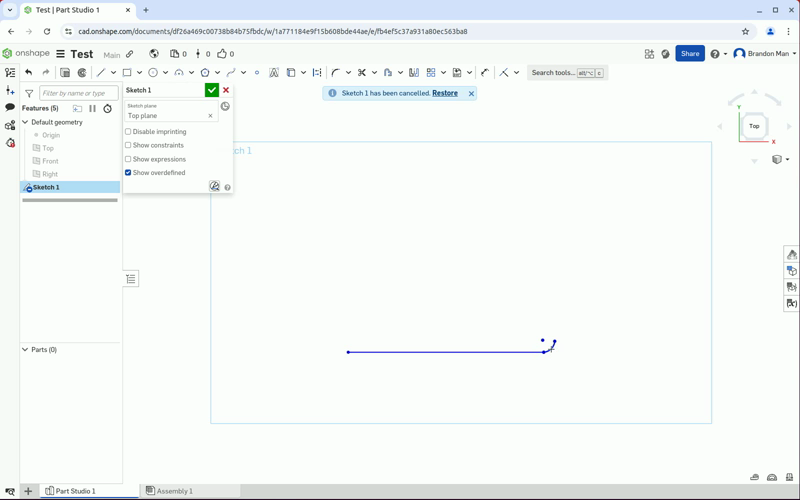
mouse_move(554, 341)
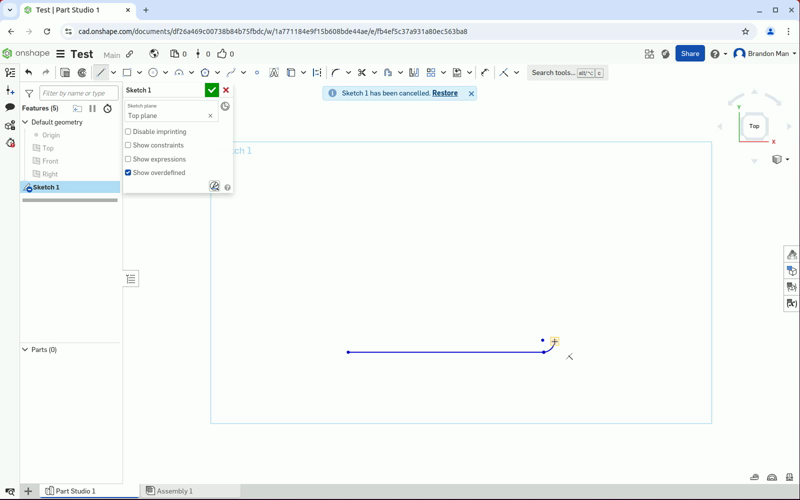
click(554, 341)
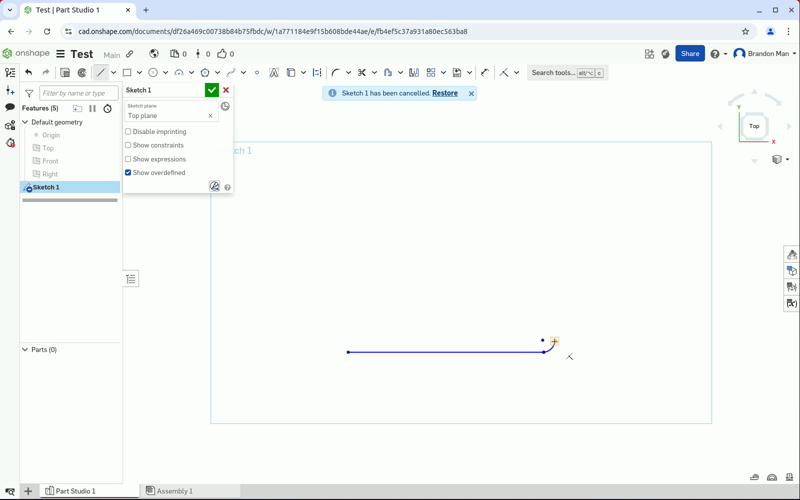
key_down(shift)
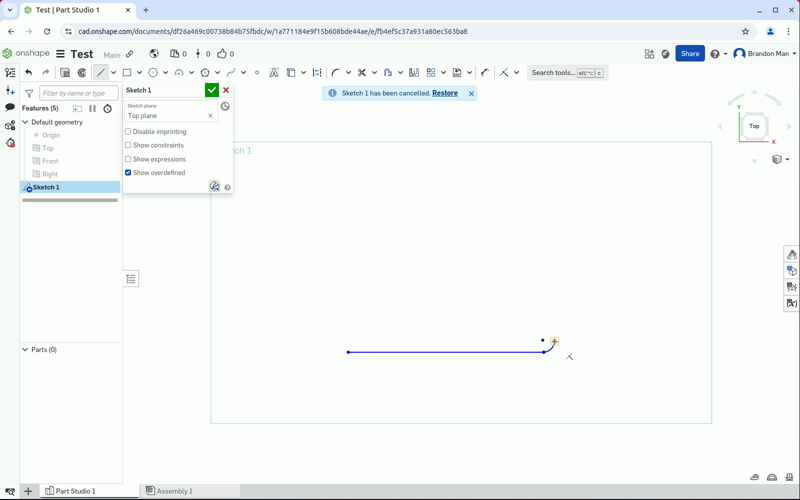
mouse_move(554, 225)
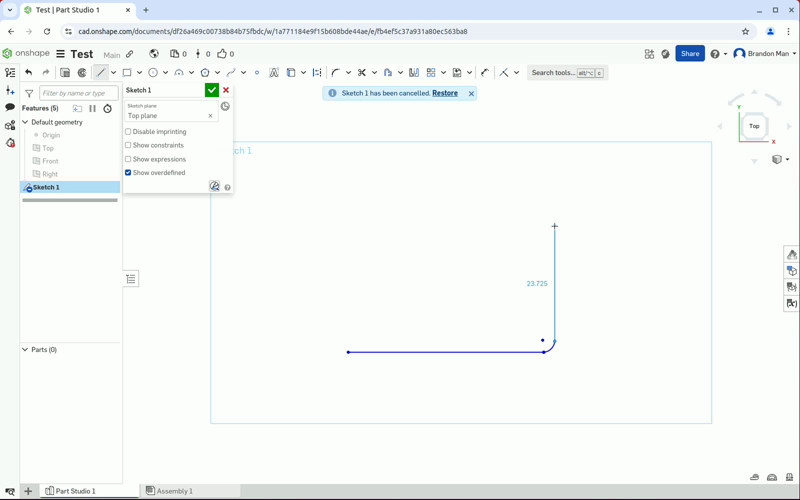
click(554, 225)
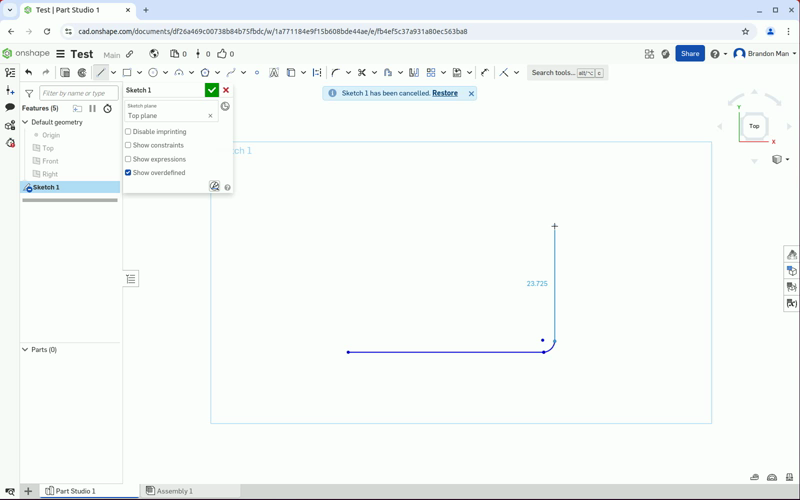
key_up(shift)
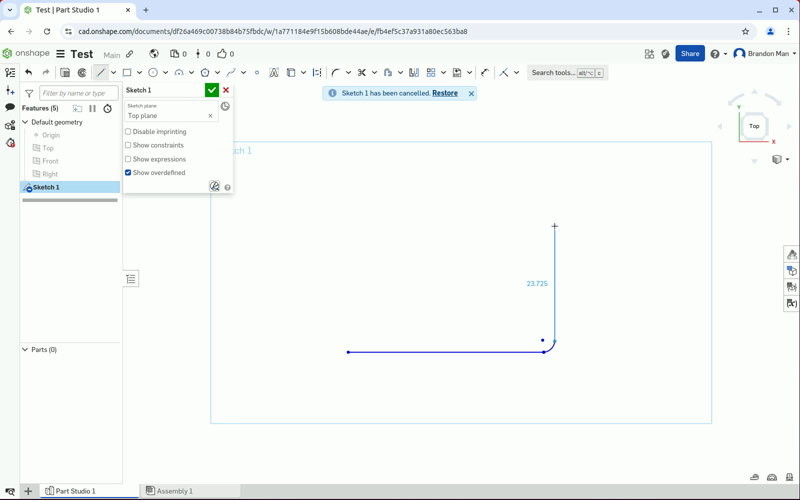
key(esc)
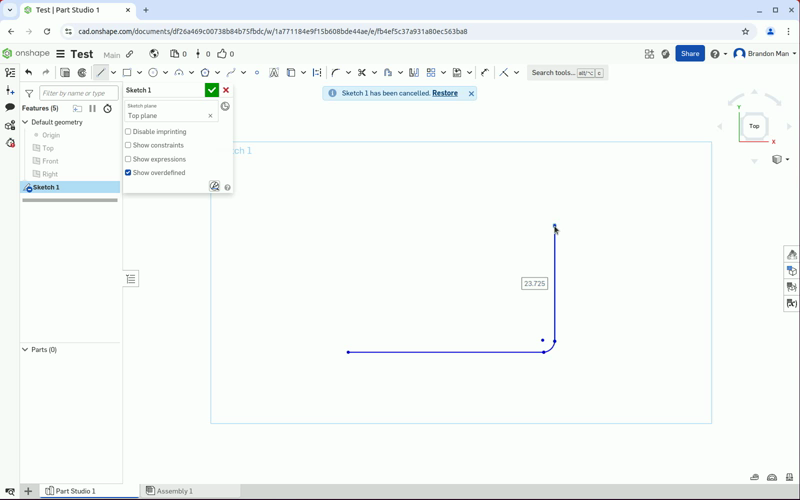
key(a)
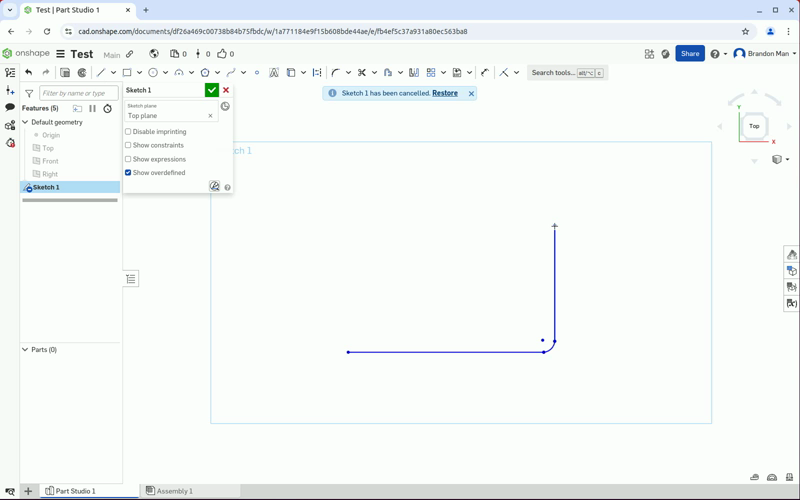
mouse_move(554, 225)
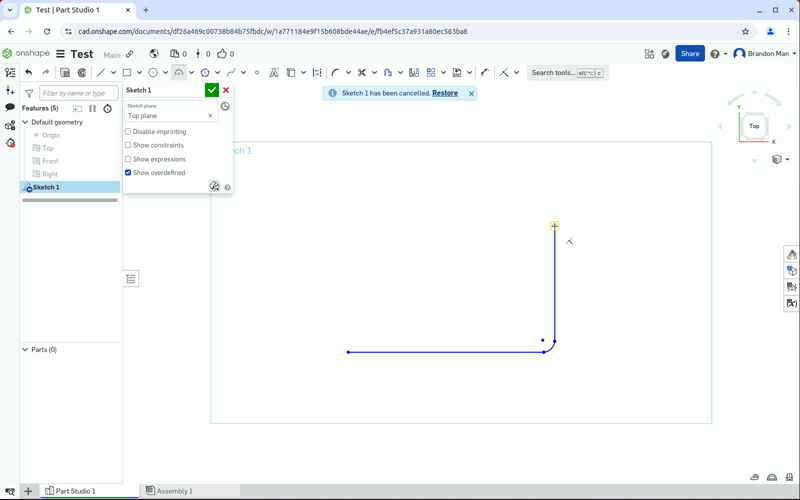
click(554, 225)
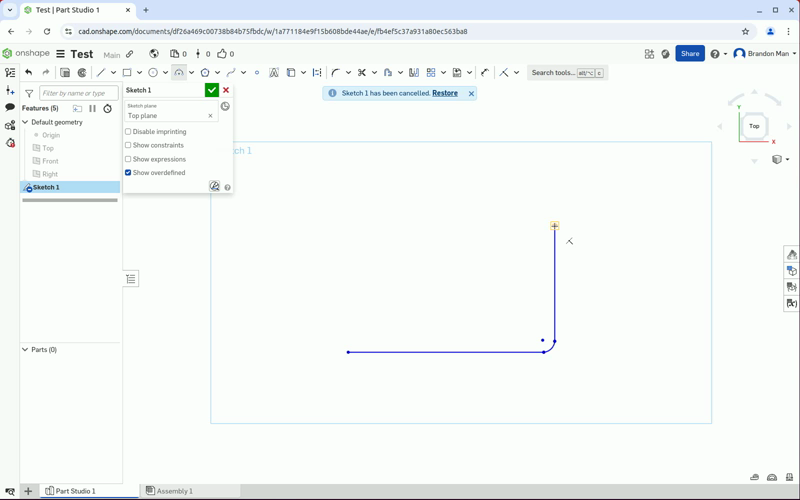
key_down(shift)
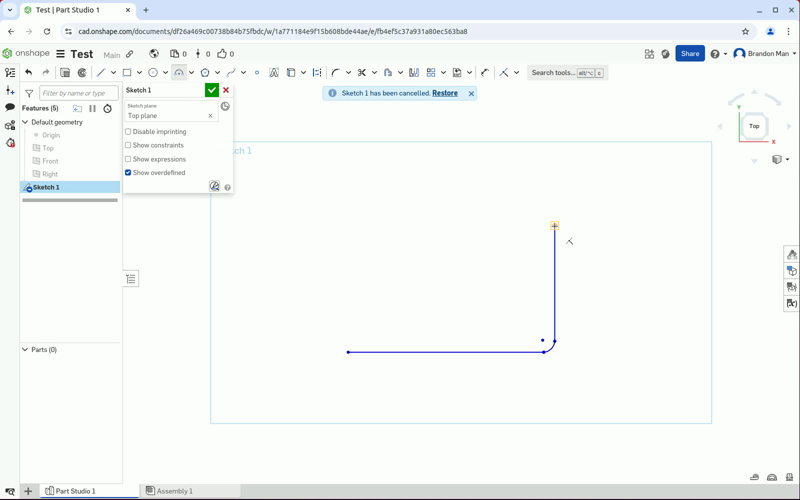
mouse_move(507, 204)
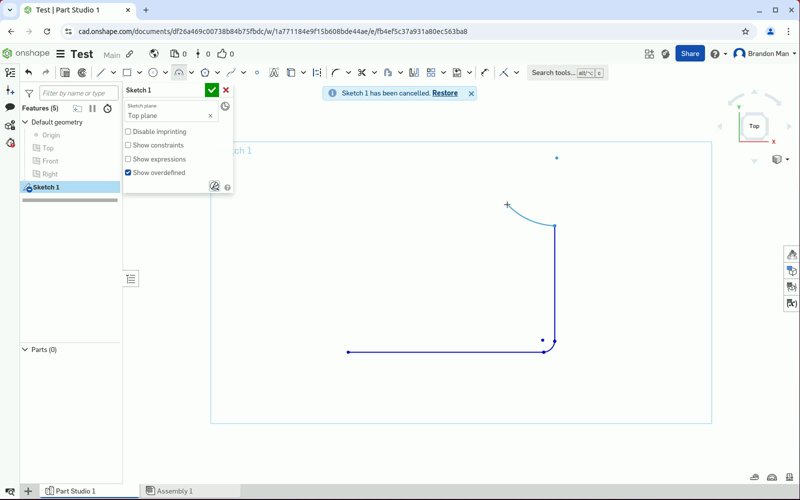
click(507, 204)
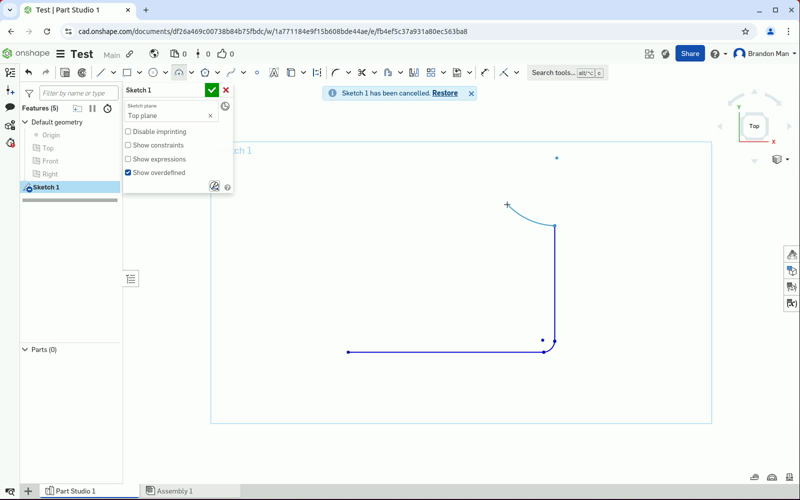
mouse_move(516, 246)
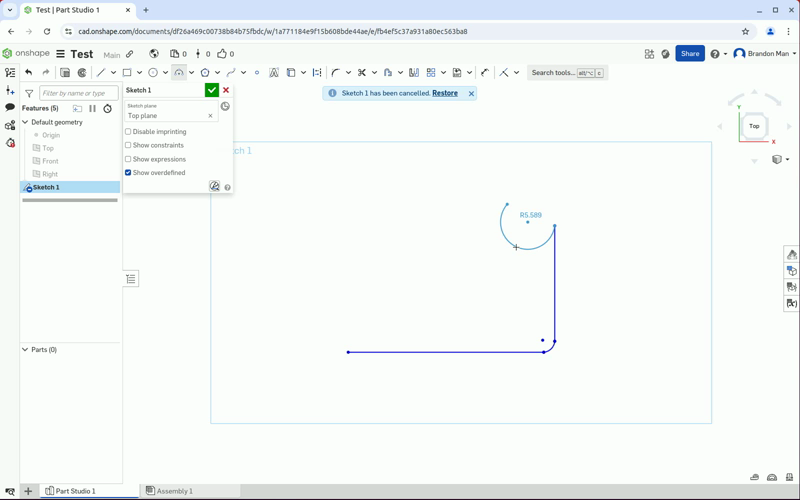
click(516, 246)
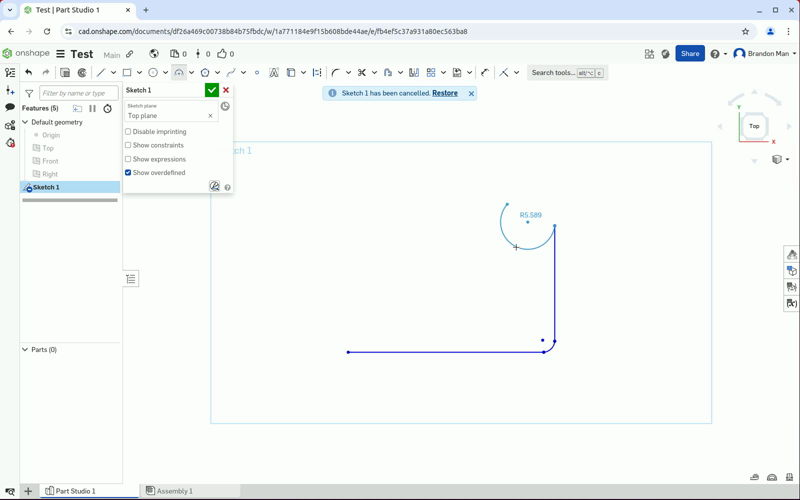
key_up(shift)
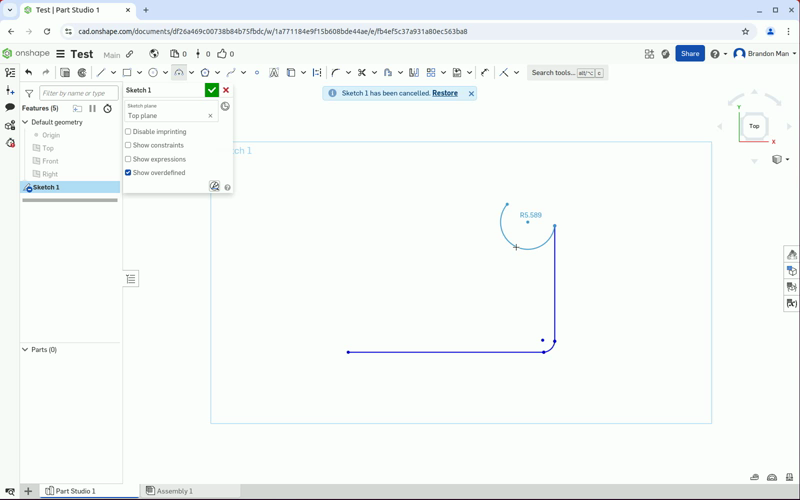
key(esc)
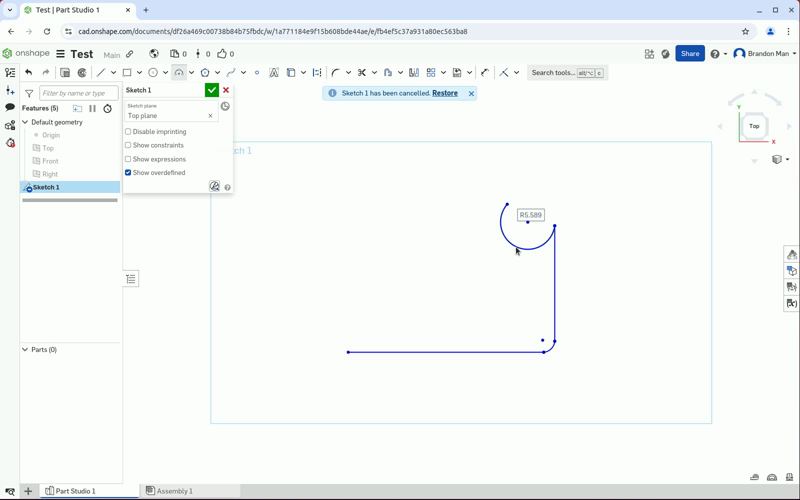
key(l)
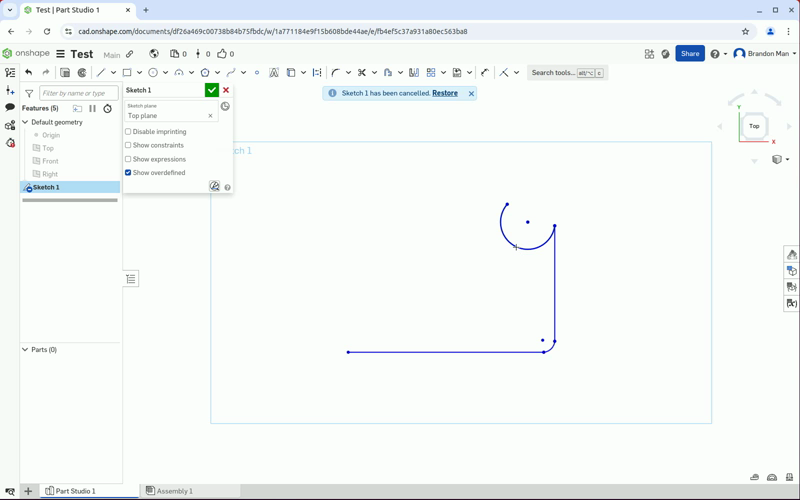
mouse_move(507, 204)
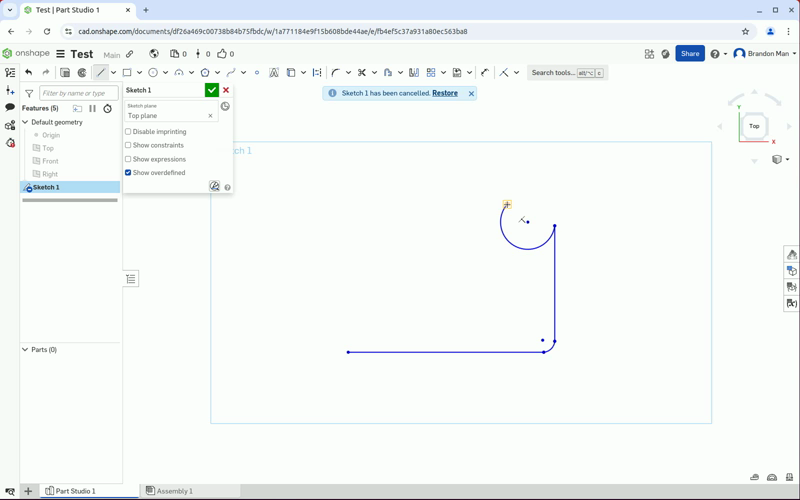
click(507, 204)
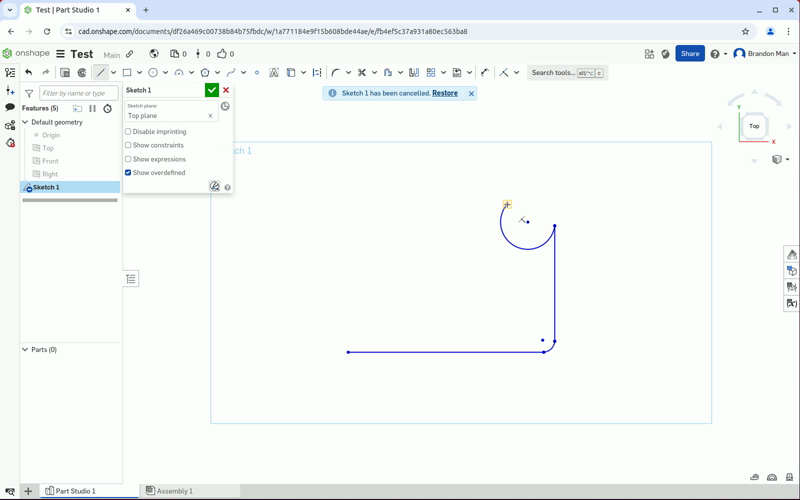
key_down(shift)
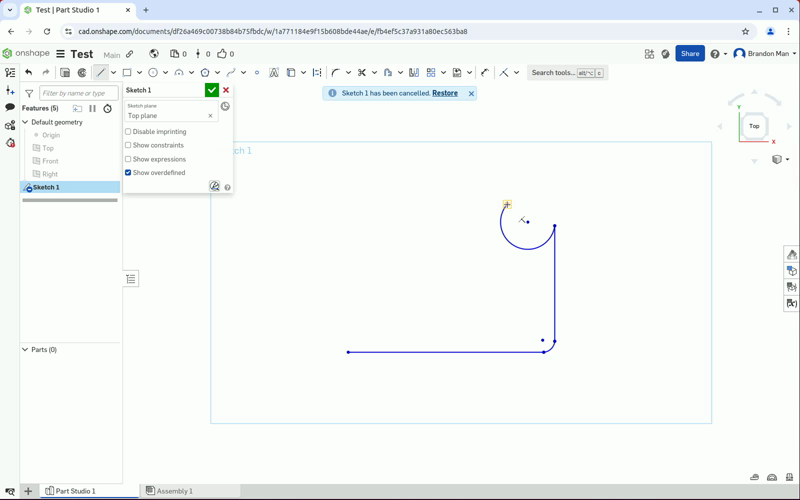
mouse_move(348, 204)
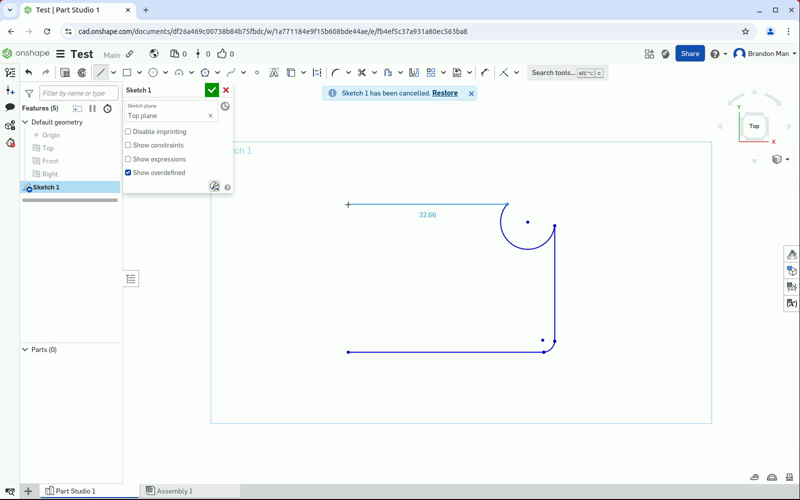
click(348, 204)
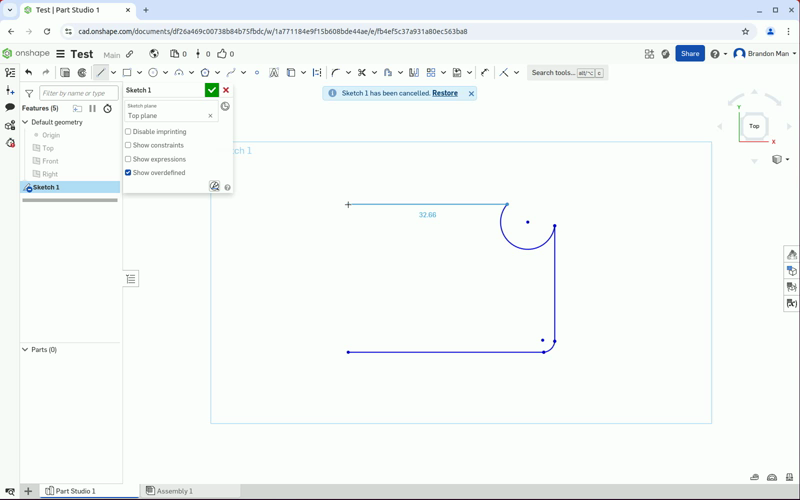
key_up(shift)
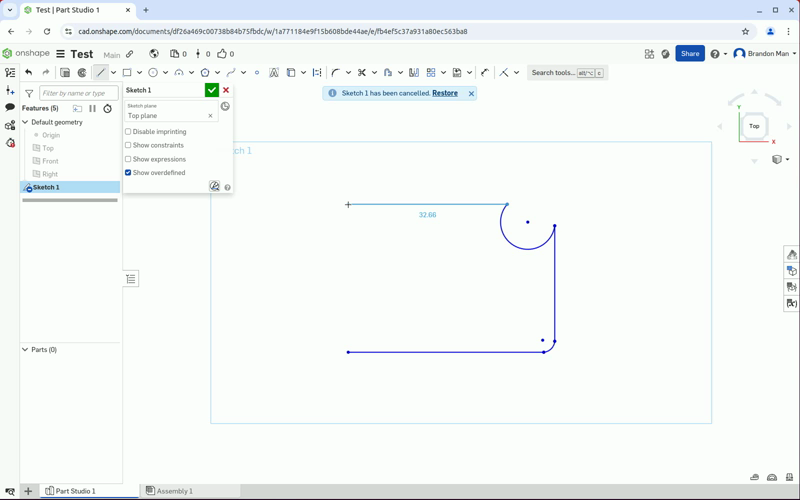
key_down(shift)
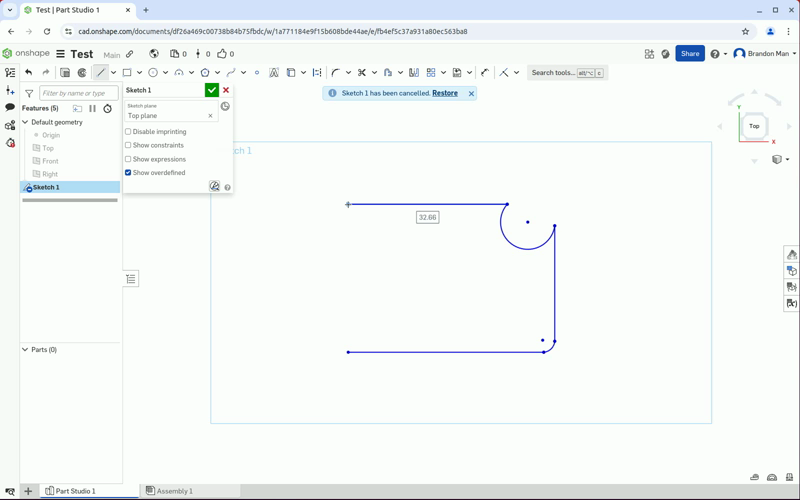
mouse_move(348, 352)
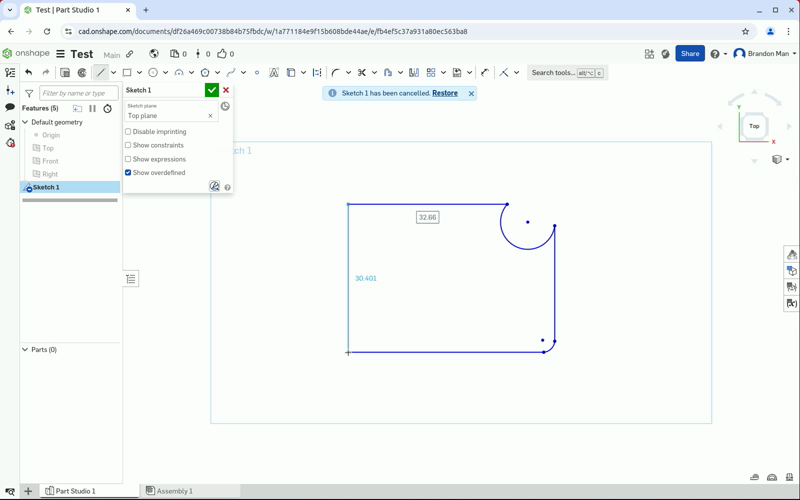
key_up(shift)
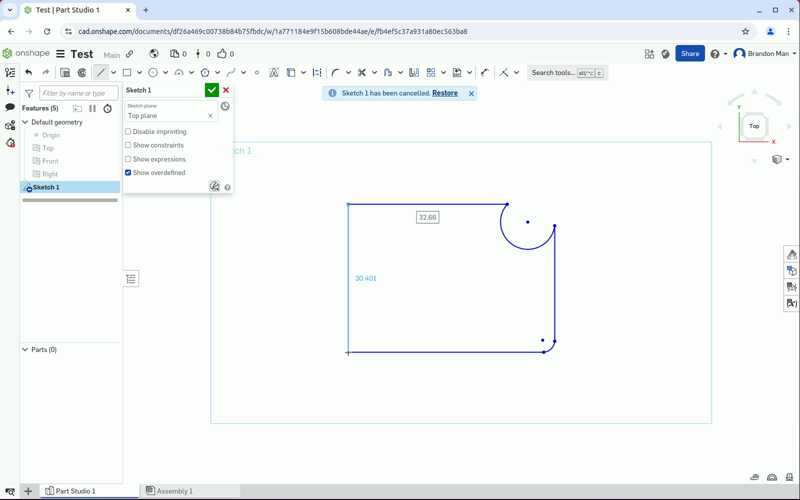
click(348, 352)
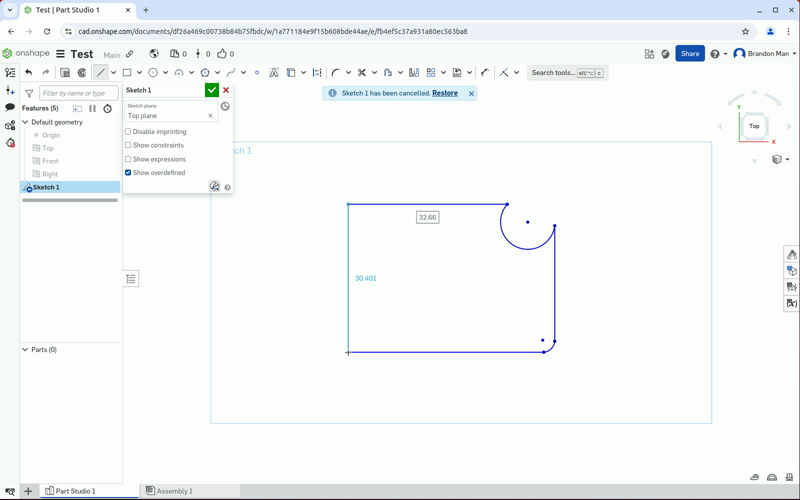
key(esc)
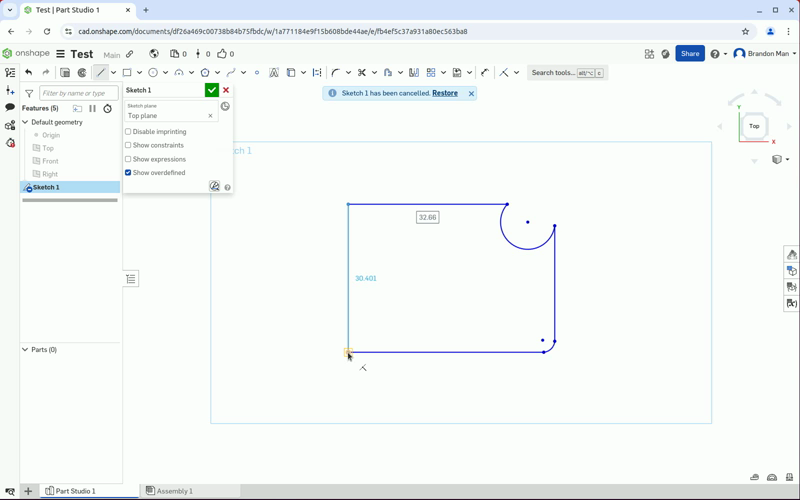
mouse_move(533, 273)
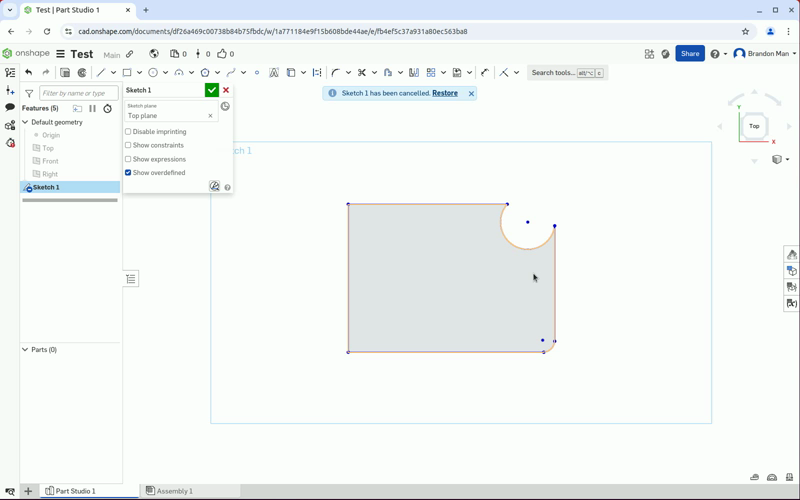
click(533, 273)
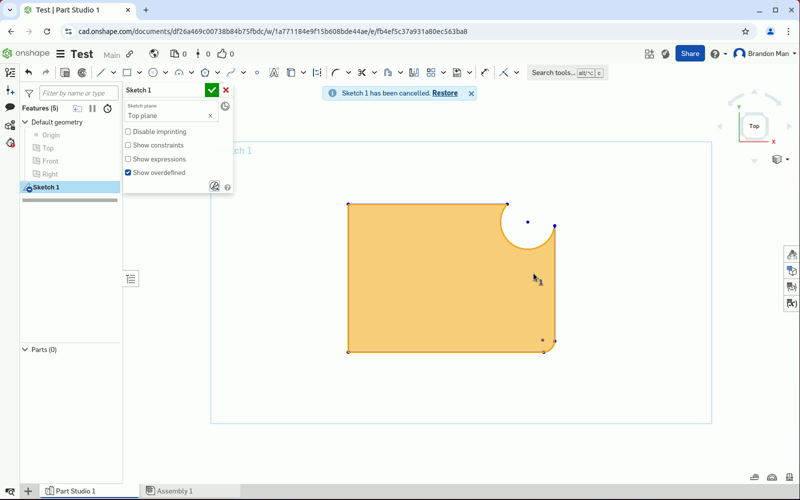
mouse_move(73, 352)
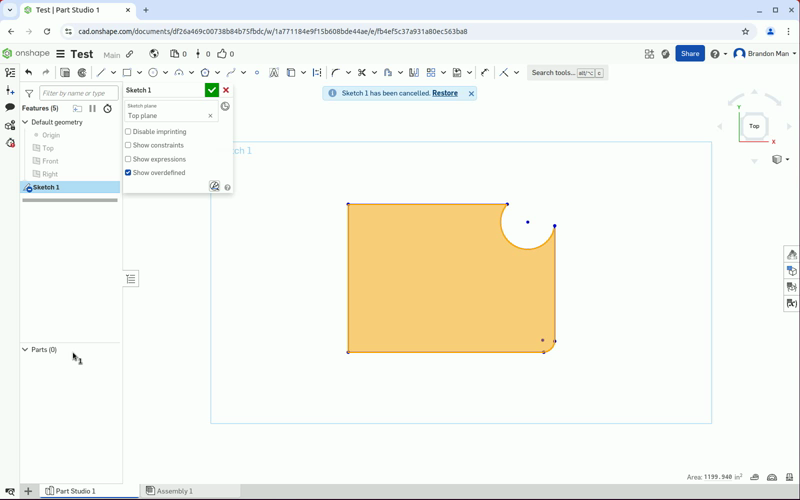
key(shift+y)
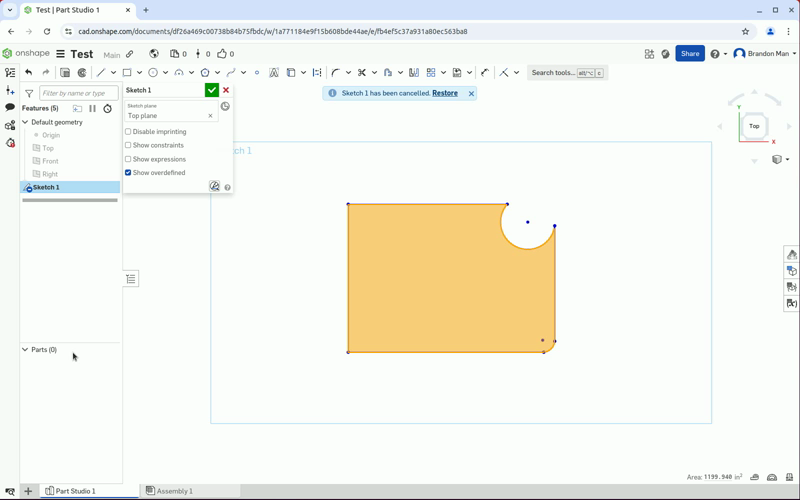
key(shift+e)
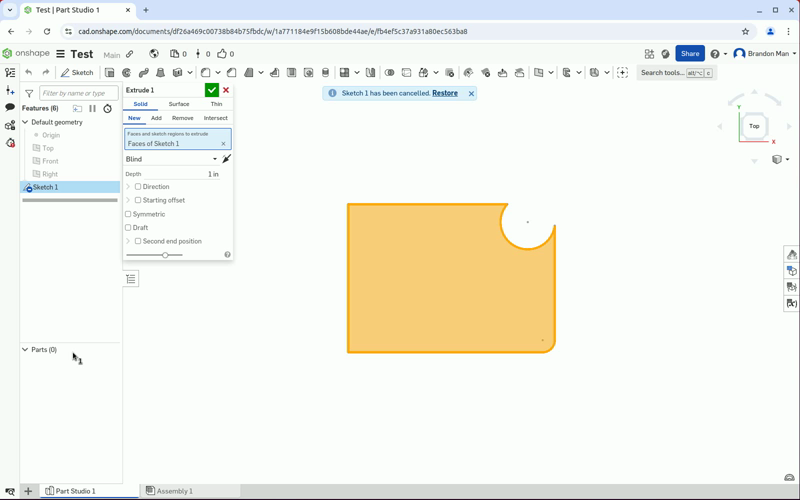
mouse_move(143, 106)
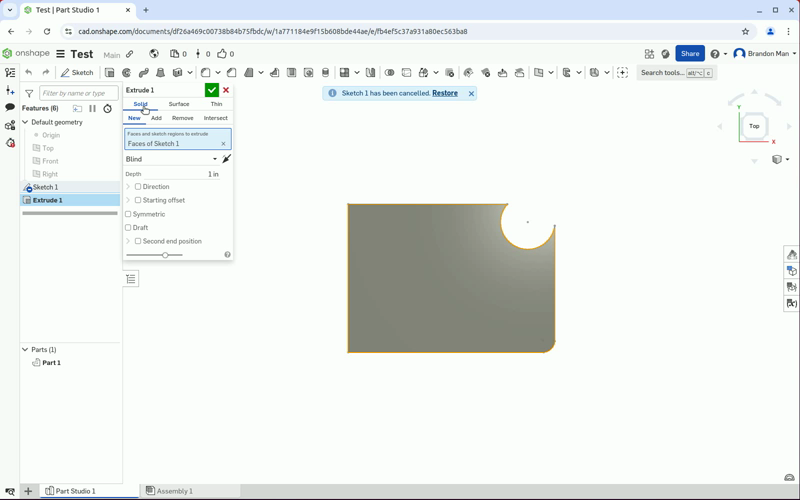
click(143, 106)
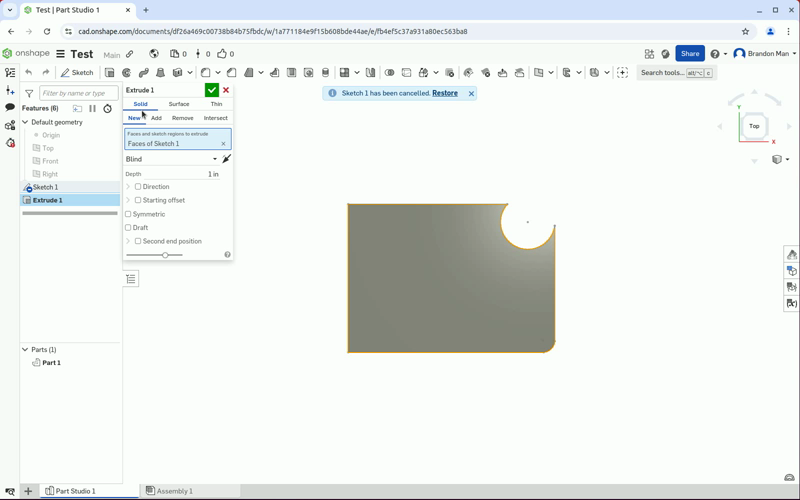
mouse_move(137, 120)
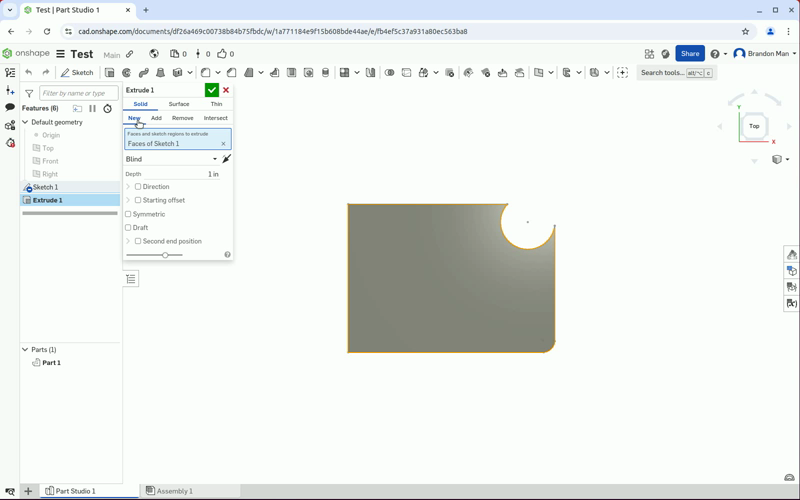
click(137, 120)
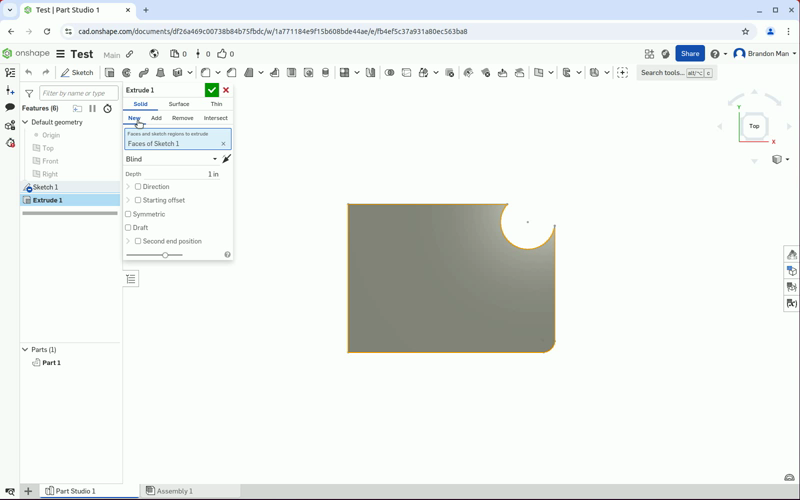
key(tab, 4)
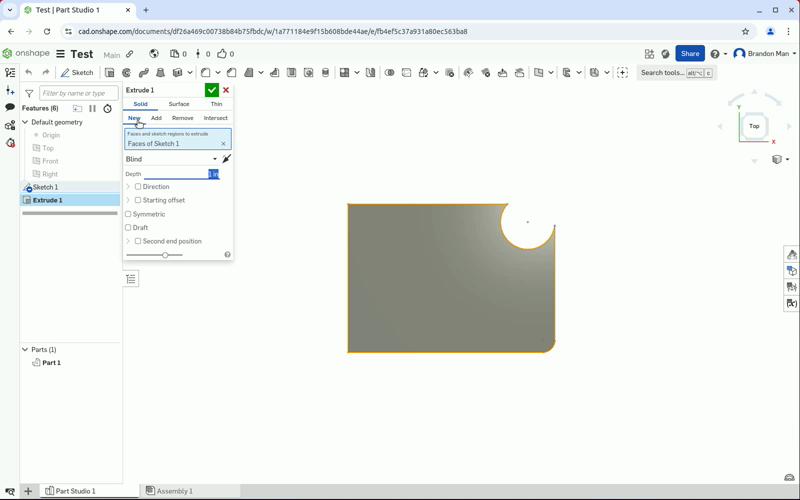
text(9.628)
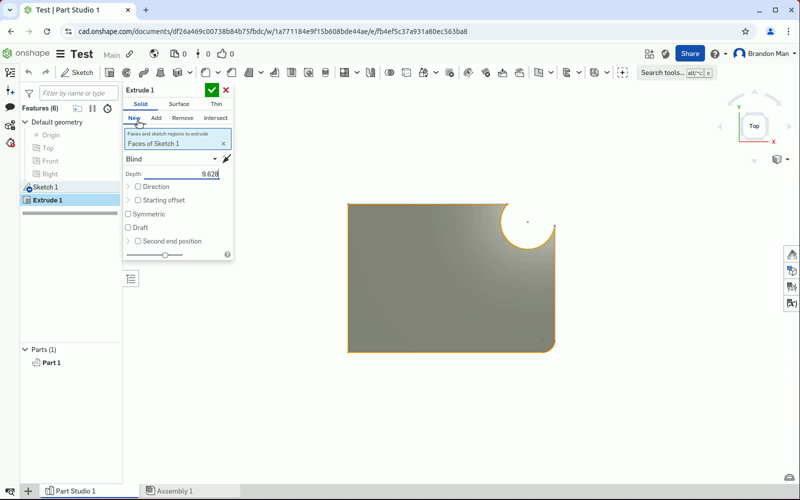
key(enter)
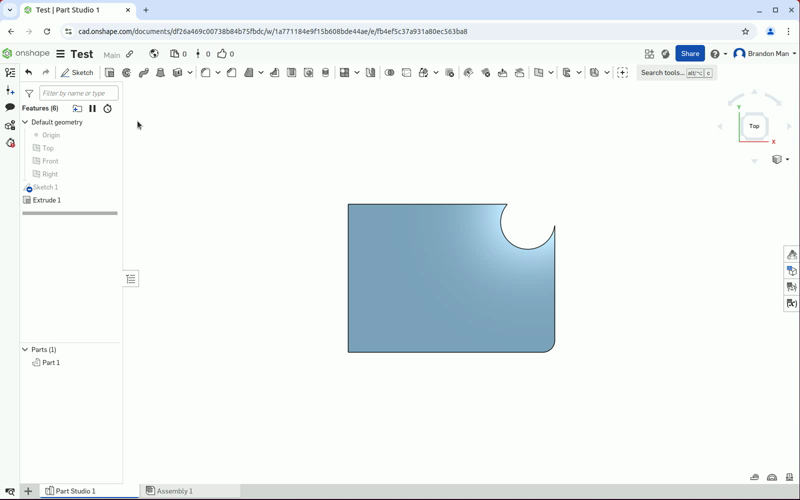
key(shift+h)
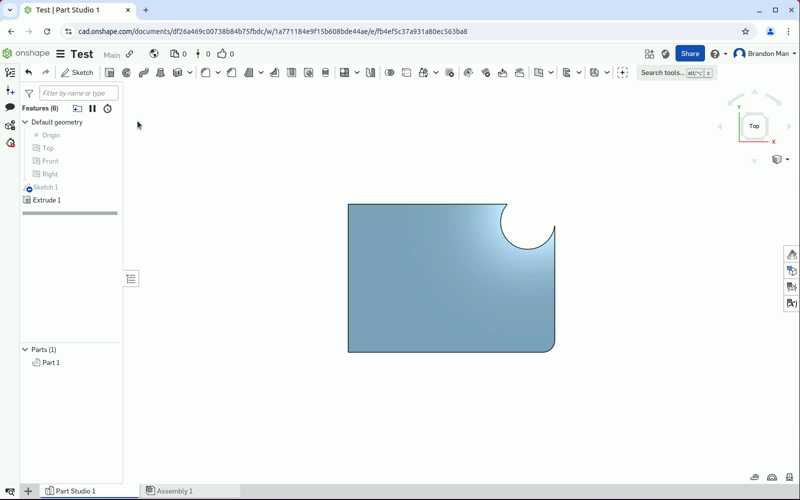
key(shift+h)
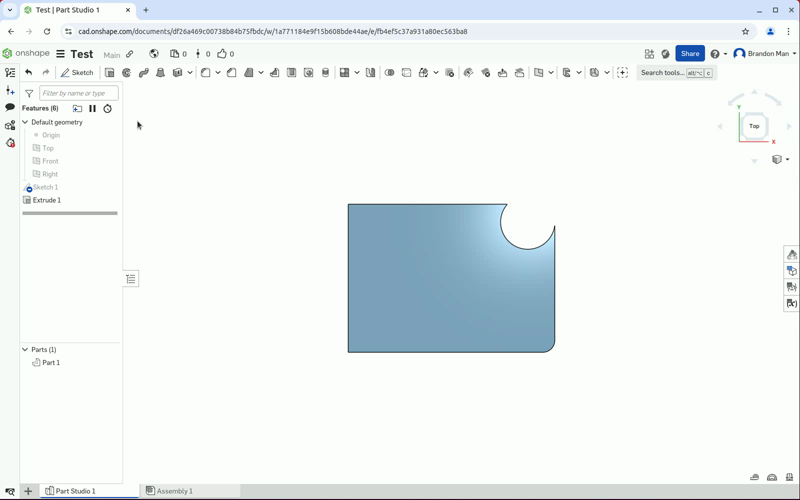
mouse_move(73, 189)
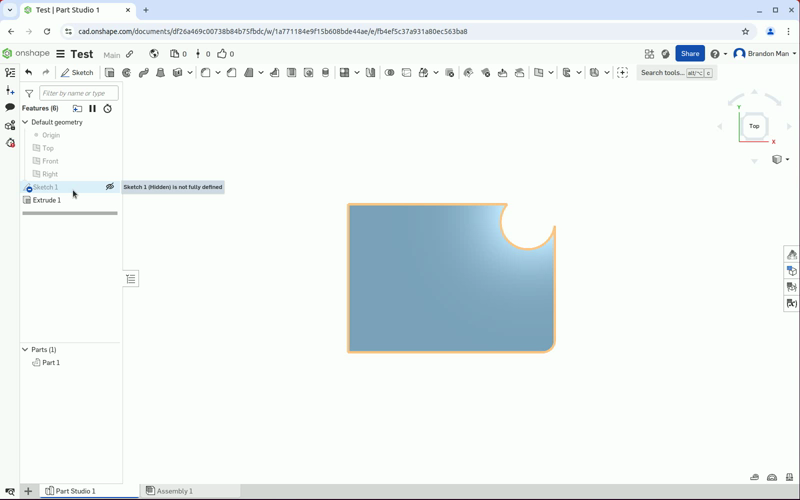
click(73, 189)
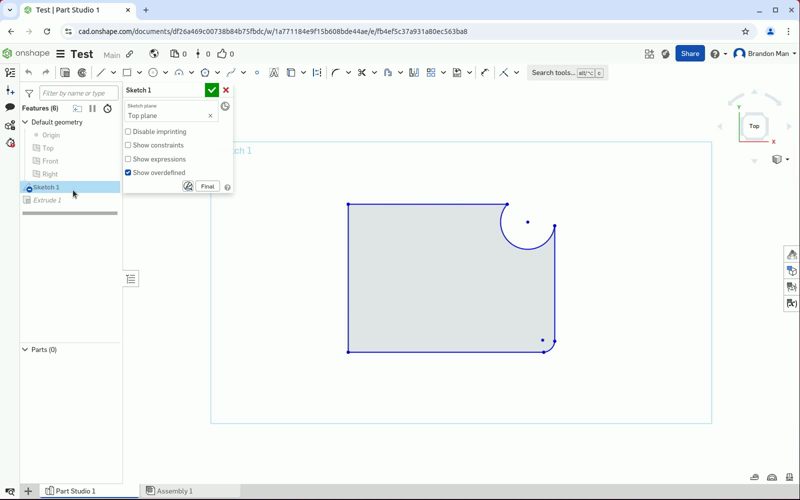
mouse_move(229, 92)
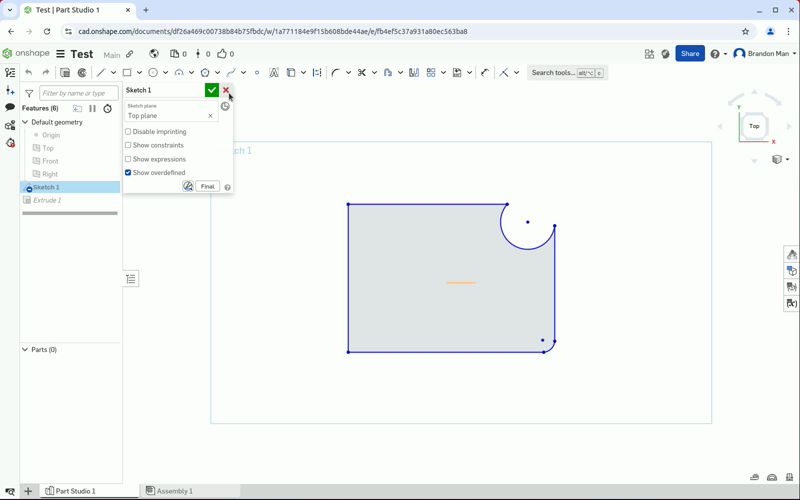
click(229, 92)
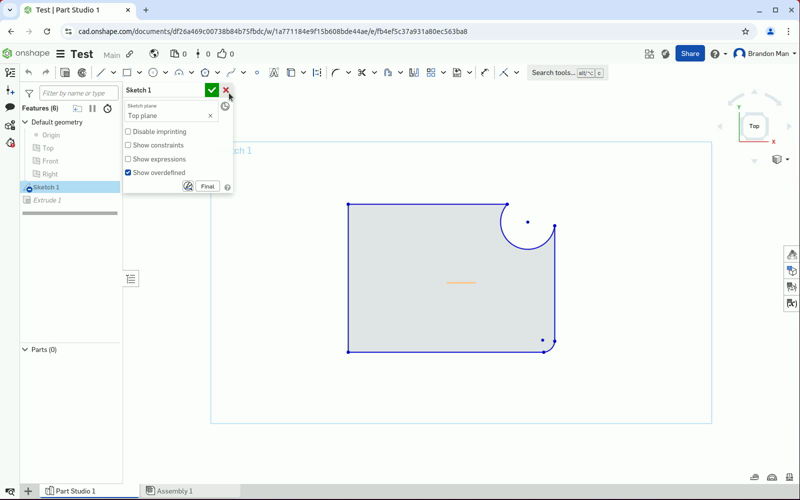
key(shift+s)
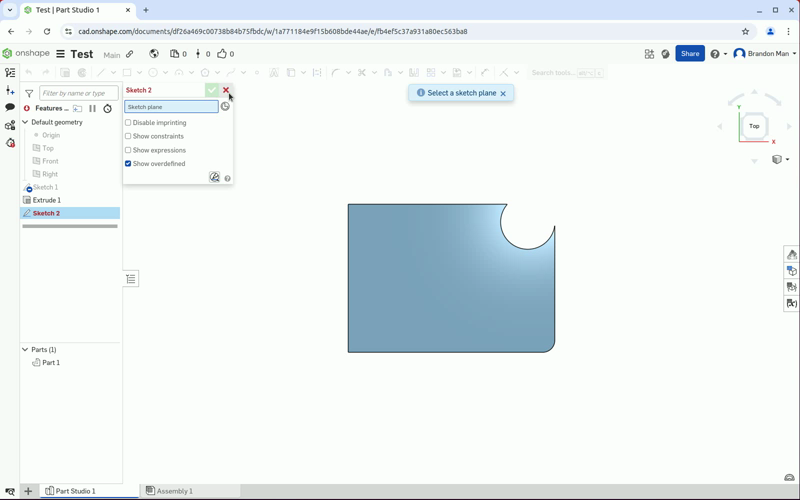
mouse_move(73, 150)
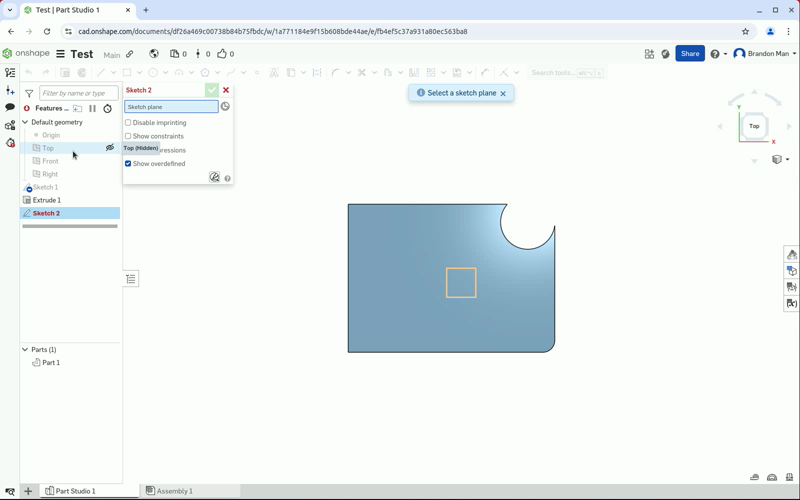
click(73, 150)
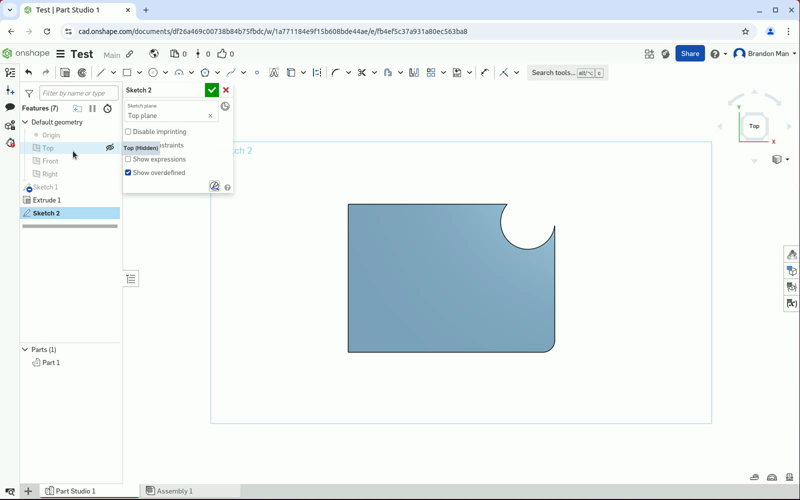
mouse_move(73, 352)
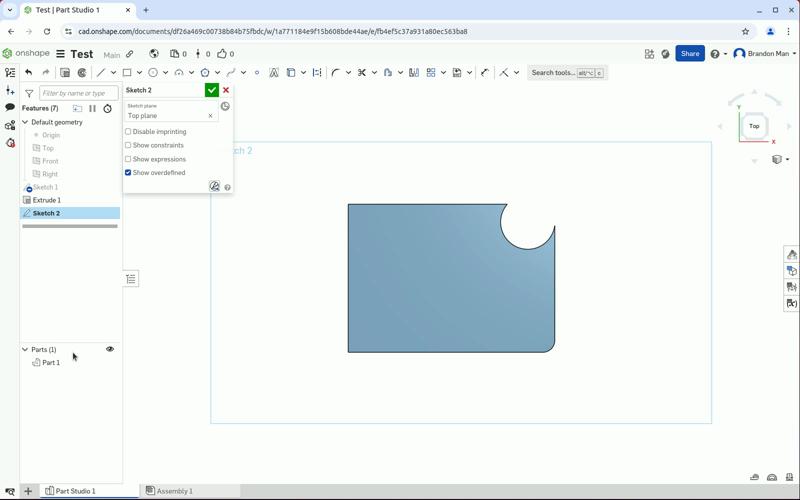
key(y)
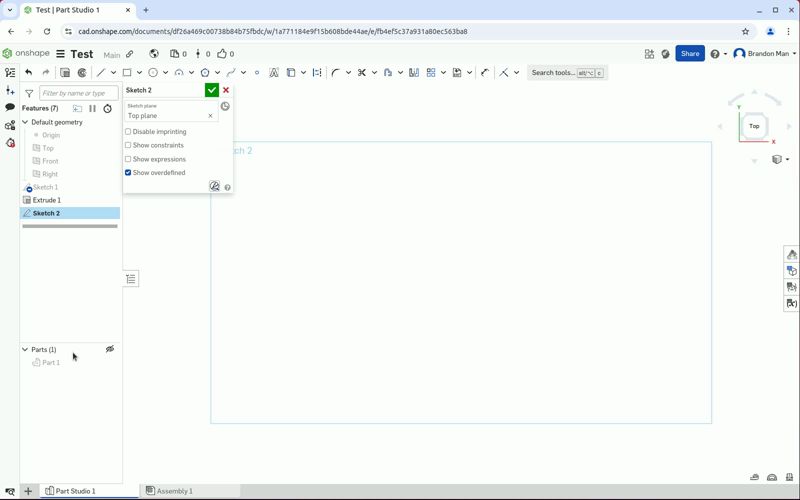
key(a)
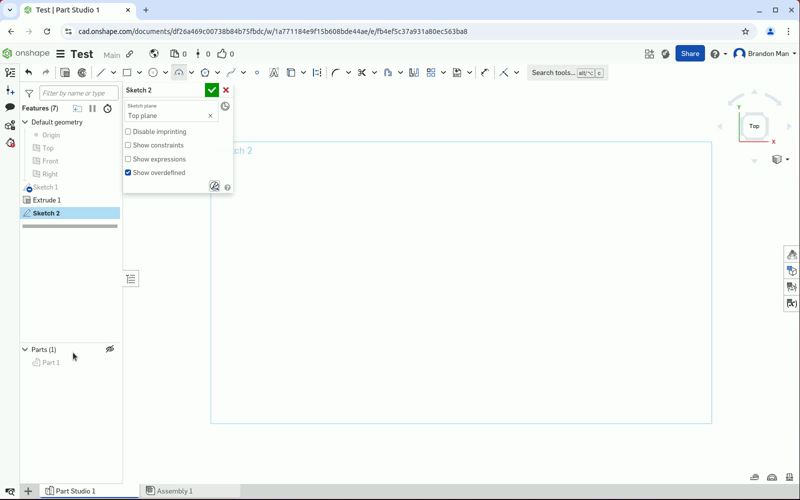
key_down(shift)
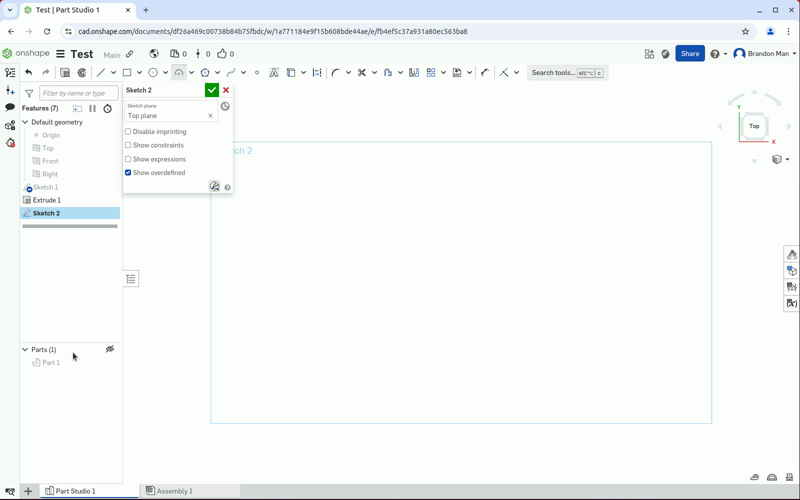
mouse_move(555, 225)
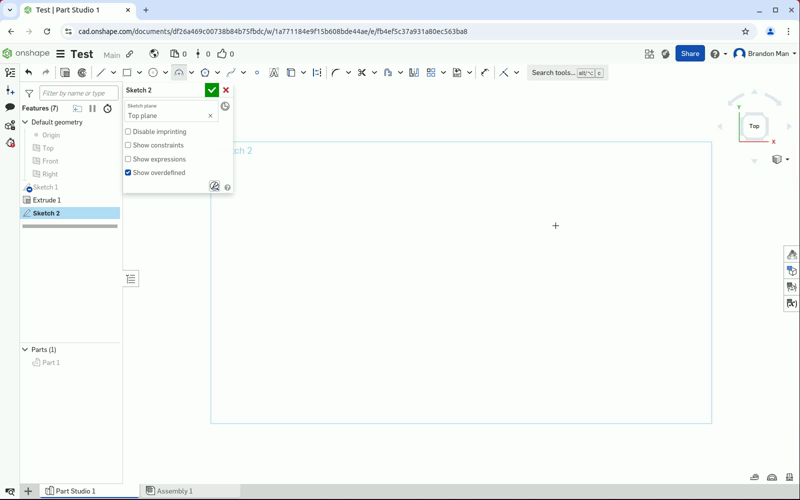
click(555, 225)
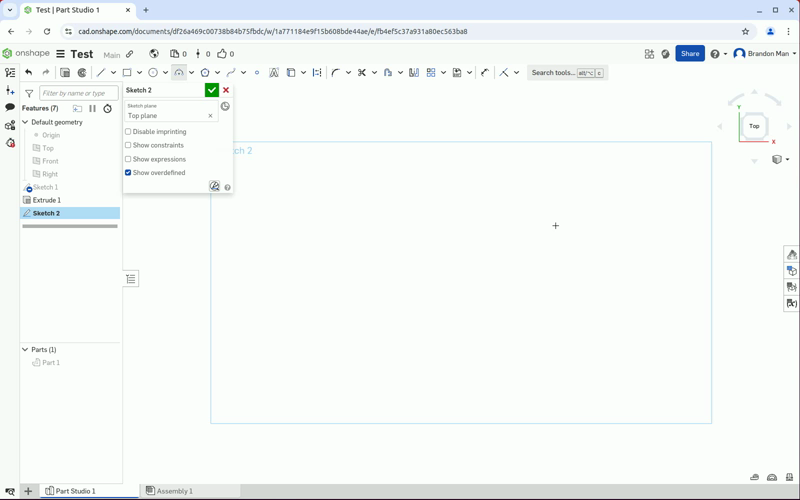
key_up(shift)
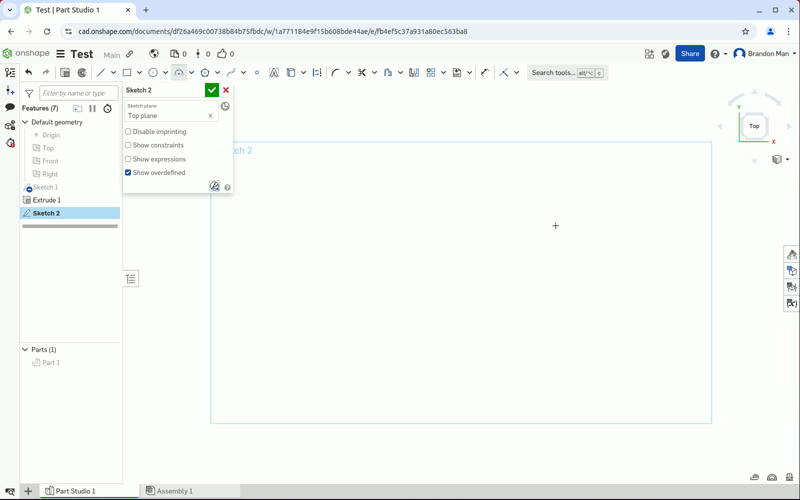
key_down(shift)
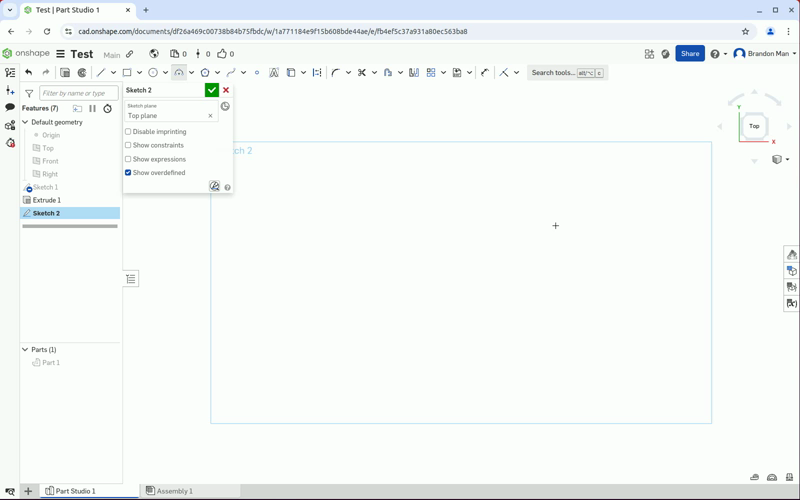
mouse_move(555, 217)
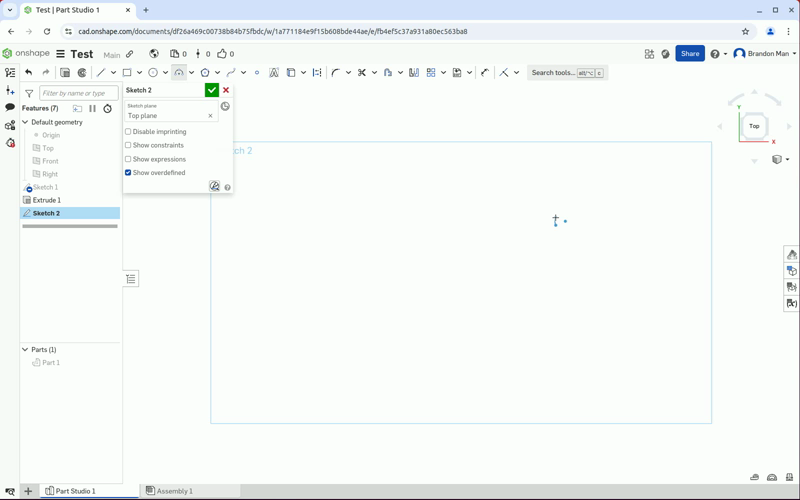
click(555, 217)
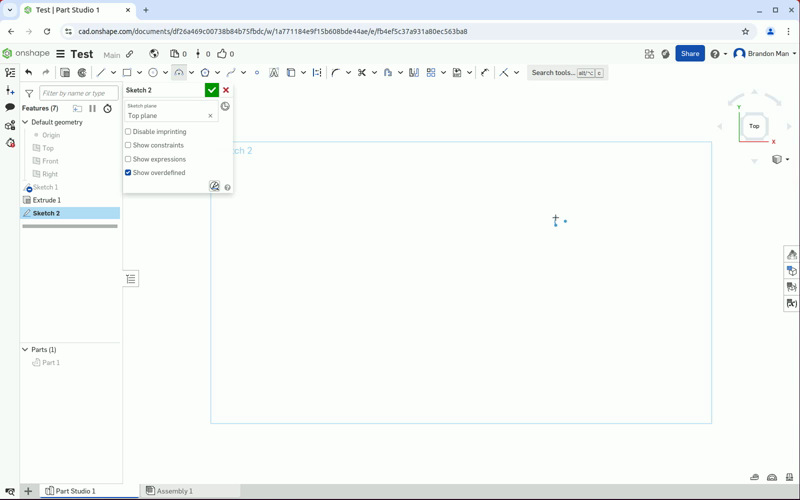
mouse_move(556, 221)
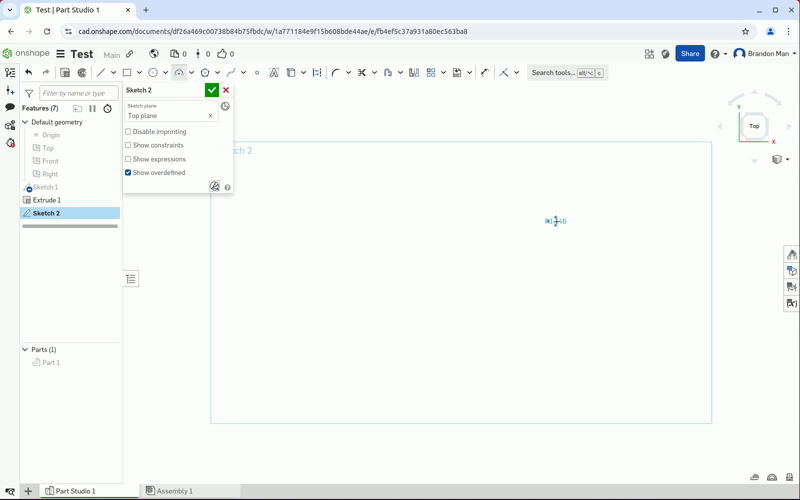
click(556, 221)
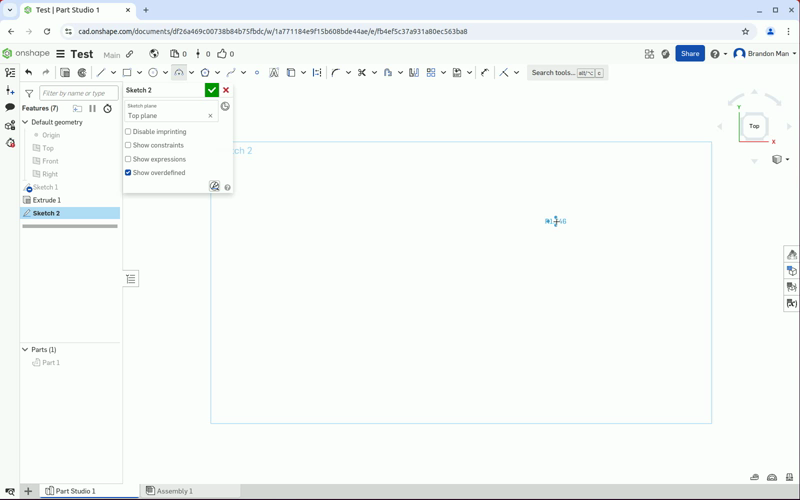
key_up(shift)
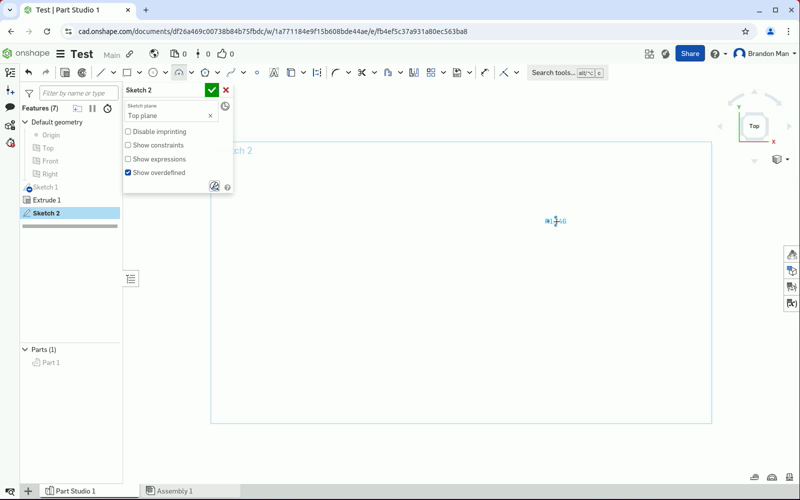
key(esc)
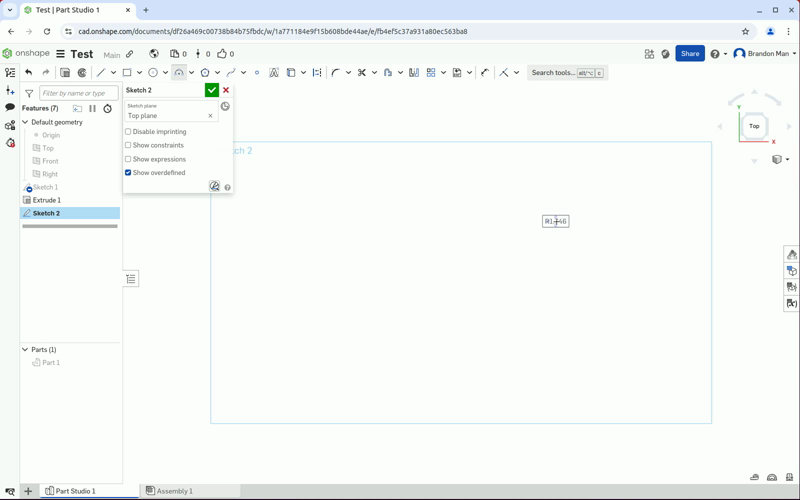
key(l)
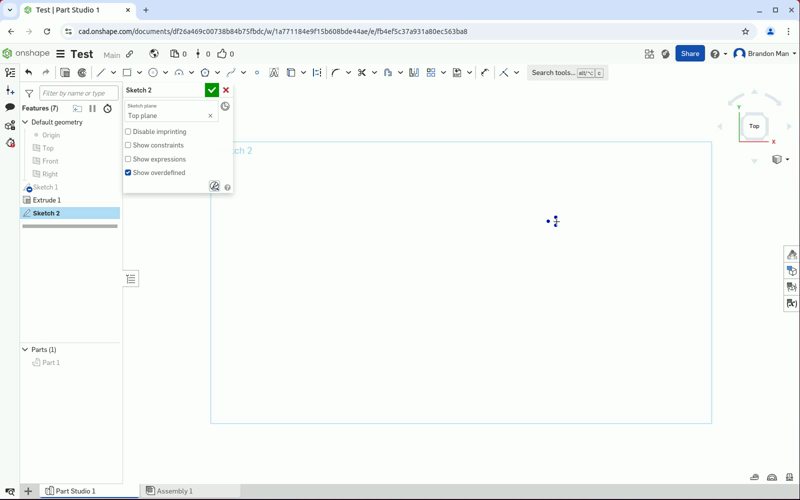
mouse_move(555, 217)
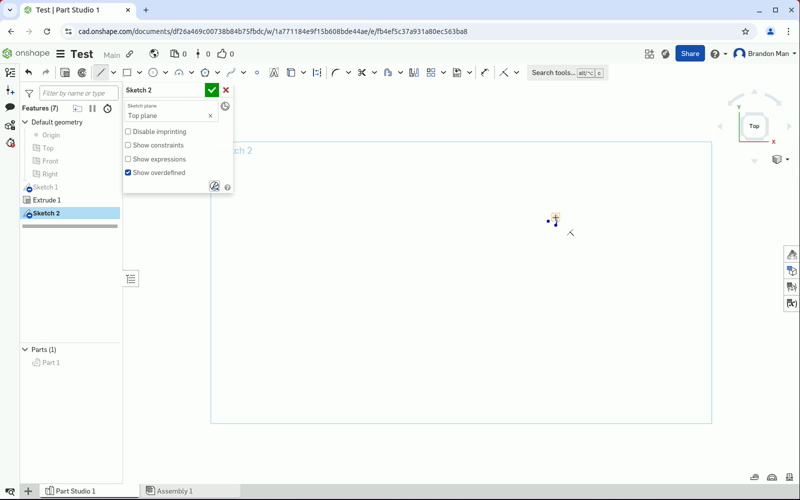
scroll(6)
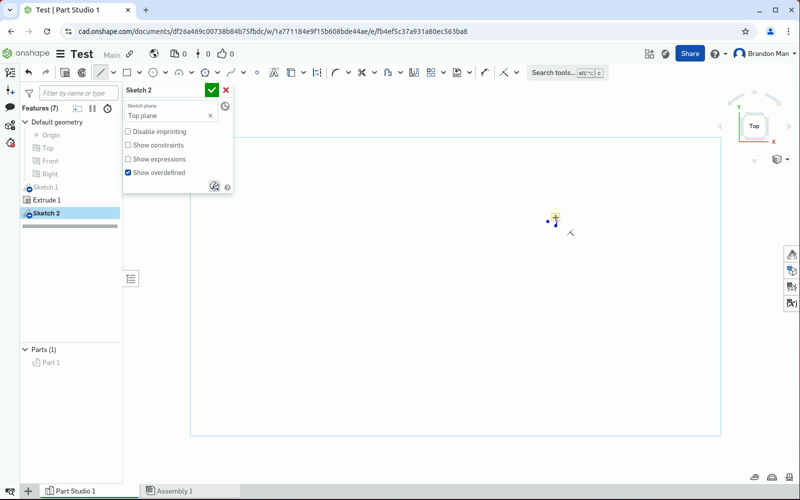
scroll(6)
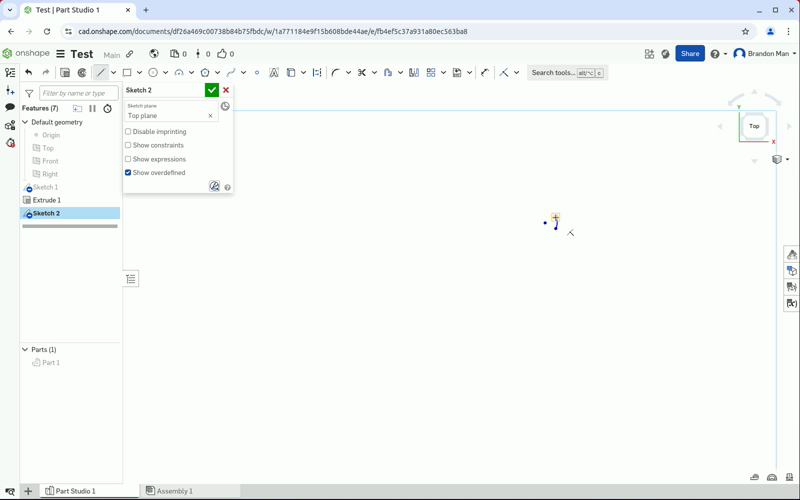
scroll(6)
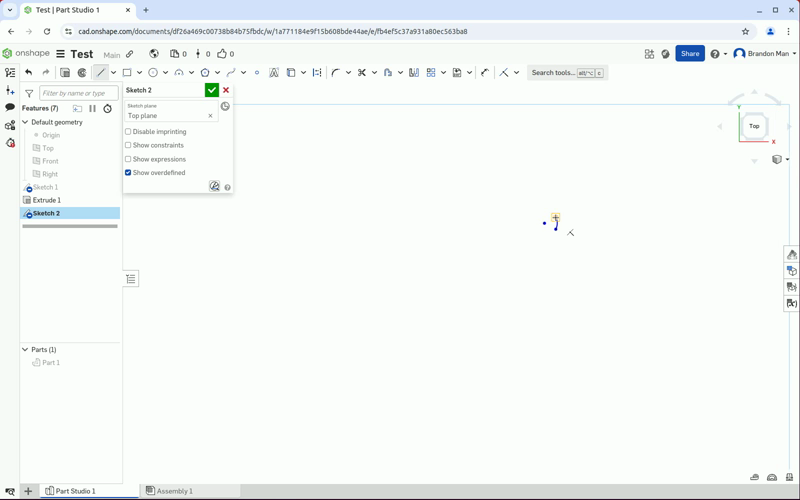
scroll(6)
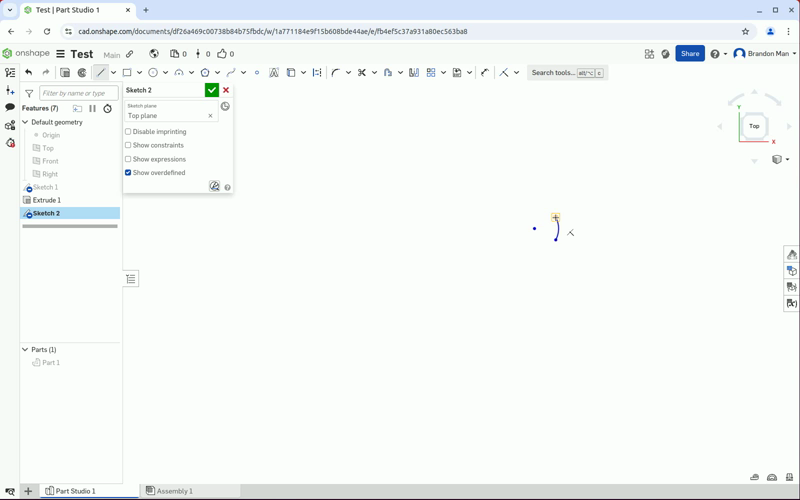
scroll(6)
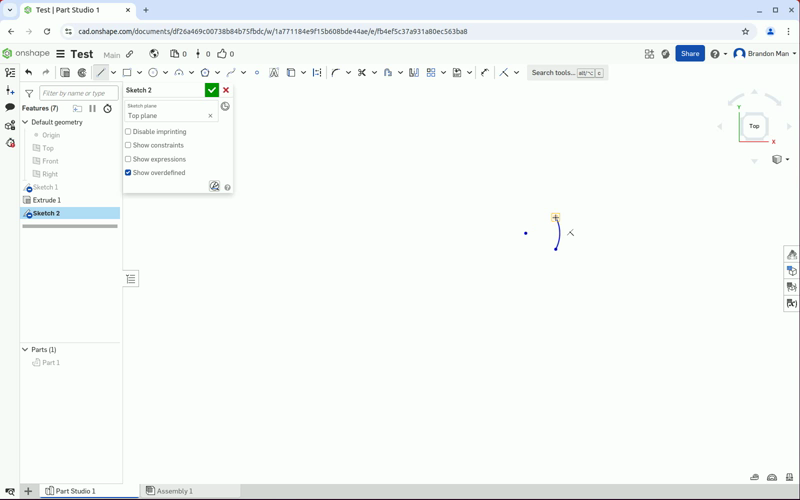
scroll(6)
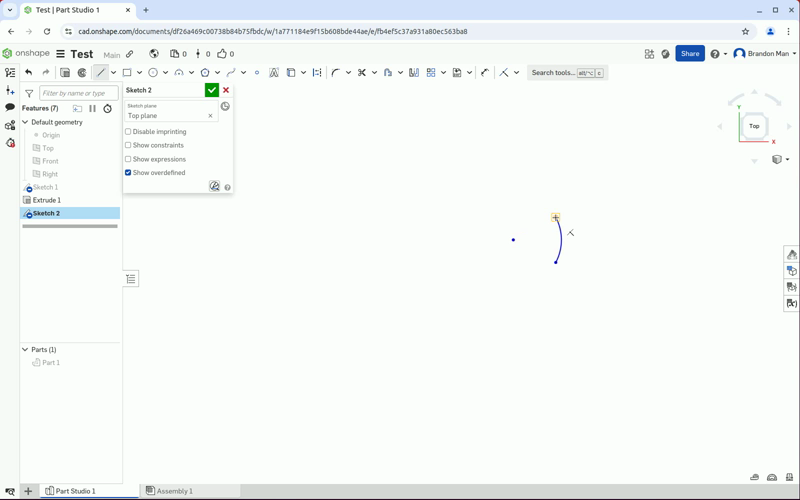
scroll(6)
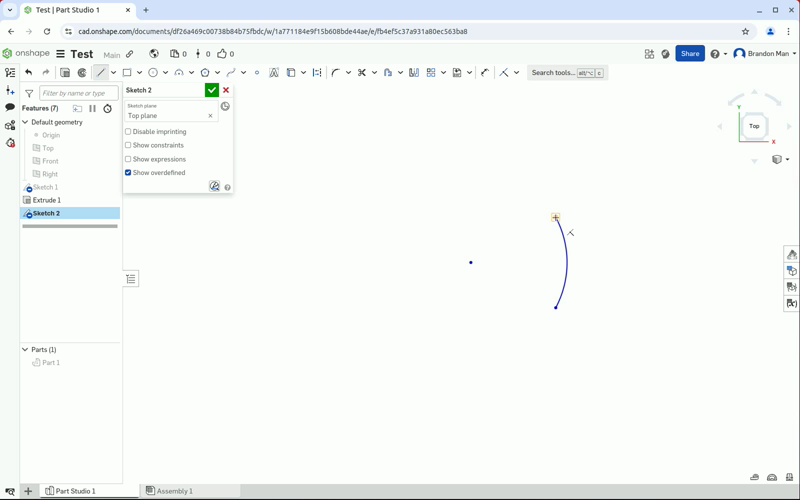
click(555, 217)
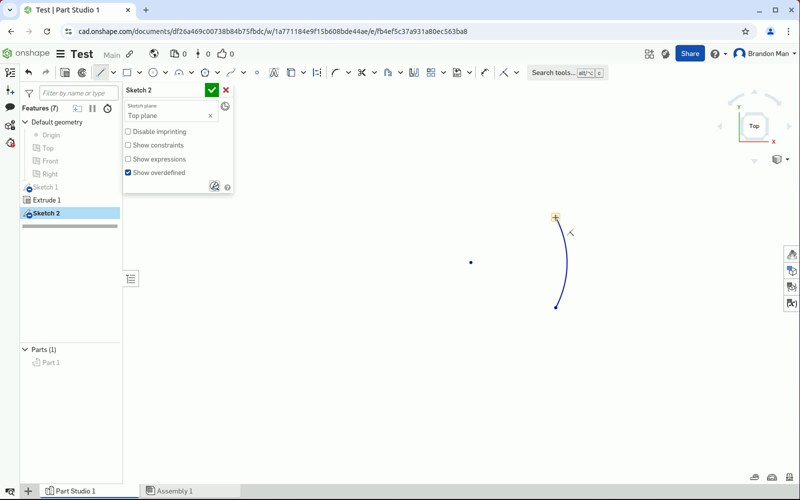
scroll(-6)
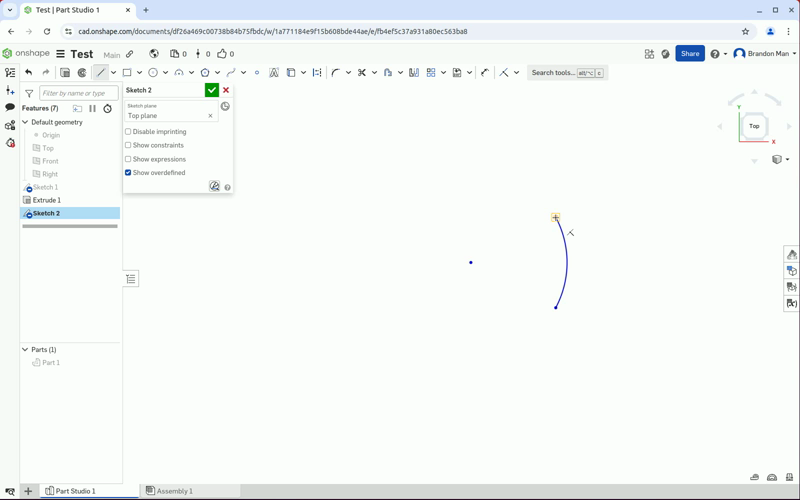
scroll(-6)
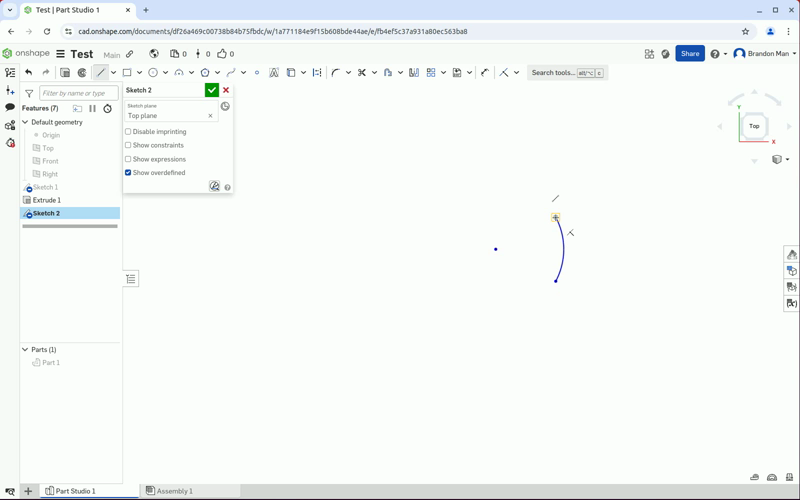
scroll(-6)
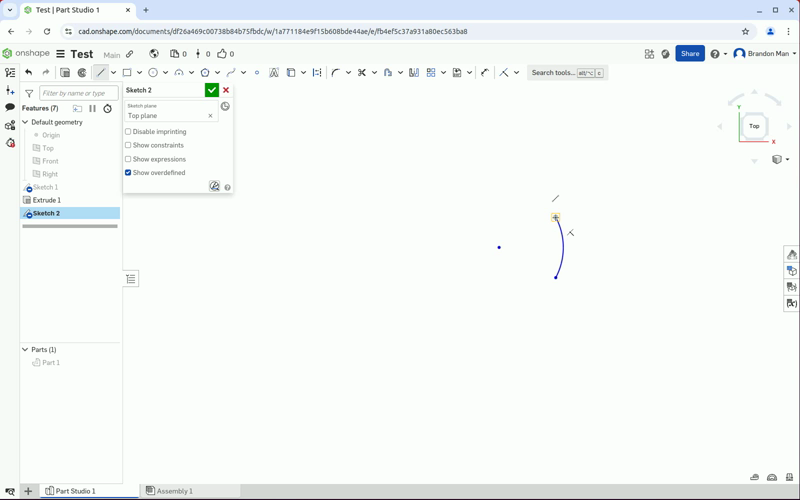
scroll(-6)
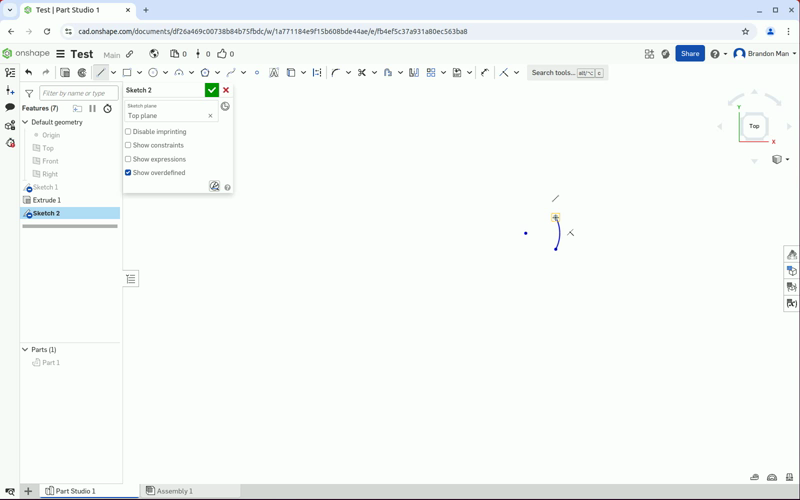
scroll(-6)
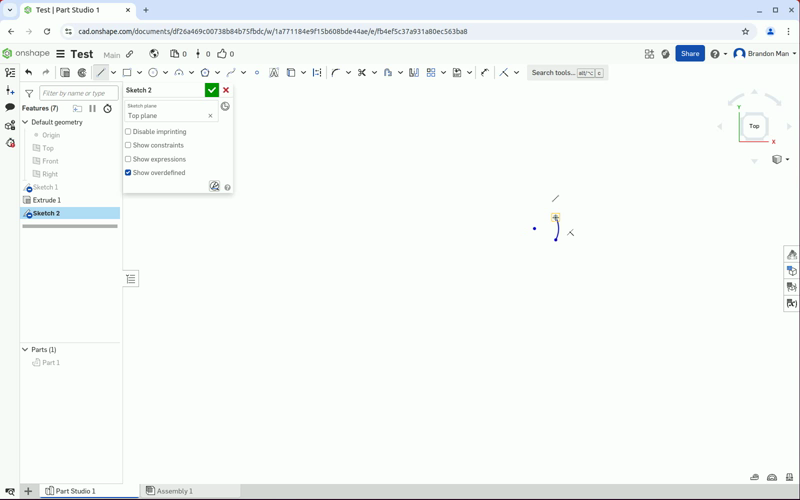
scroll(-6)
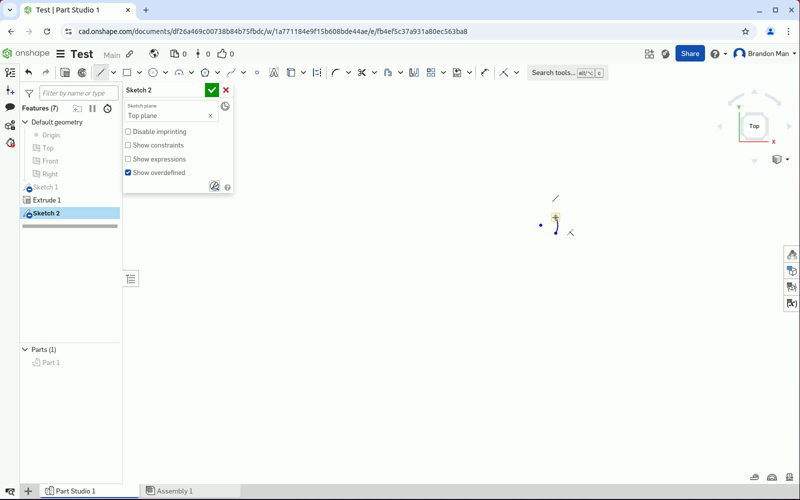
scroll(-6)
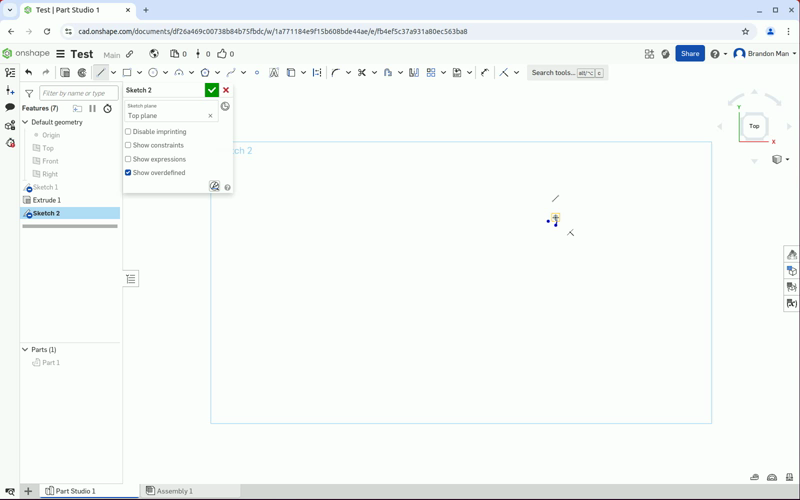
mouse_move(585, 217)
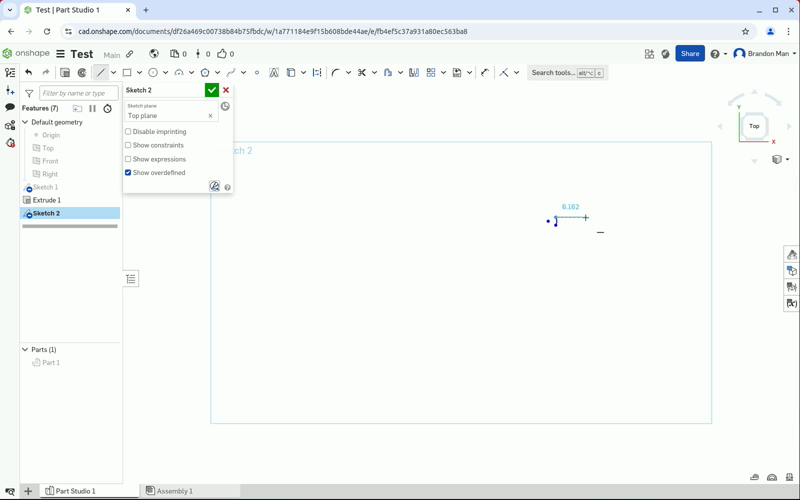
key_down(shift)
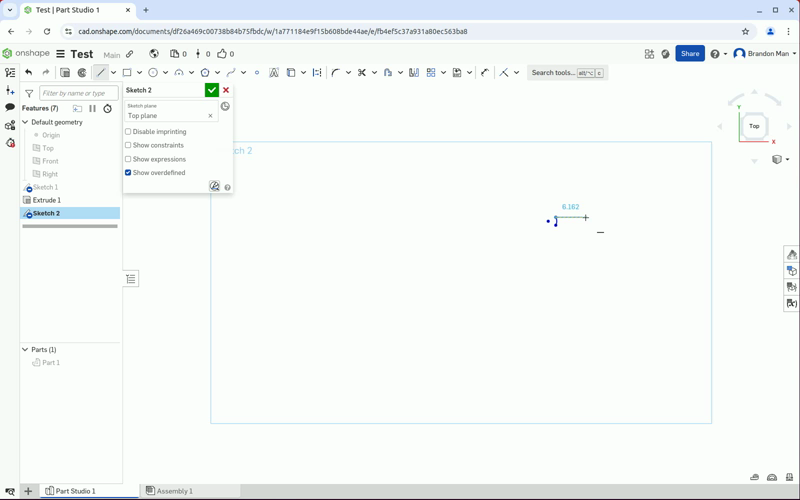
mouse_move(555, 225)
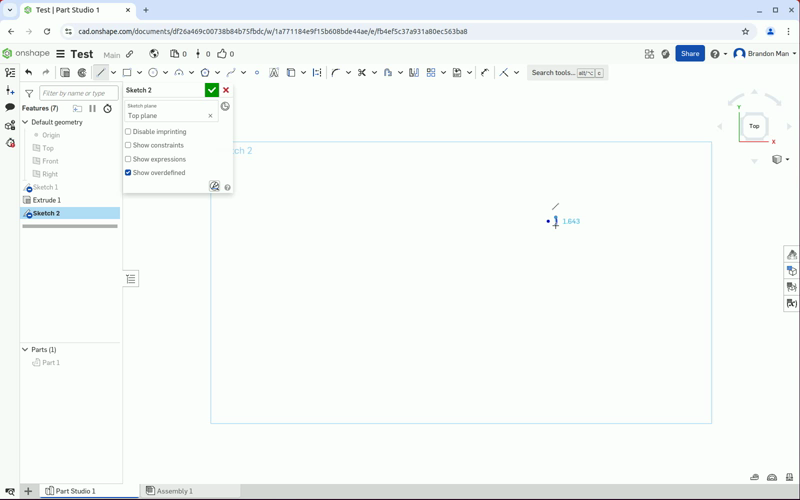
scroll(6)
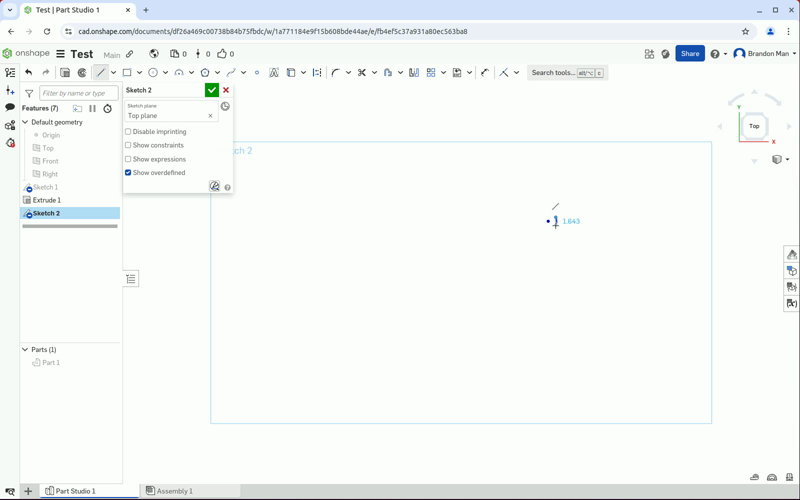
scroll(6)
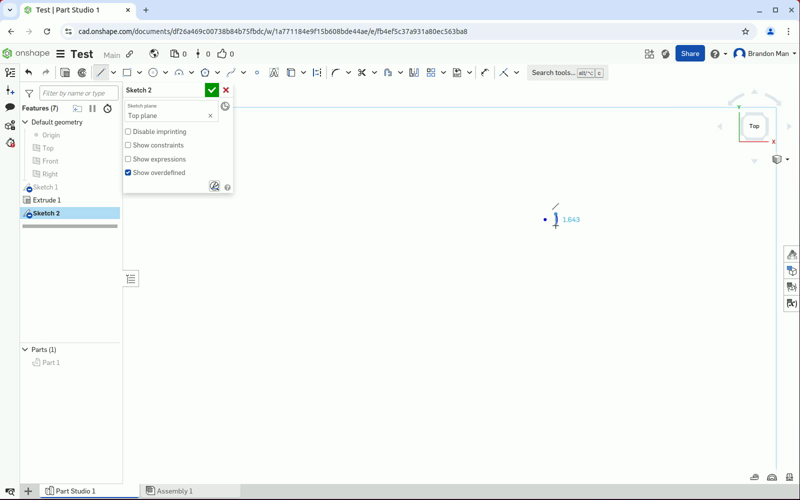
scroll(6)
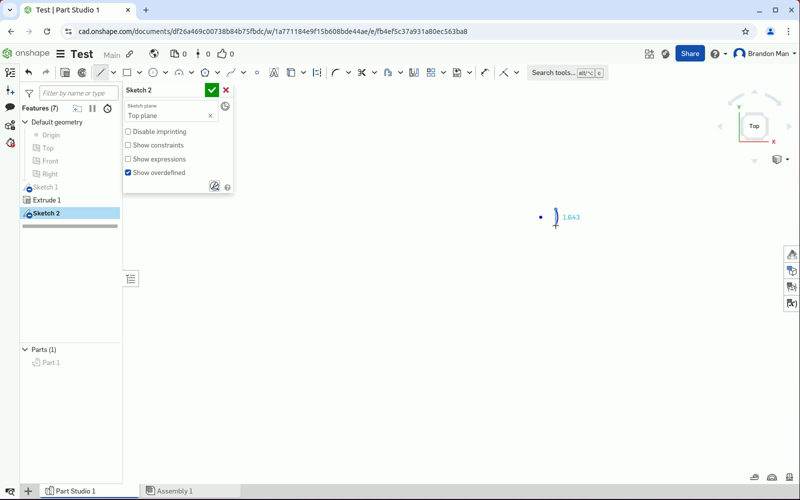
scroll(6)
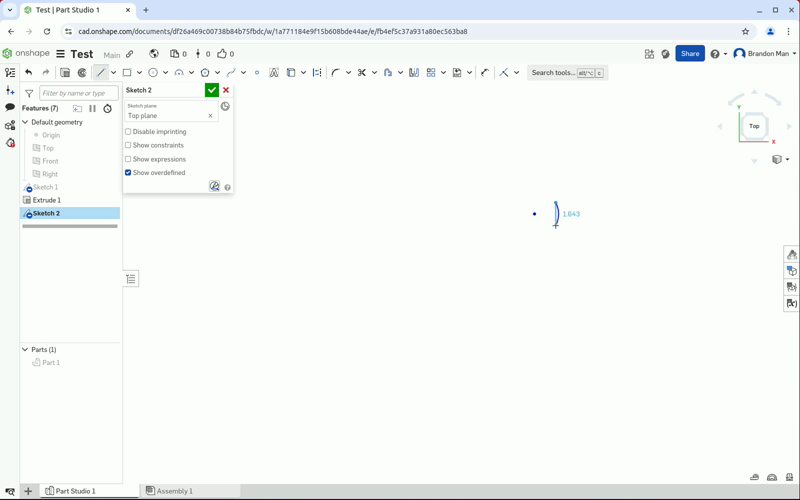
scroll(6)
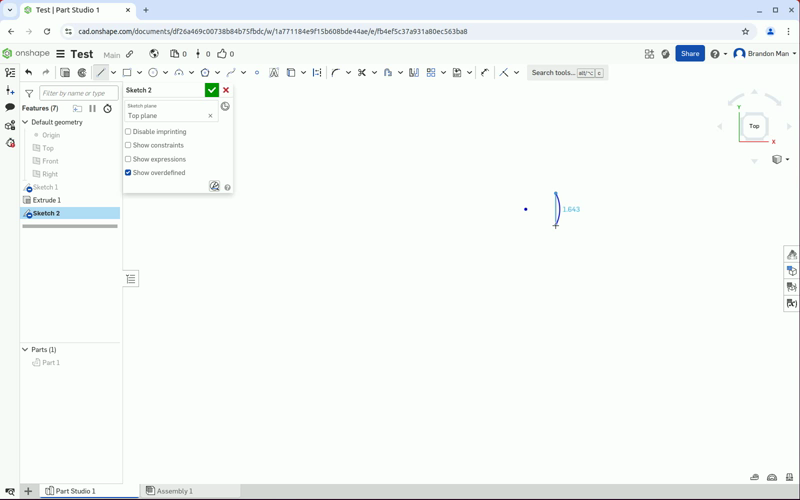
scroll(6)
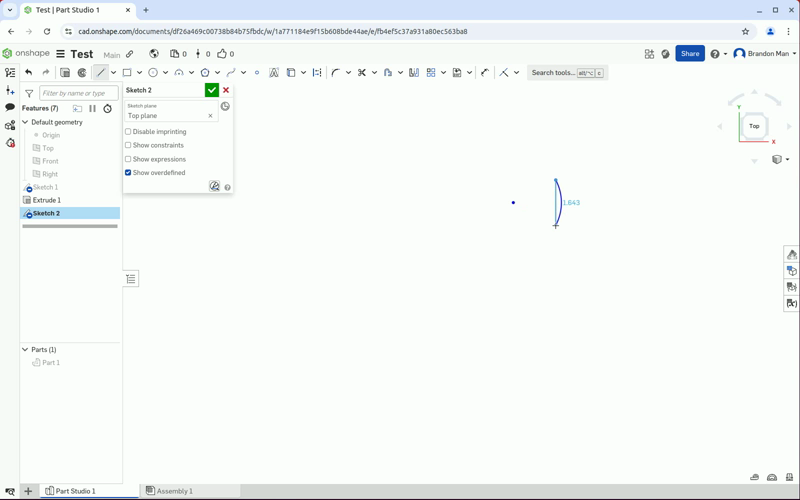
scroll(6)
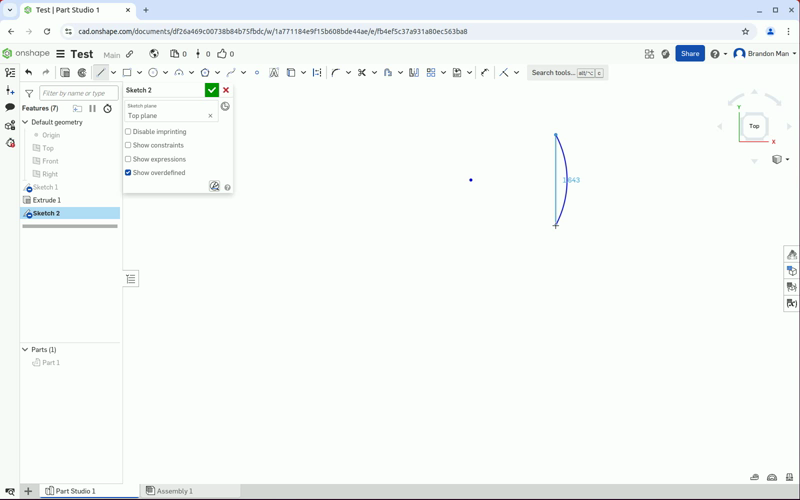
key_up(shift)
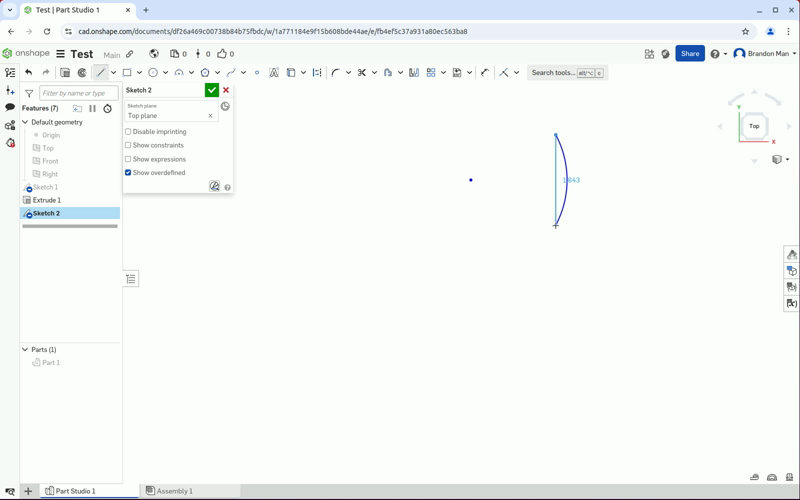
click(555, 225)
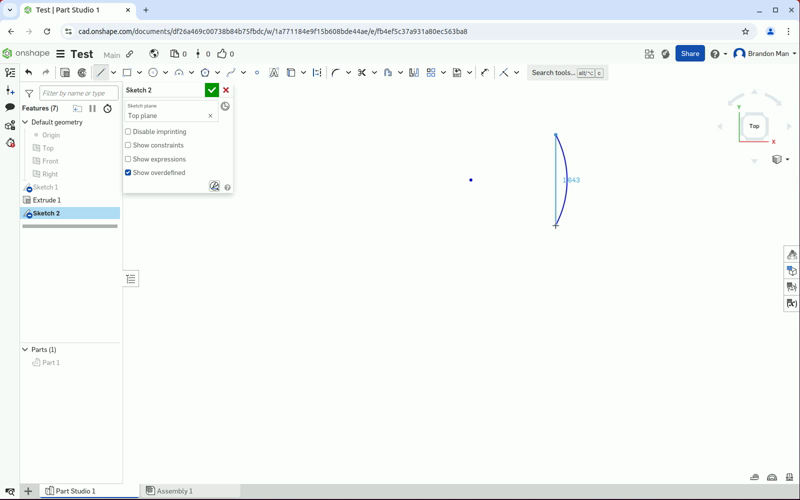
scroll(-6)
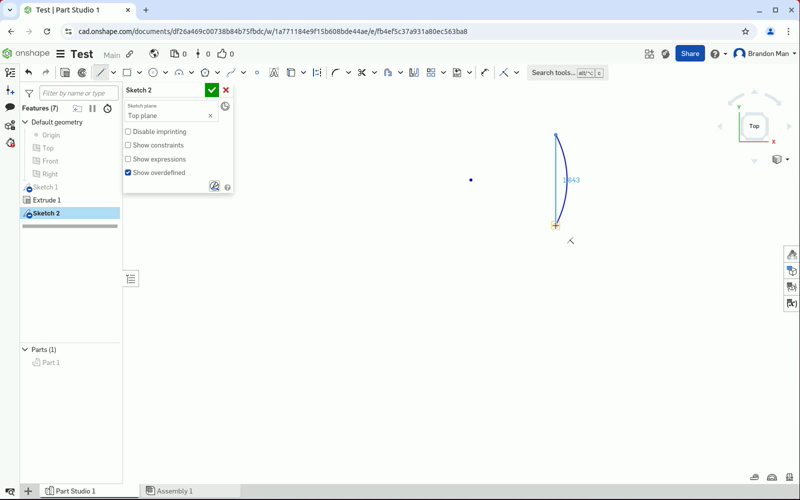
scroll(-6)
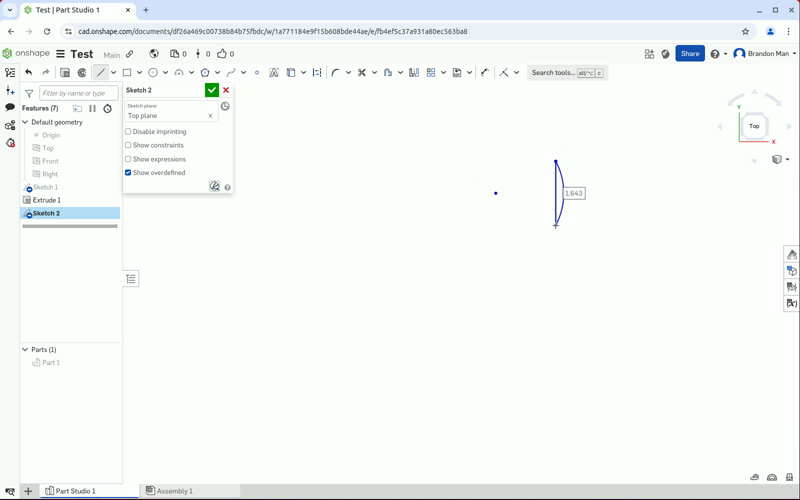
scroll(-6)
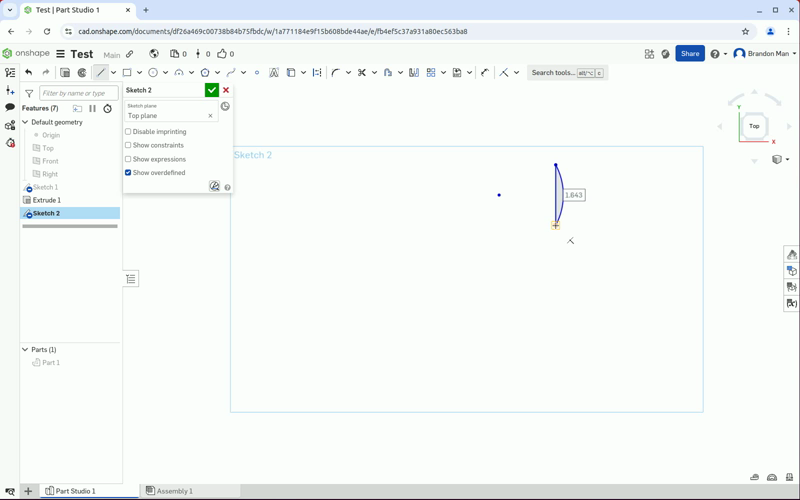
scroll(-6)
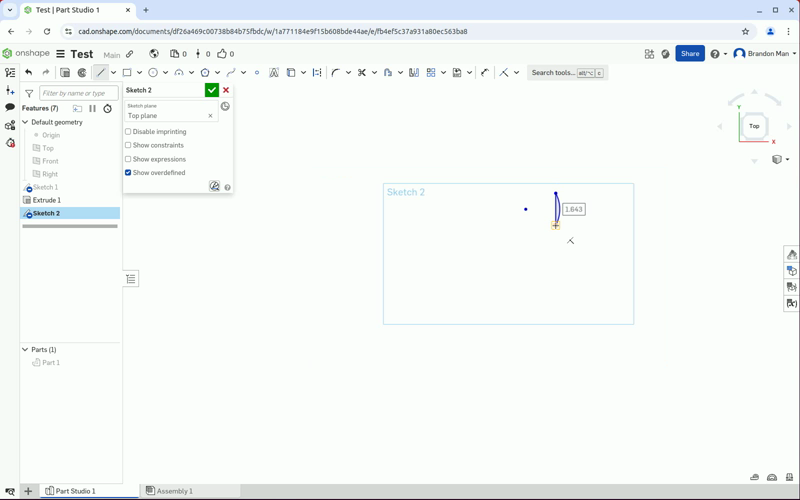
scroll(-6)
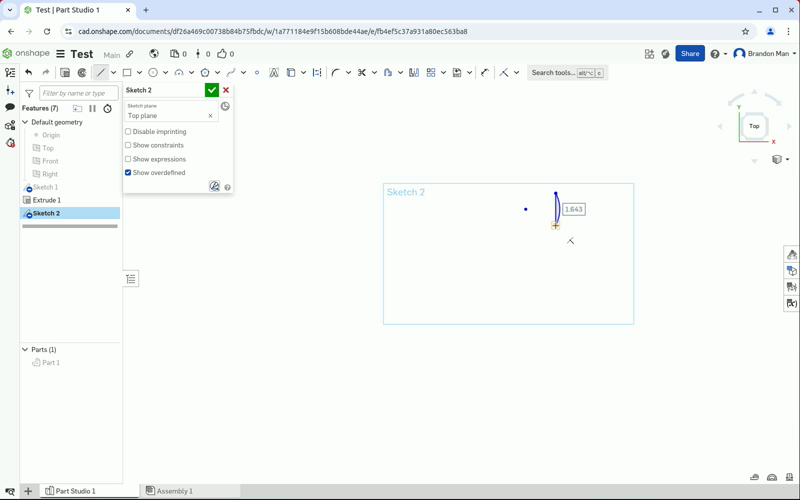
scroll(-6)
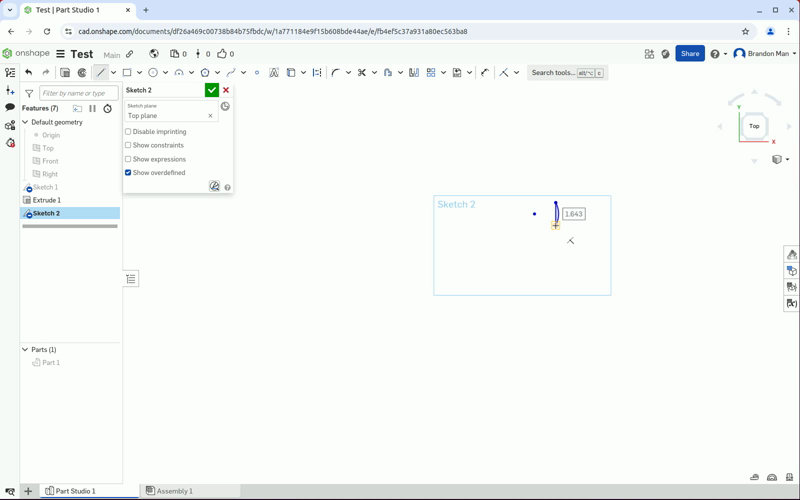
scroll(-6)
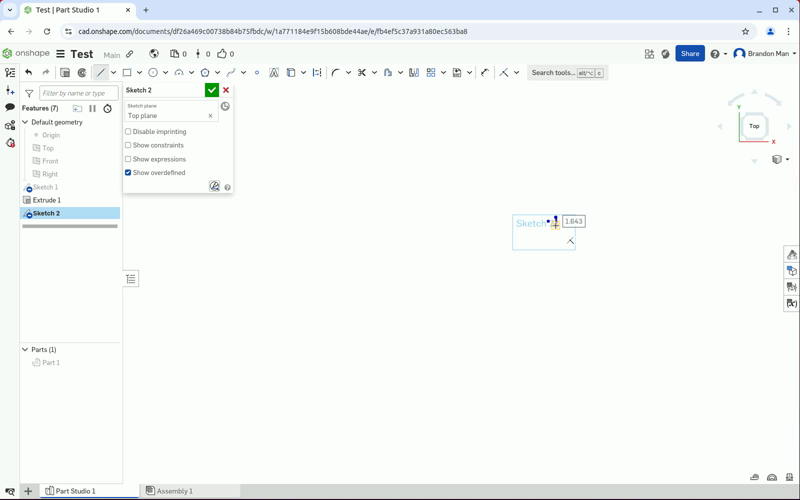
key(esc)
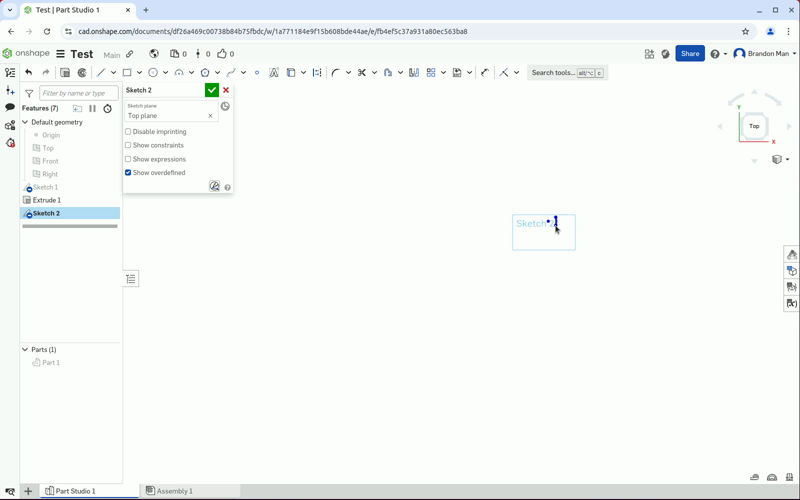
mouse_move(555, 224)
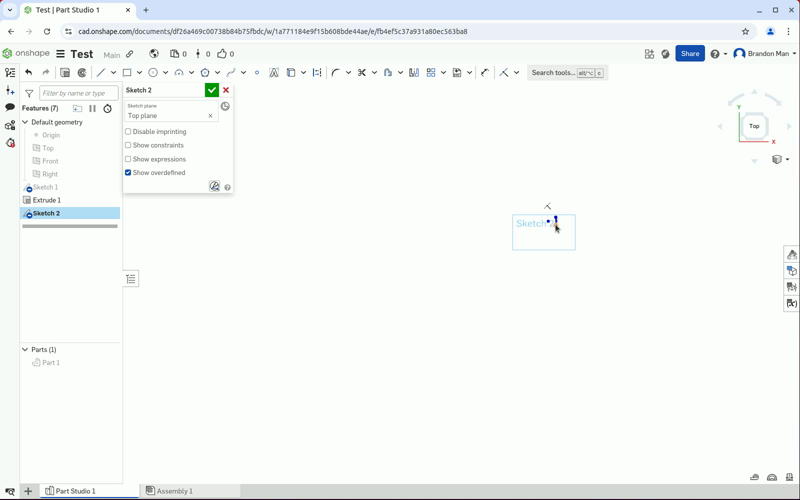
scroll(6)
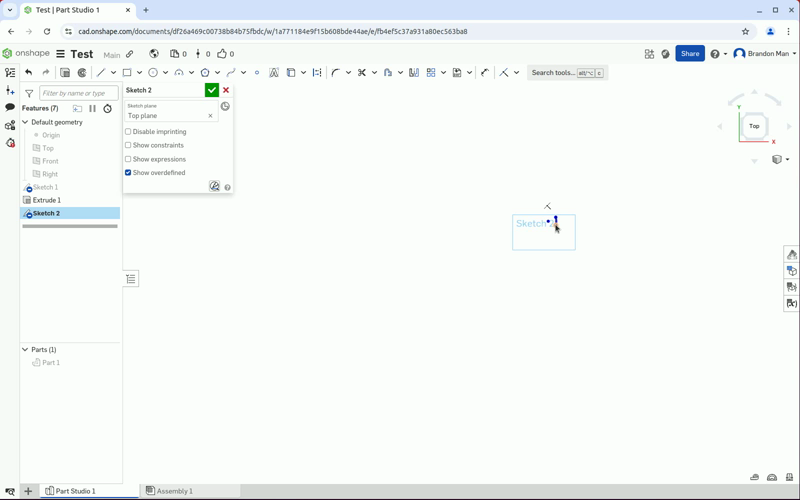
scroll(6)
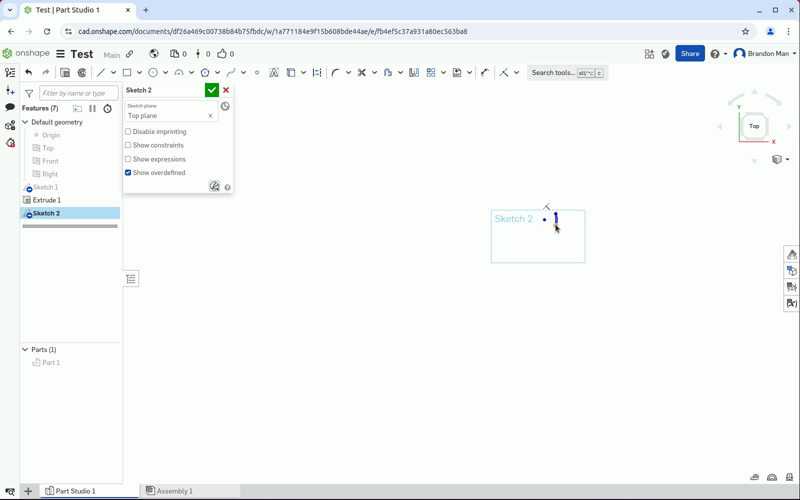
scroll(6)
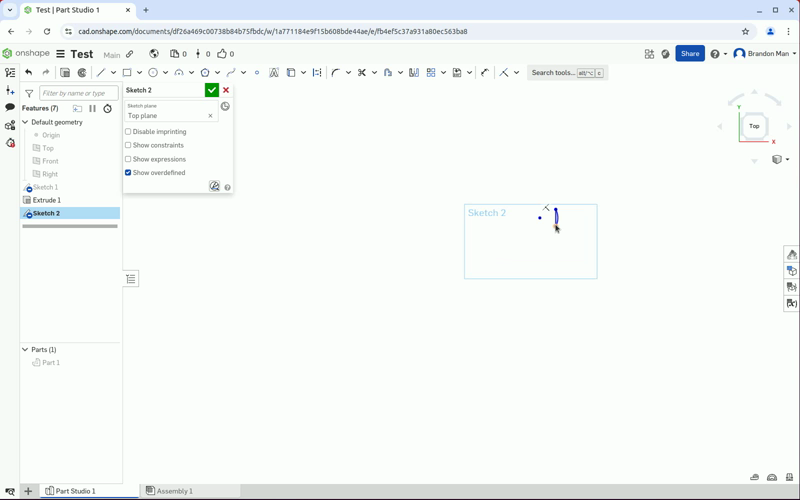
scroll(6)
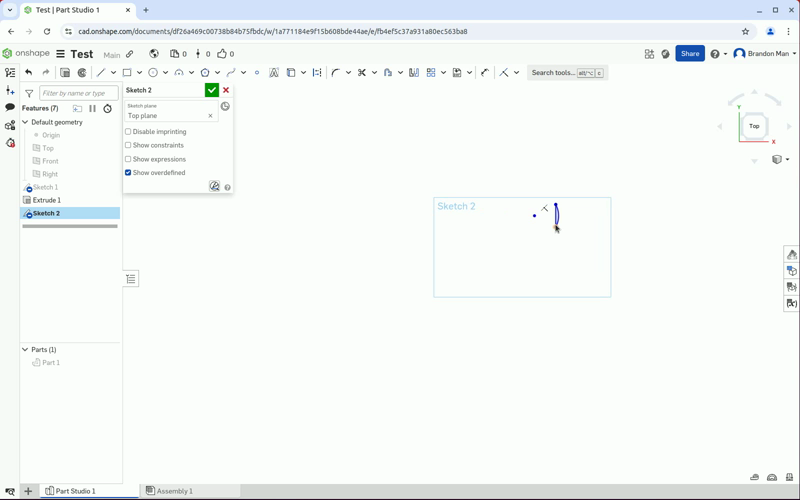
scroll(6)
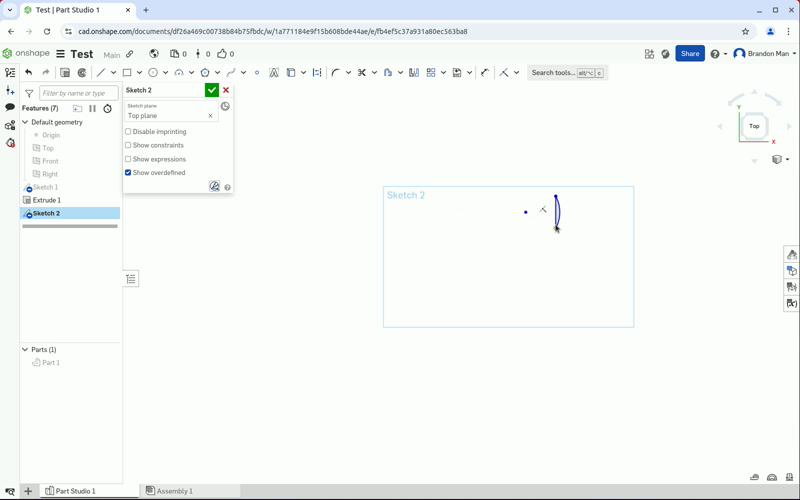
scroll(6)
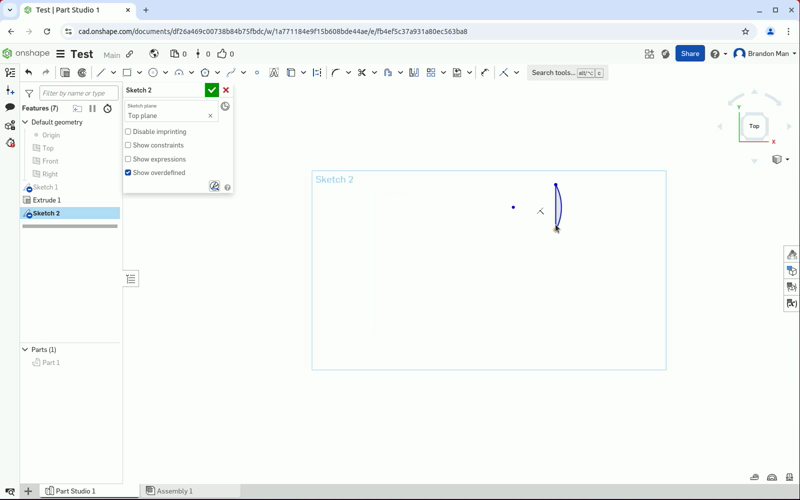
scroll(6)
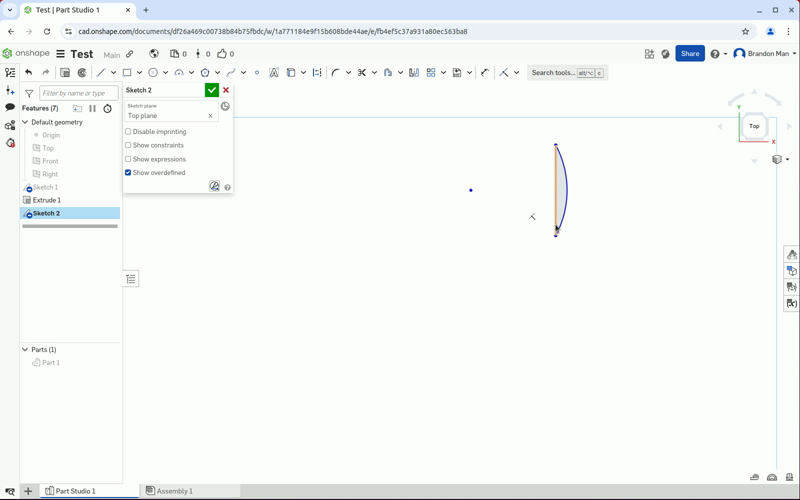
click(555, 224)
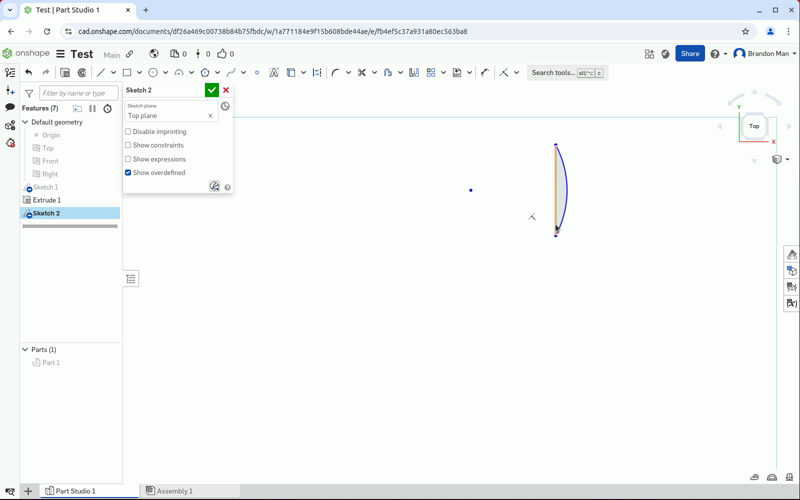
scroll(-6)
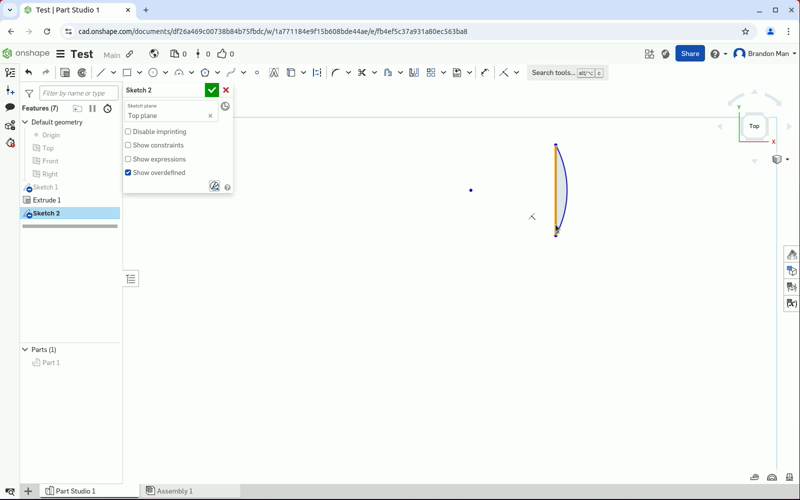
scroll(-6)
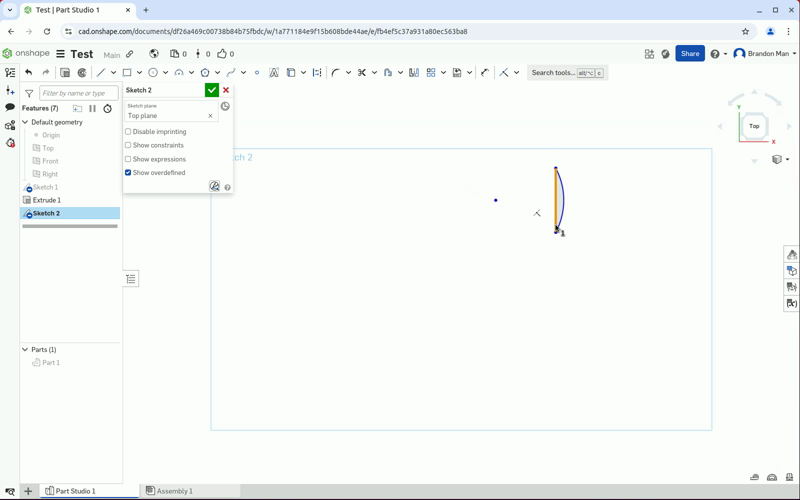
scroll(-6)
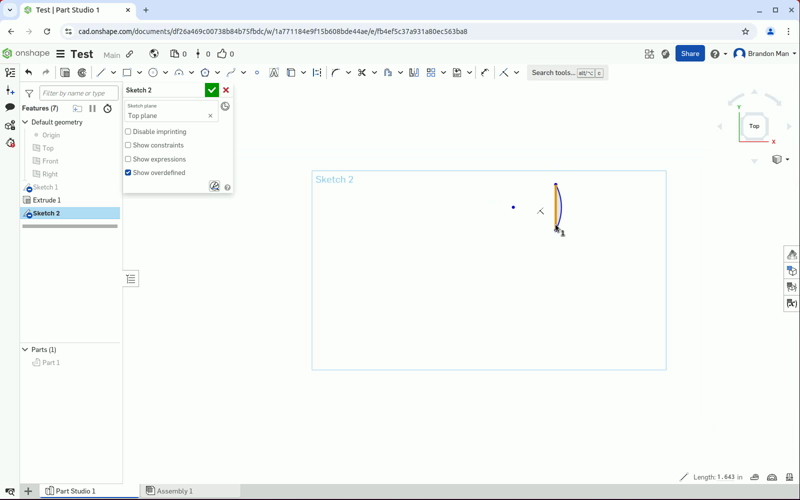
scroll(-6)
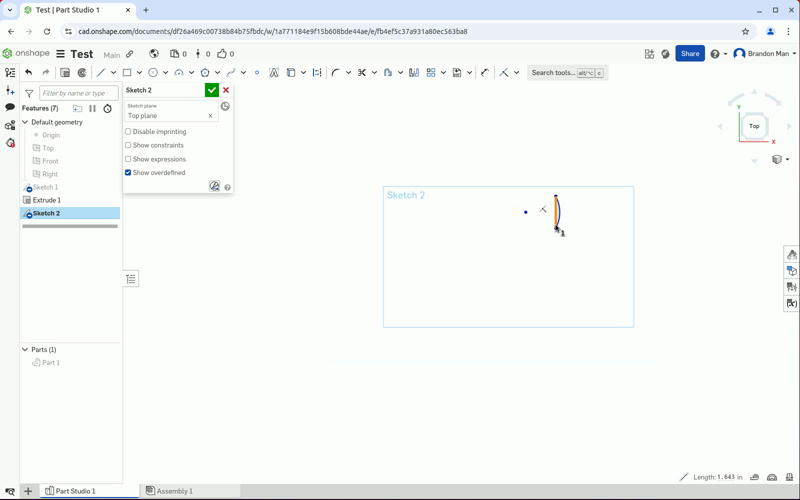
scroll(-6)
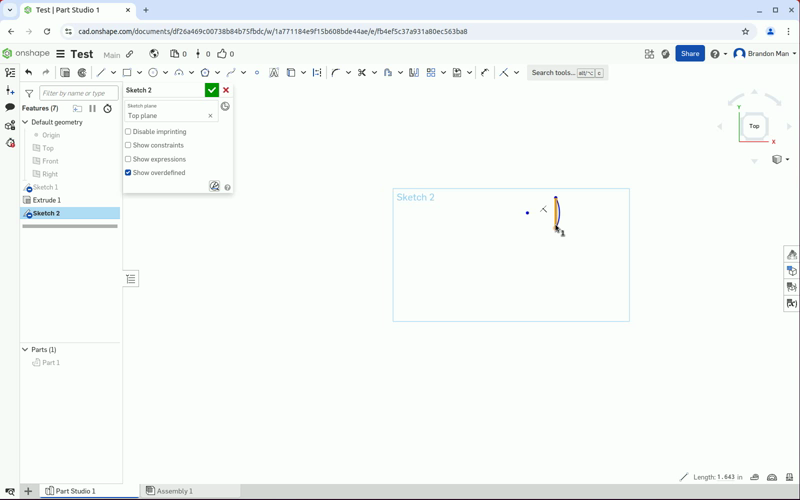
scroll(-6)
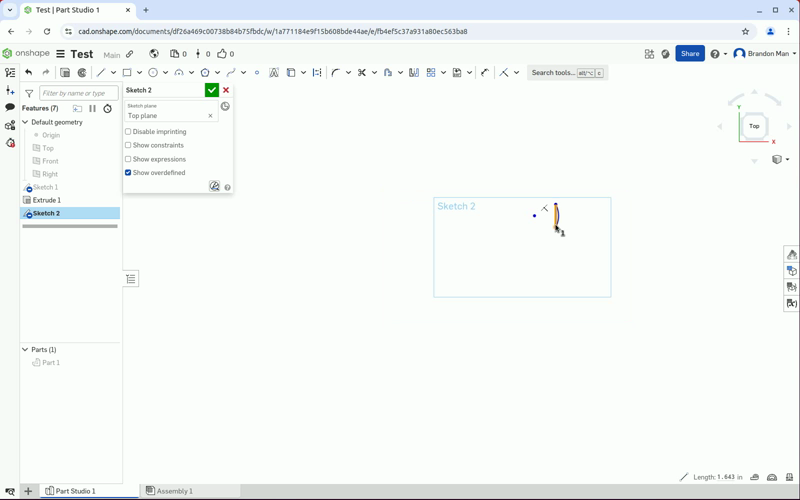
scroll(-6)
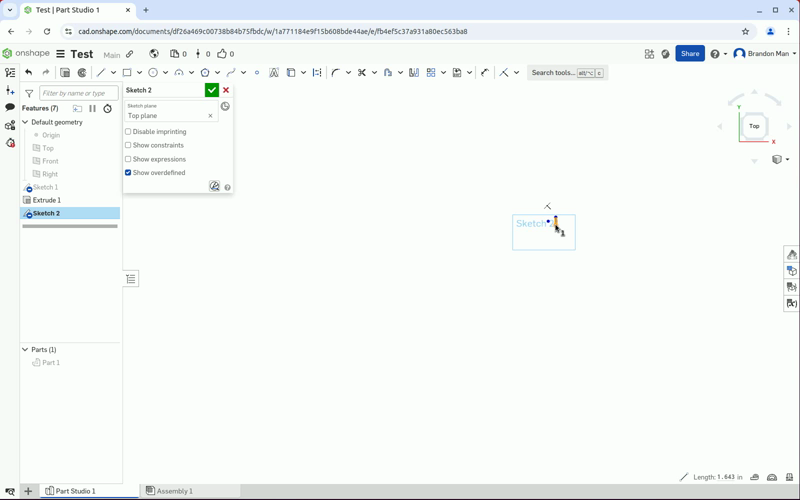
mouse_move(73, 352)
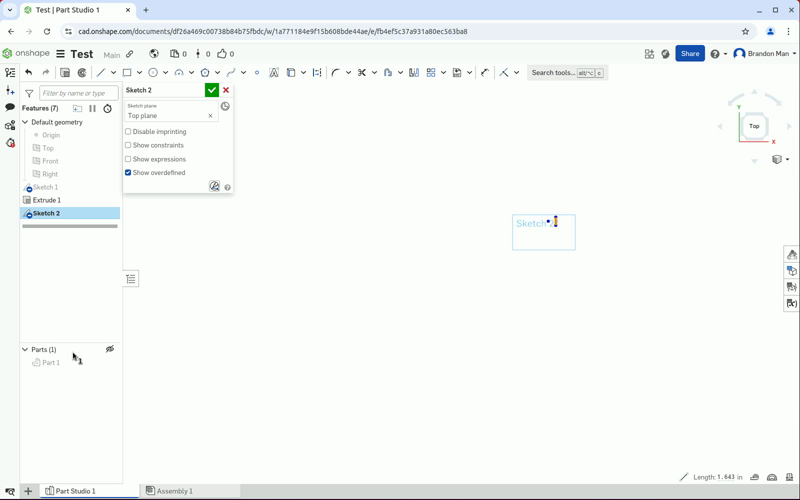
key(shift+y)
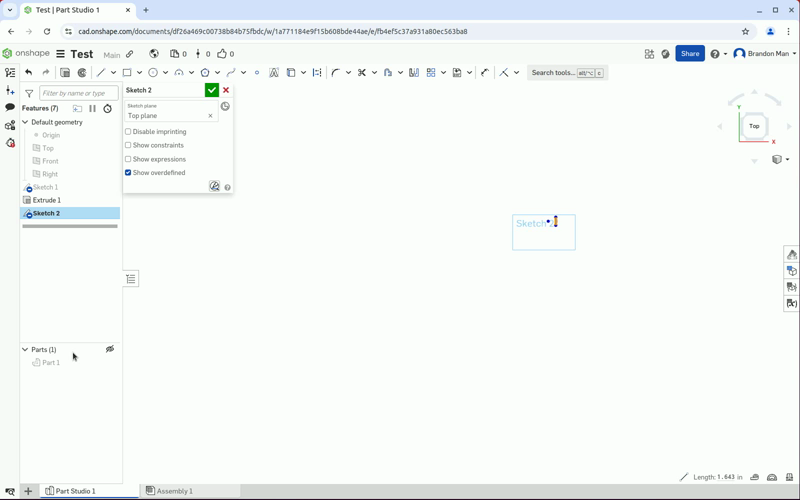
key(shift+e)
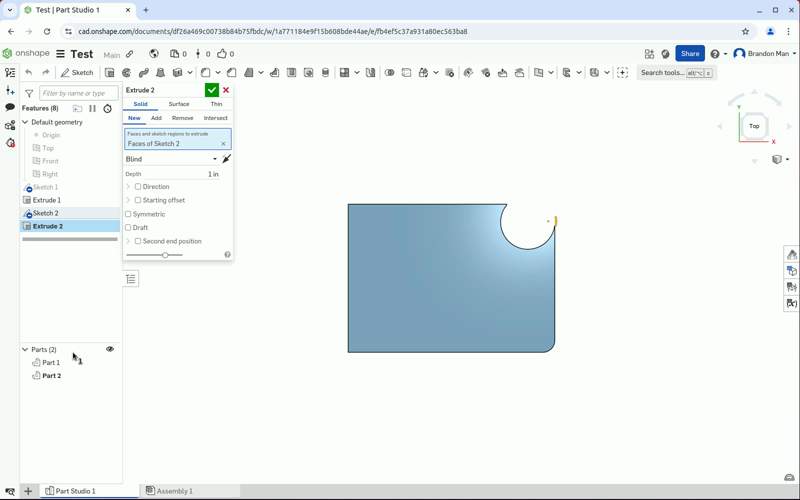
mouse_move(143, 106)
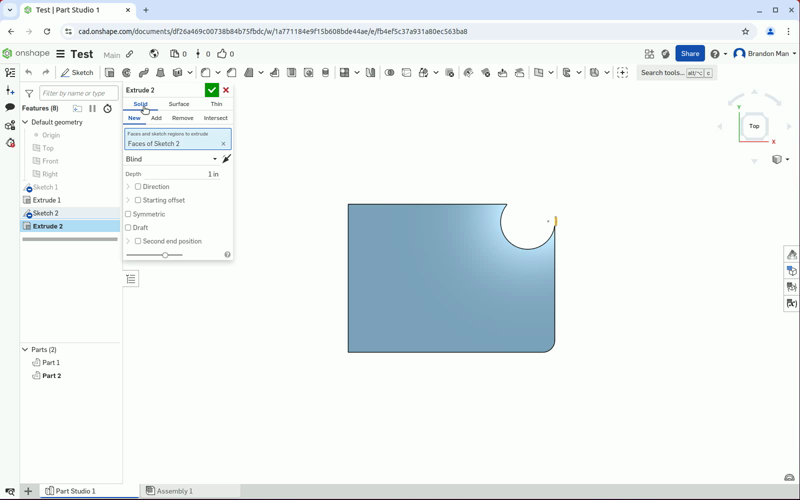
click(143, 106)
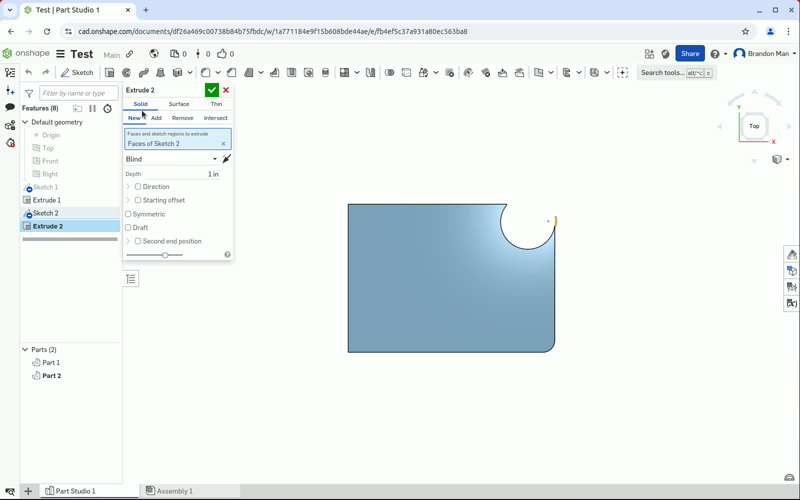
mouse_move(137, 120)
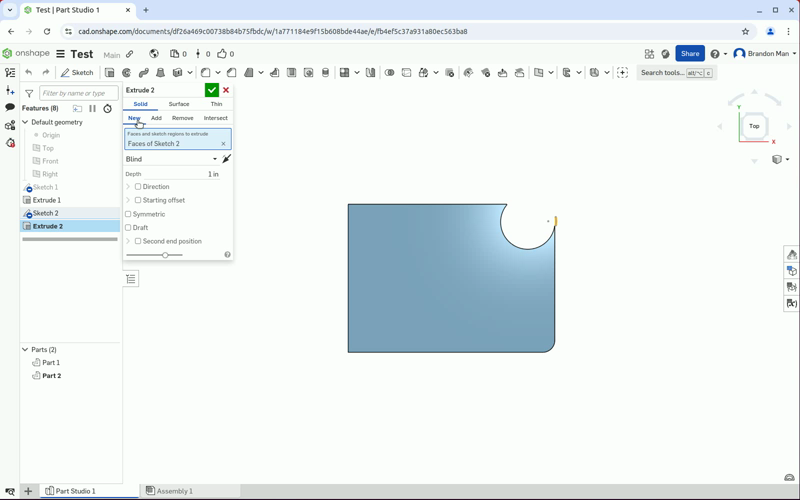
click(137, 120)
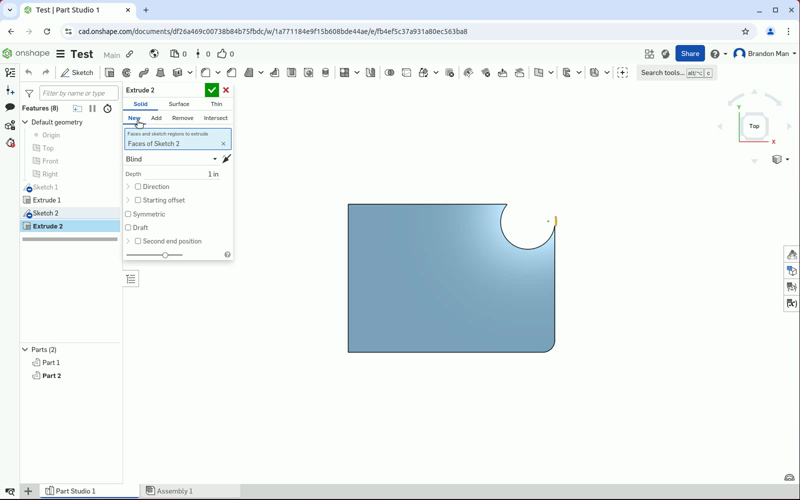
key(tab, 4)
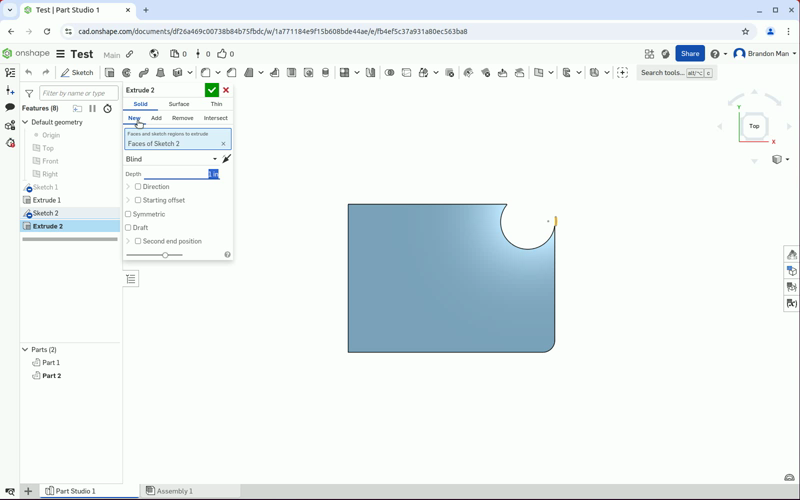
text(9.628)
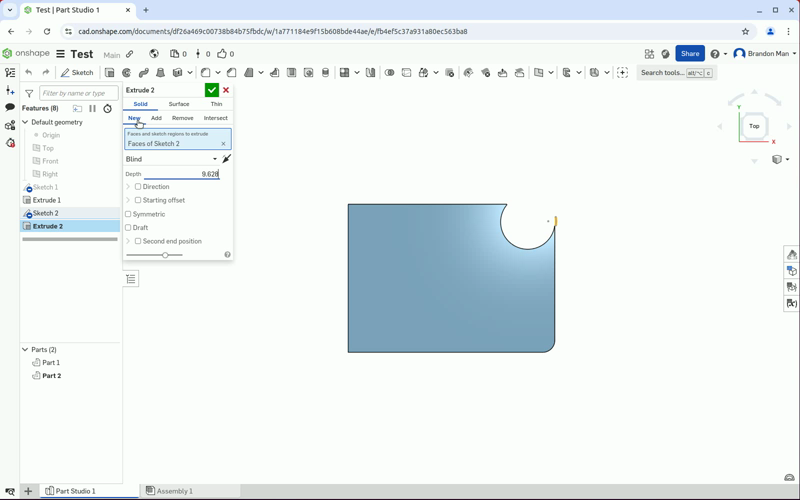
key(enter)
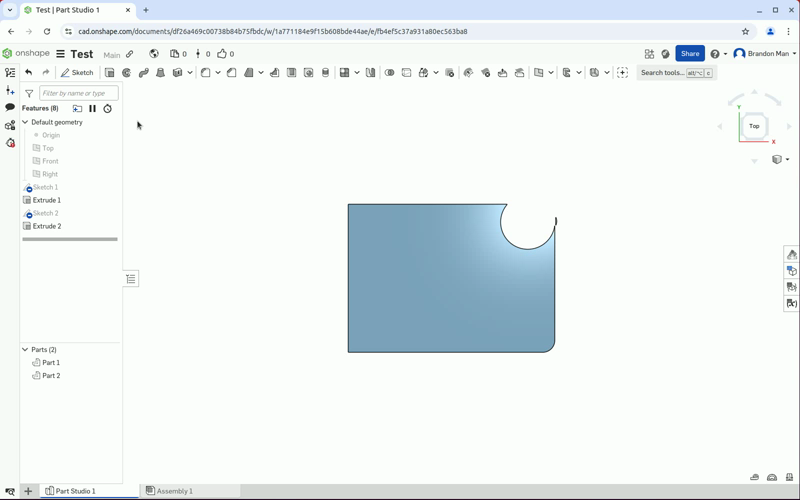
key(shift+h)
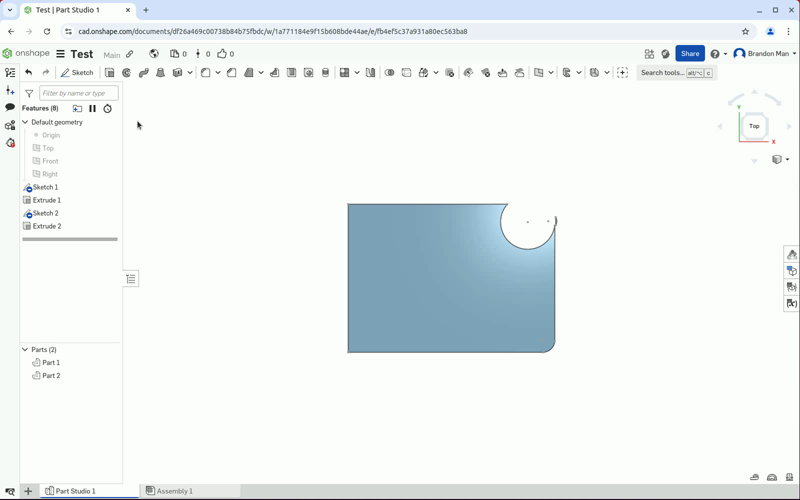
key(shift+h)
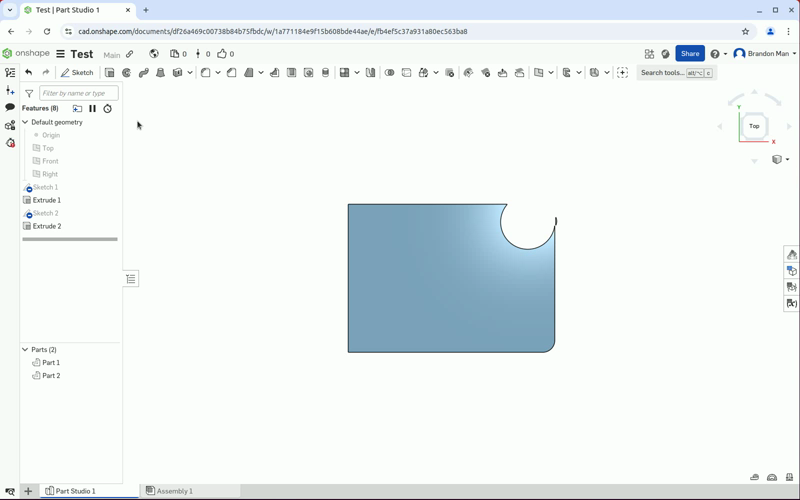
mouse_move(73, 189)
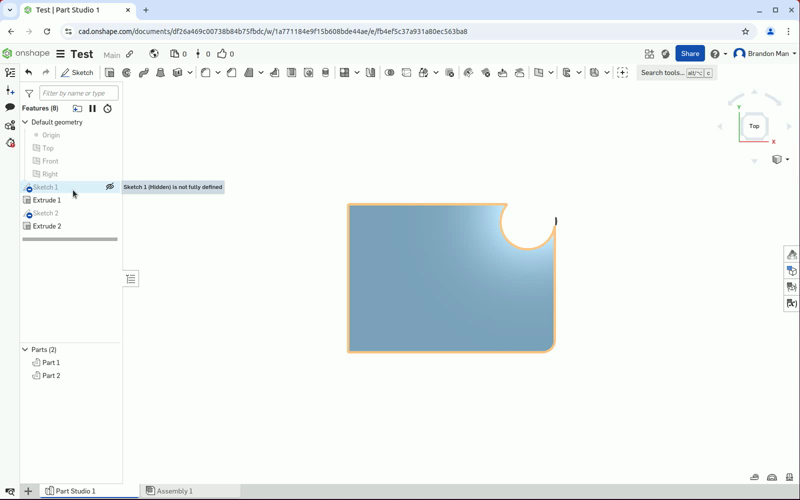
click(73, 189)
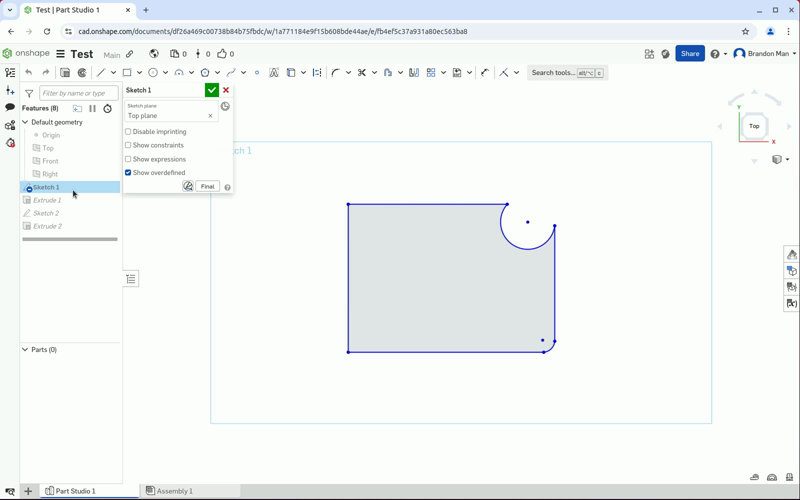
mouse_move(229, 92)
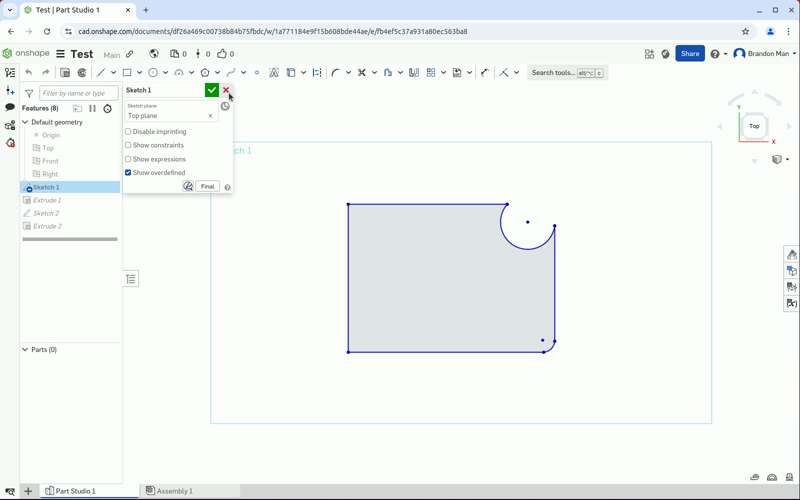
click(229, 92)
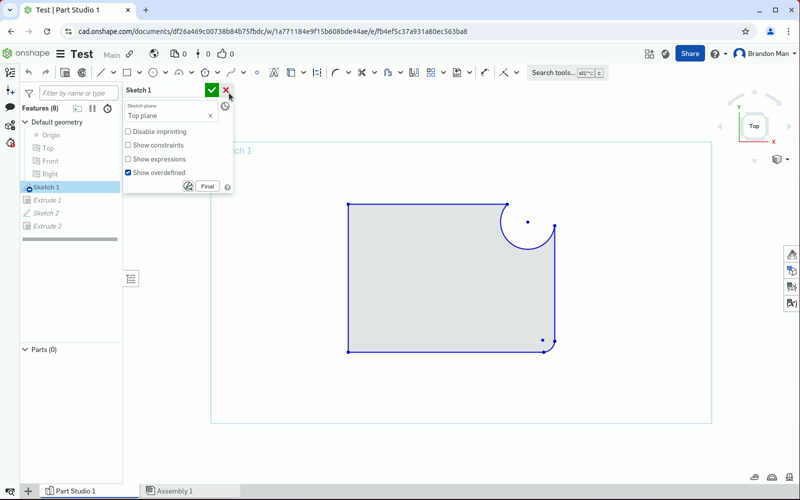
key(shift+s)
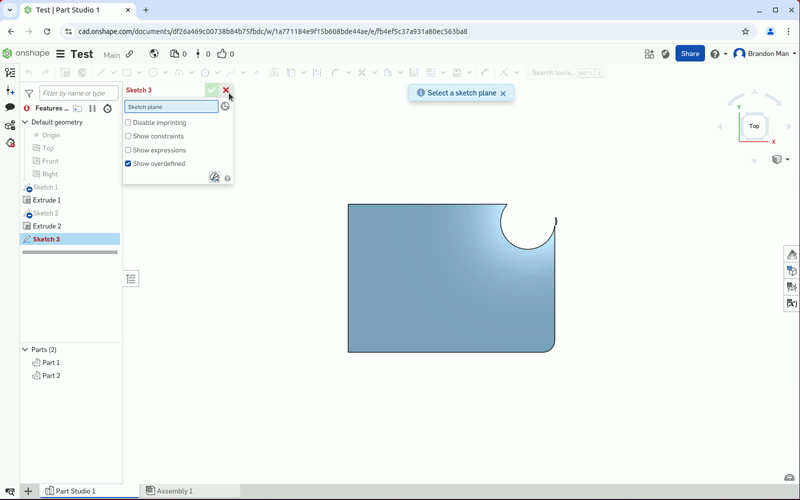
mouse_move(73, 150)
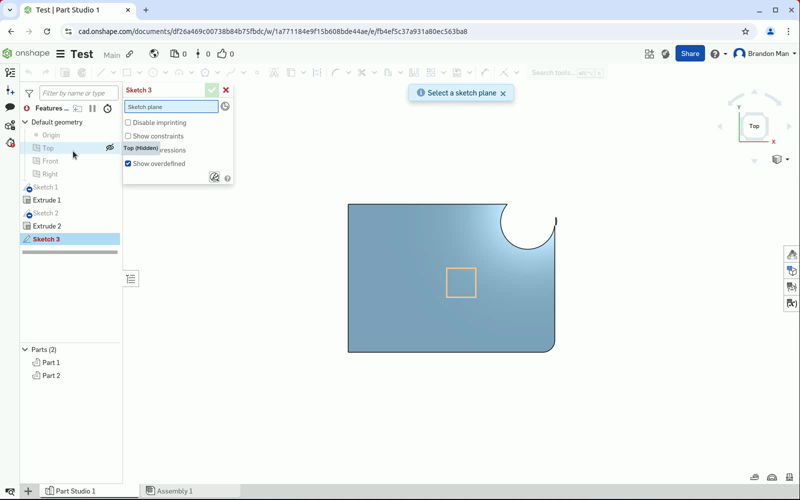
click(73, 150)
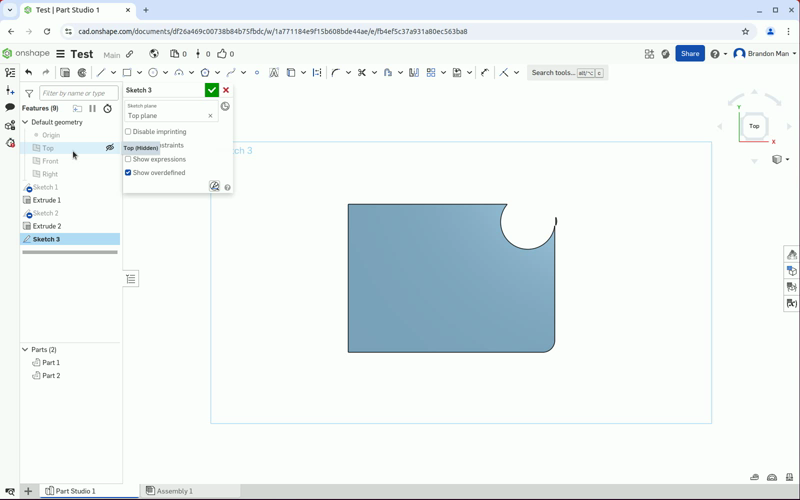
mouse_move(73, 352)
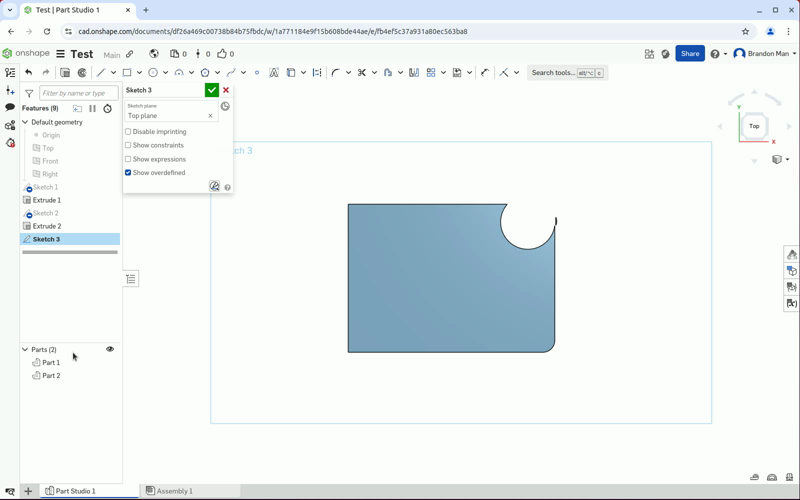
key(y)
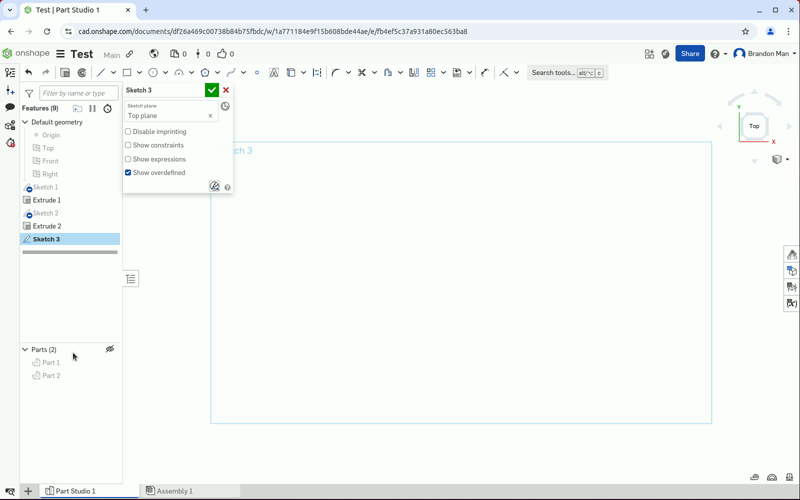
key(a)
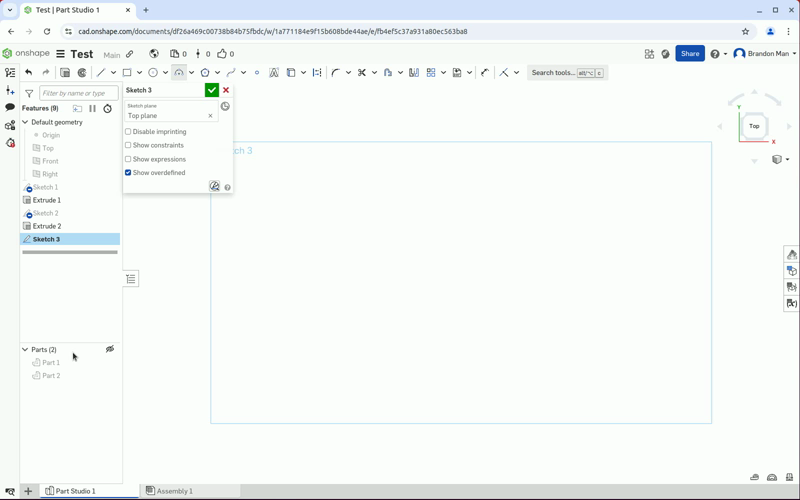
key_down(shift)
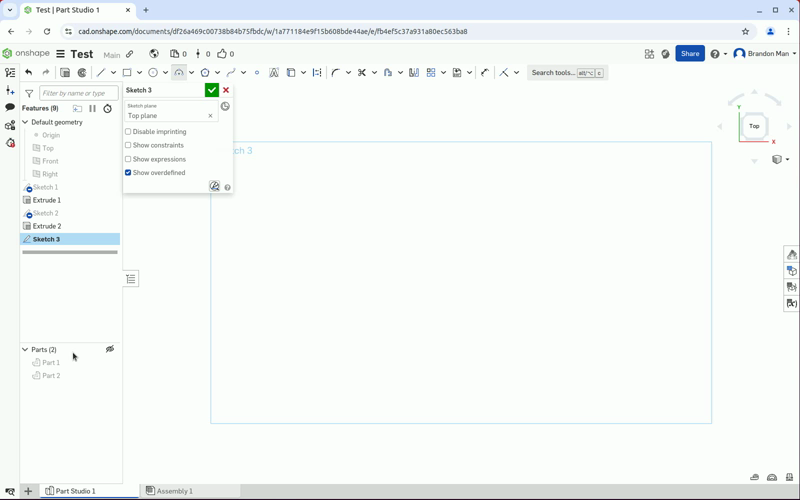
mouse_move(507, 203)
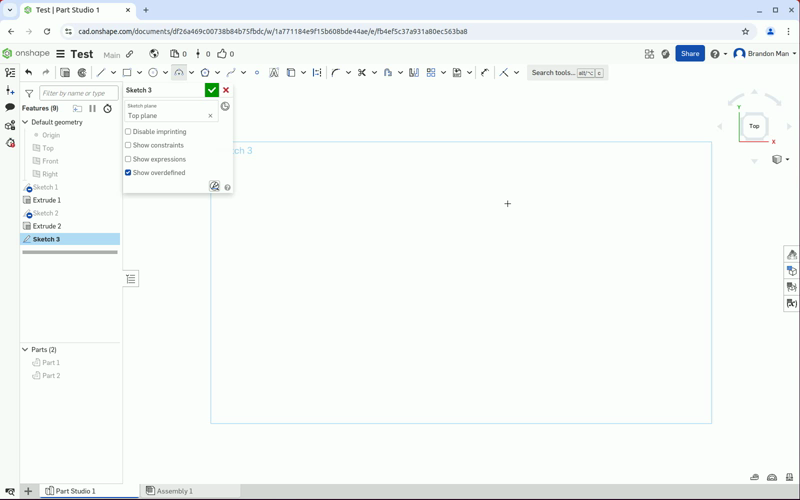
click(507, 203)
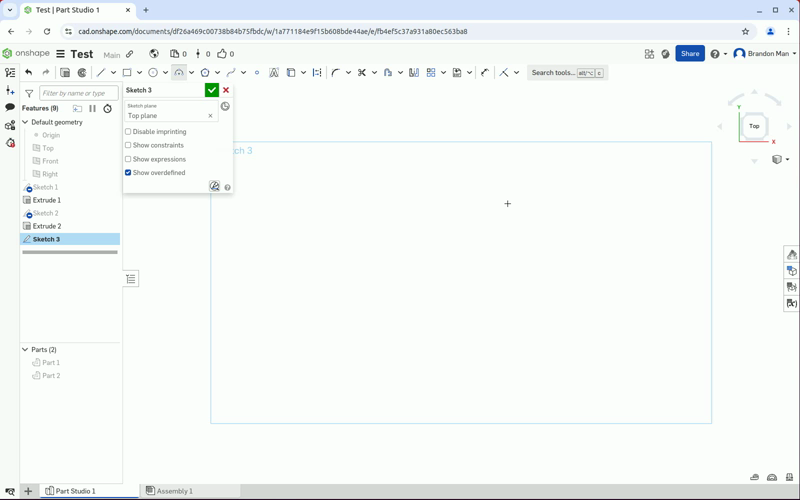
key_up(shift)
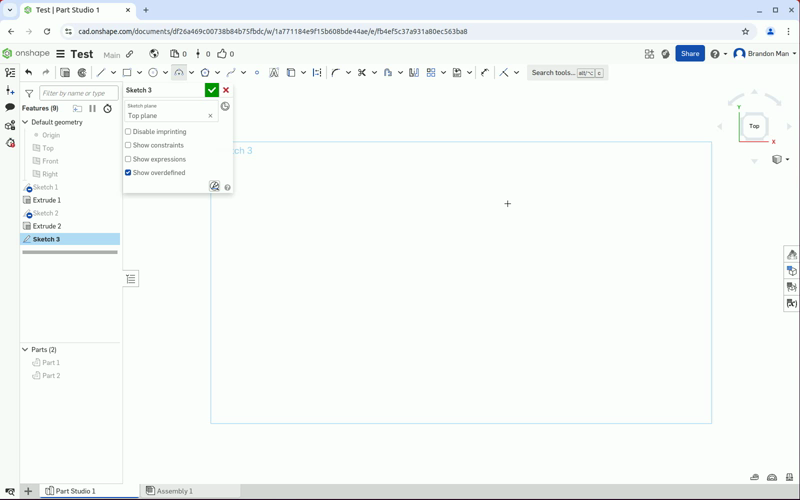
key_down(shift)
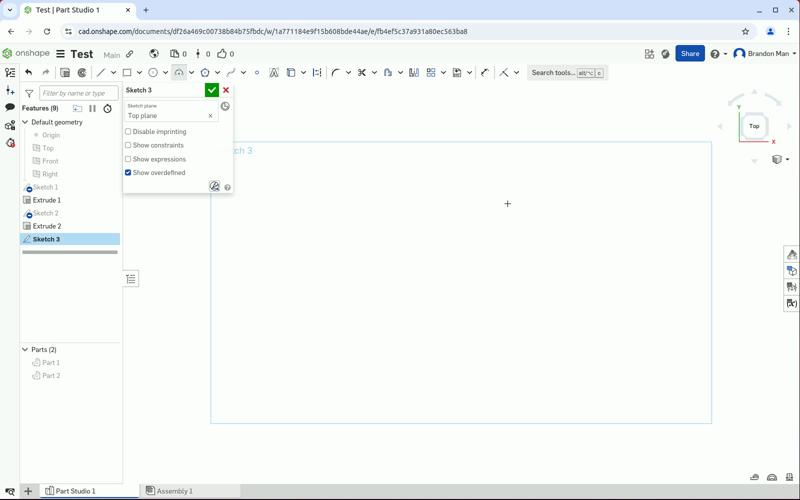
mouse_move(556, 224)
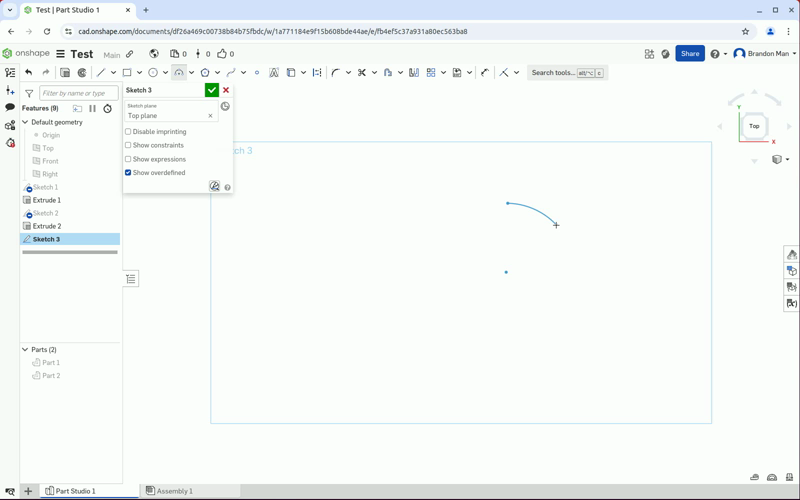
click(556, 224)
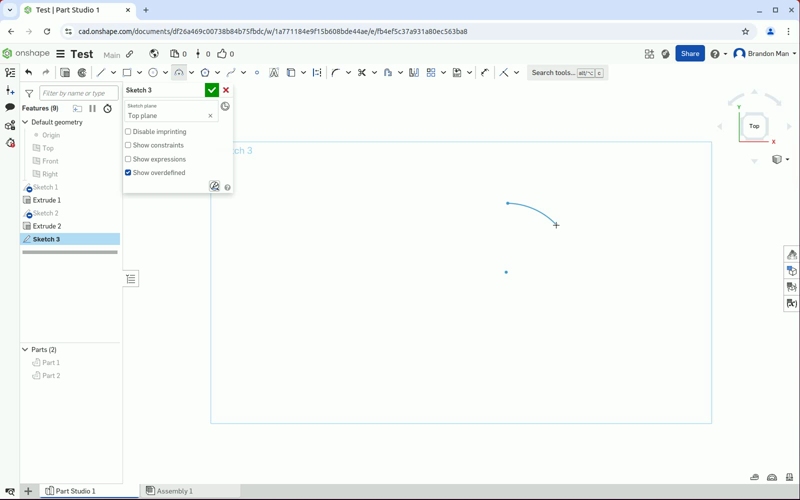
mouse_move(517, 246)
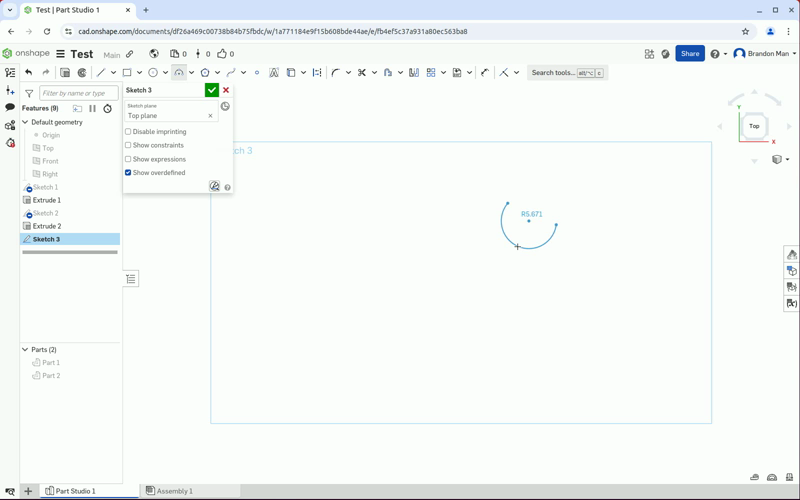
click(517, 246)
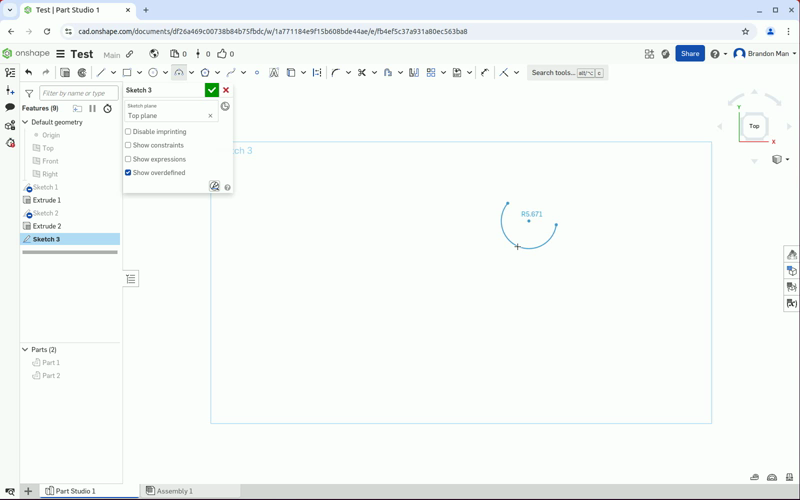
key_up(shift)
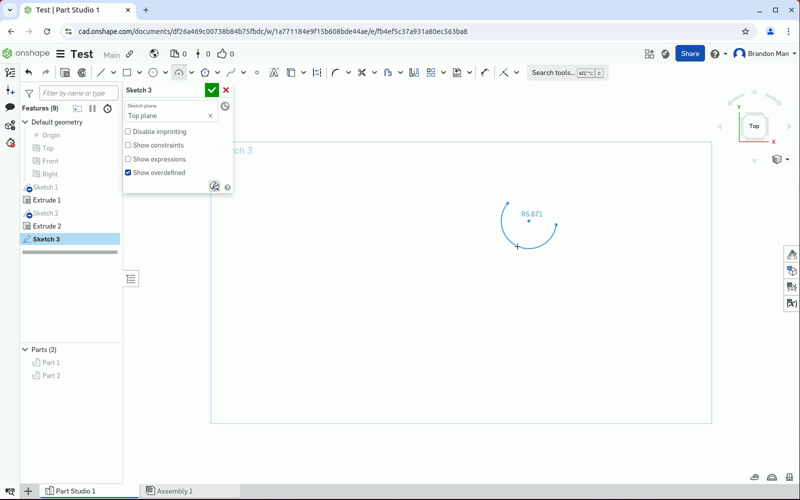
key(esc)
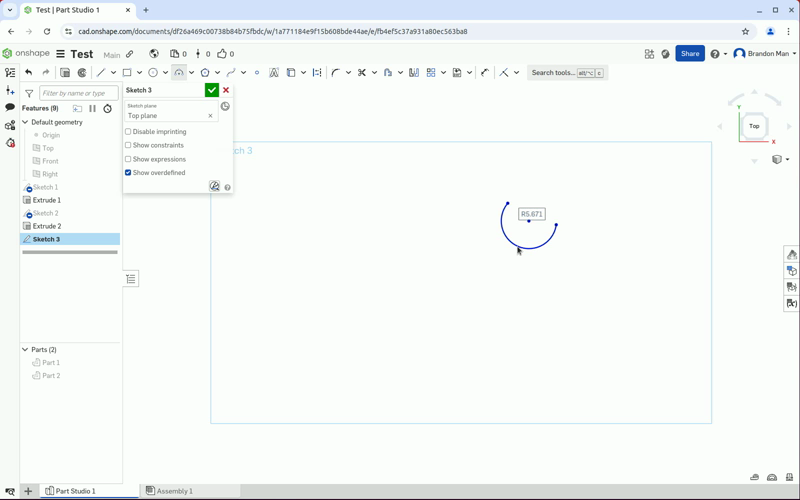
key(l)
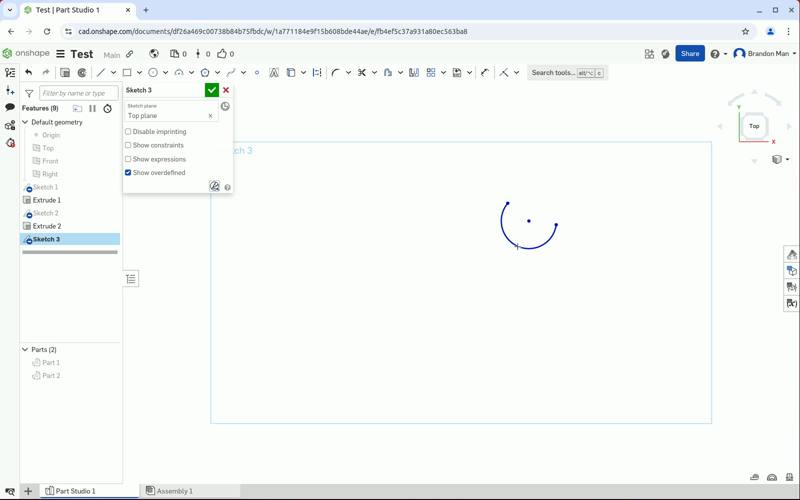
mouse_move(556, 224)
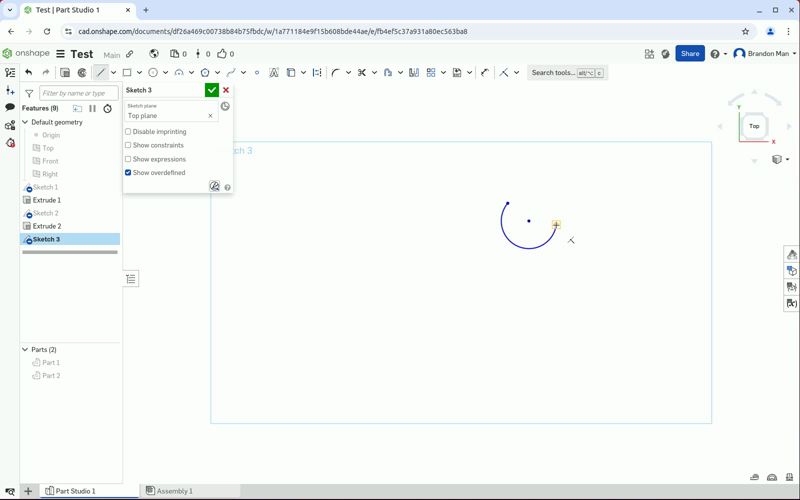
click(556, 224)
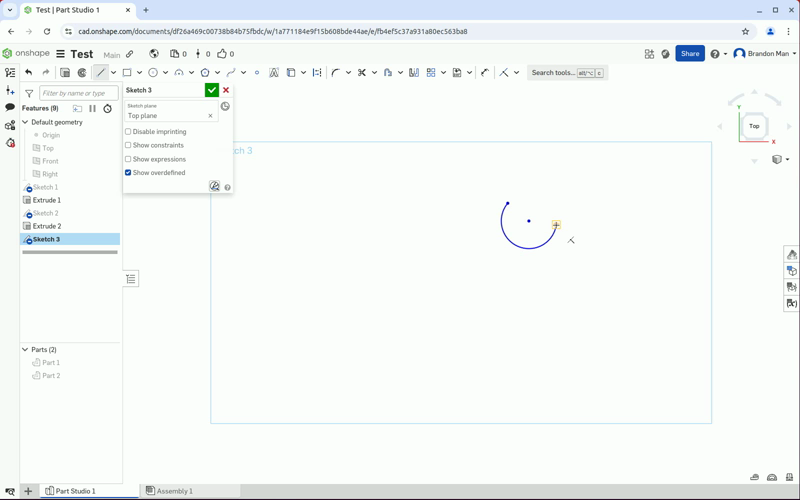
key_down(shift)
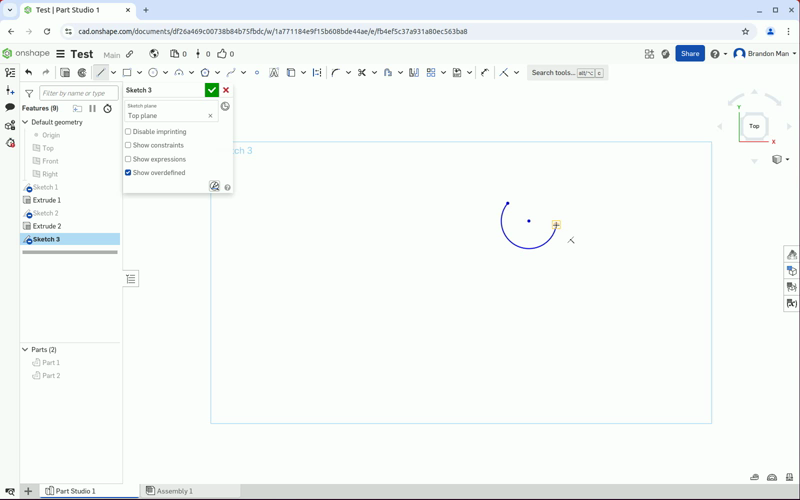
mouse_move(586, 224)
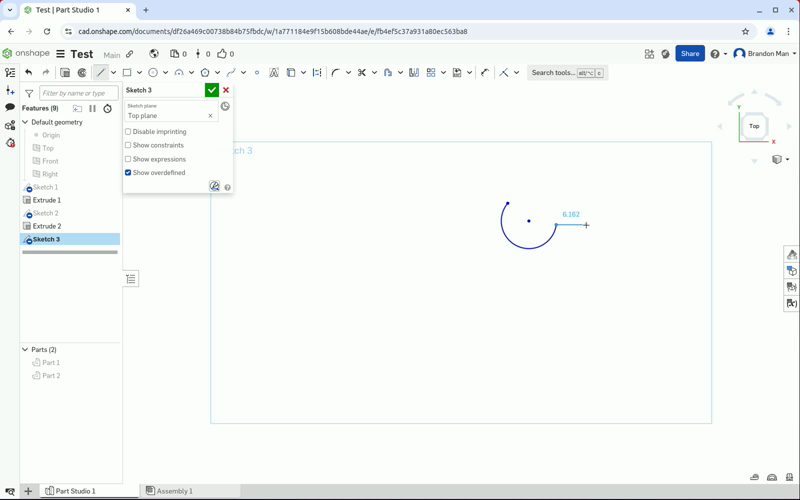
mouse_move(556, 217)
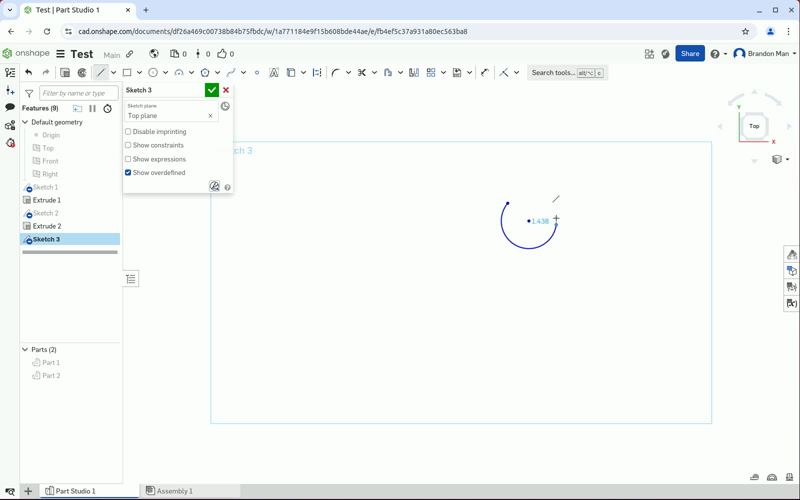
scroll(6)
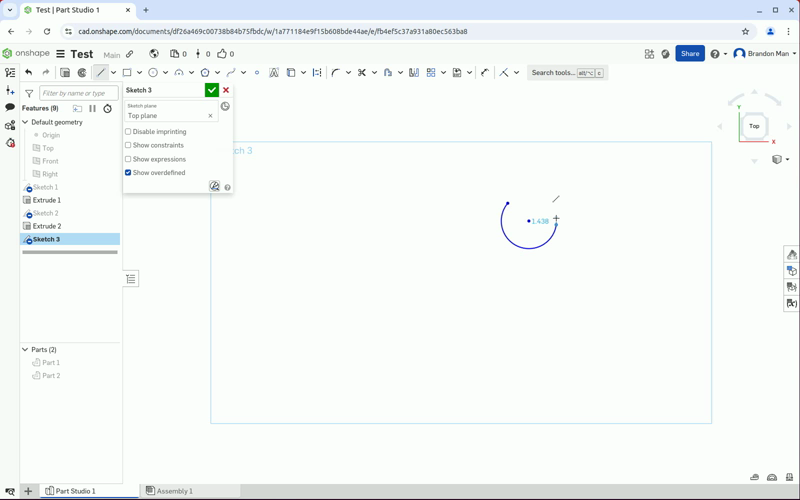
scroll(6)
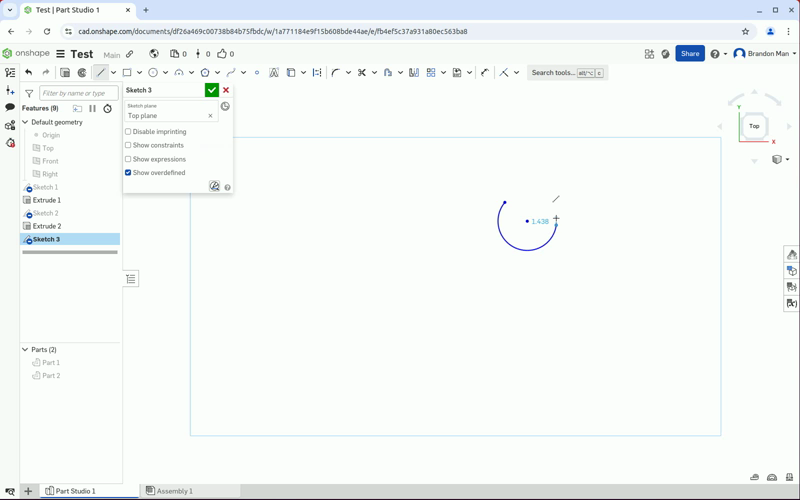
scroll(6)
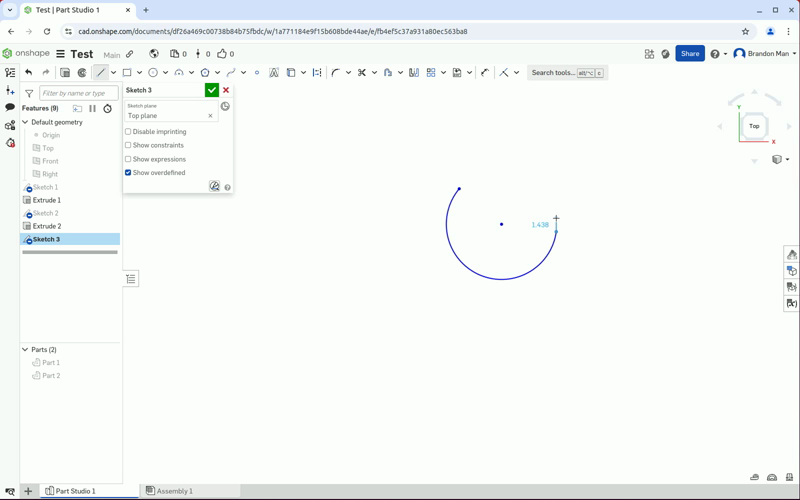
scroll(6)
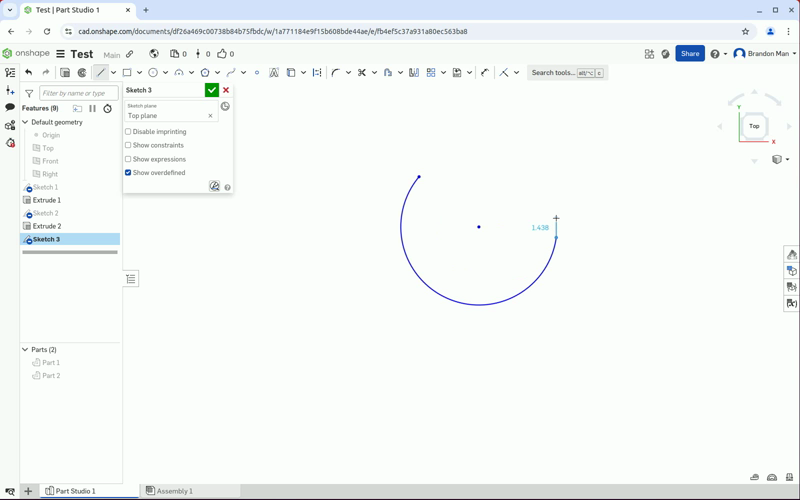
scroll(6)
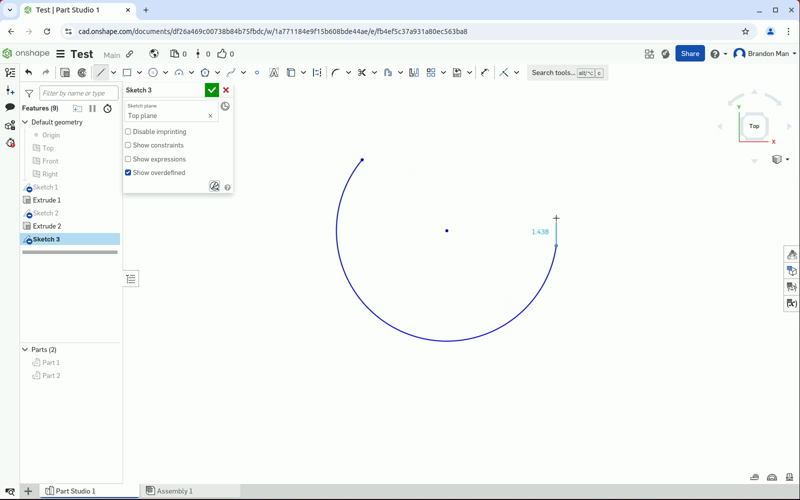
scroll(6)
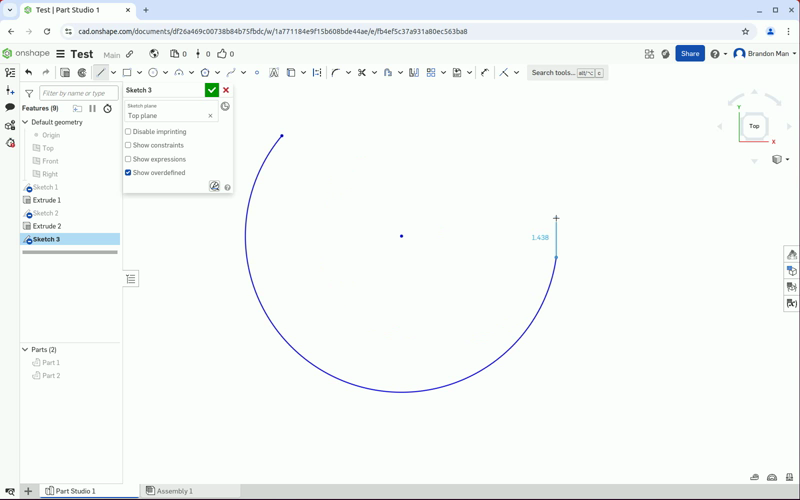
scroll(6)
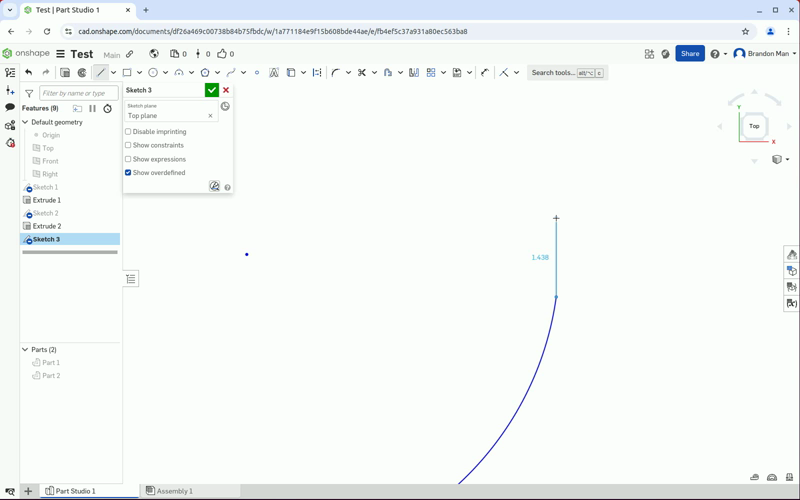
click(556, 217)
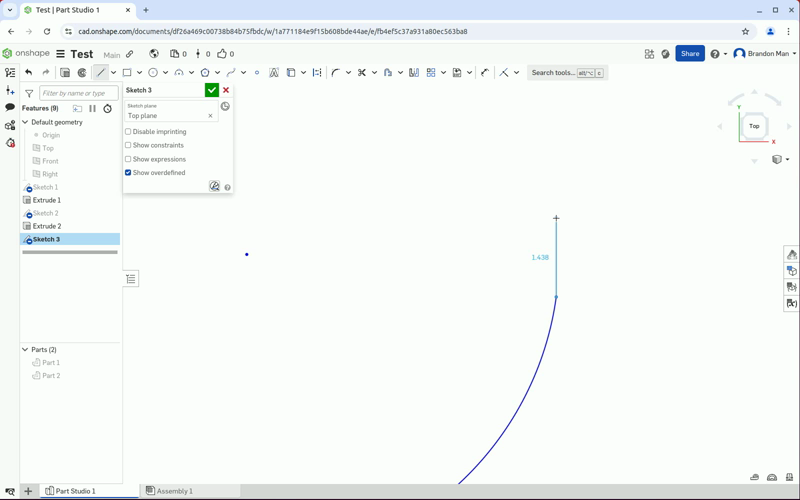
scroll(-6)
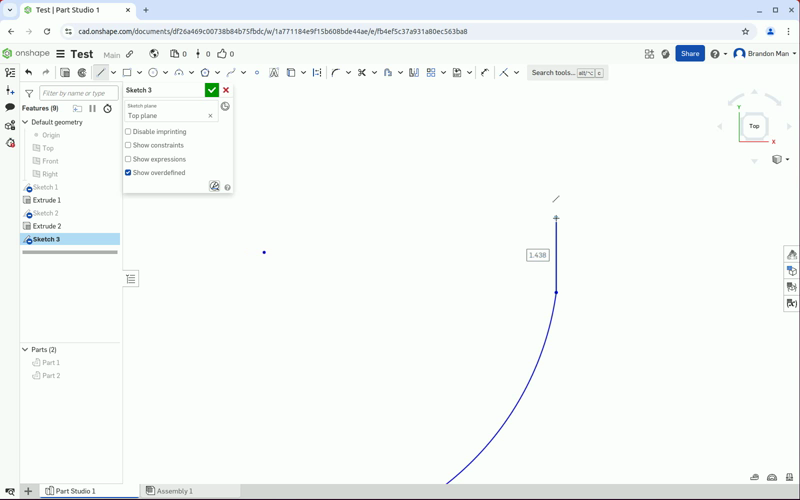
scroll(-6)
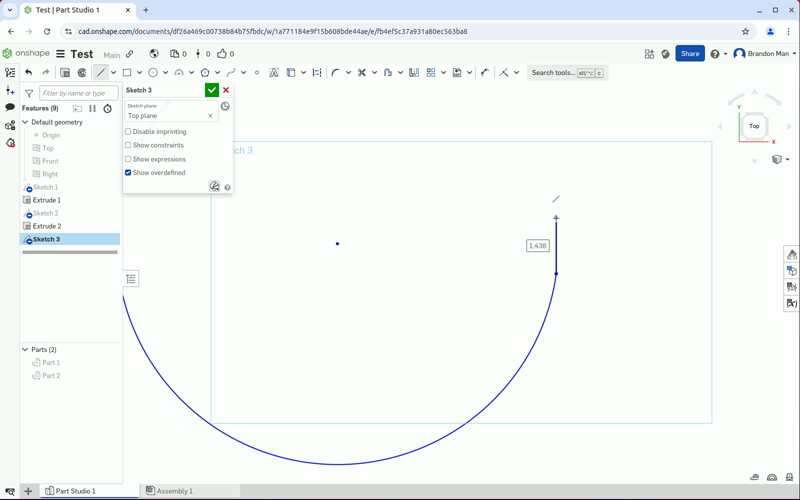
scroll(-6)
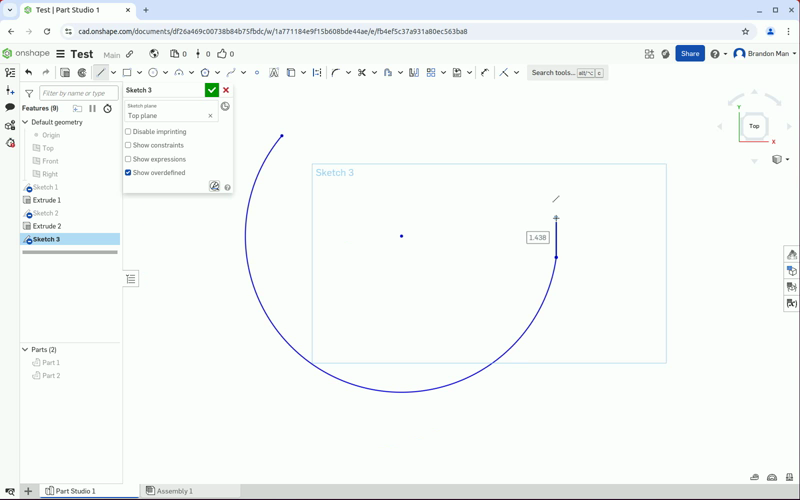
scroll(-6)
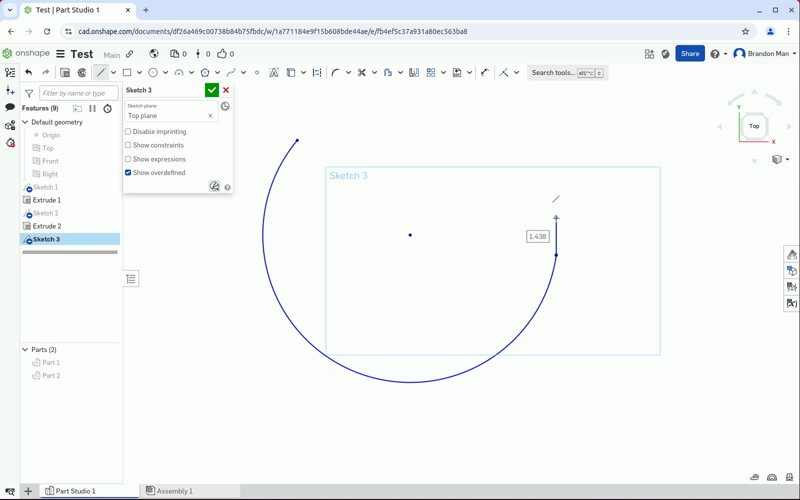
scroll(-6)
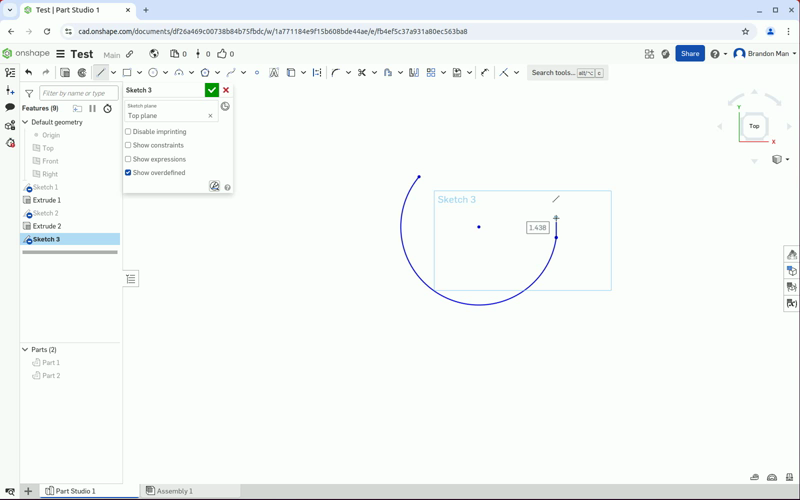
scroll(-6)
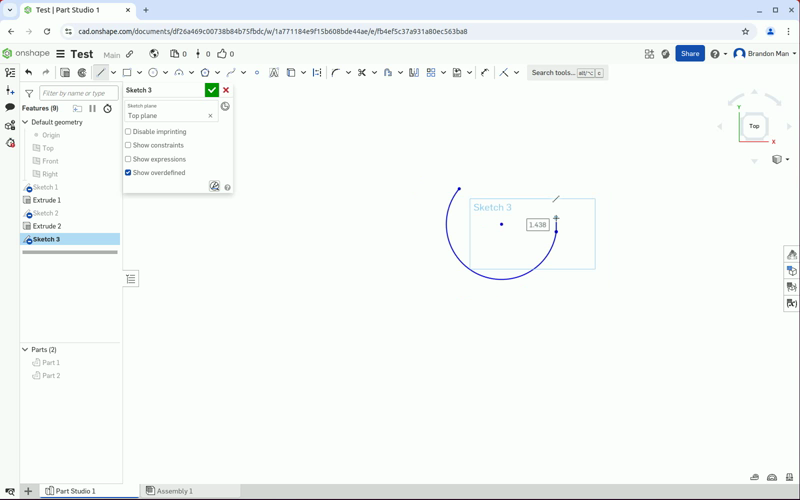
scroll(-6)
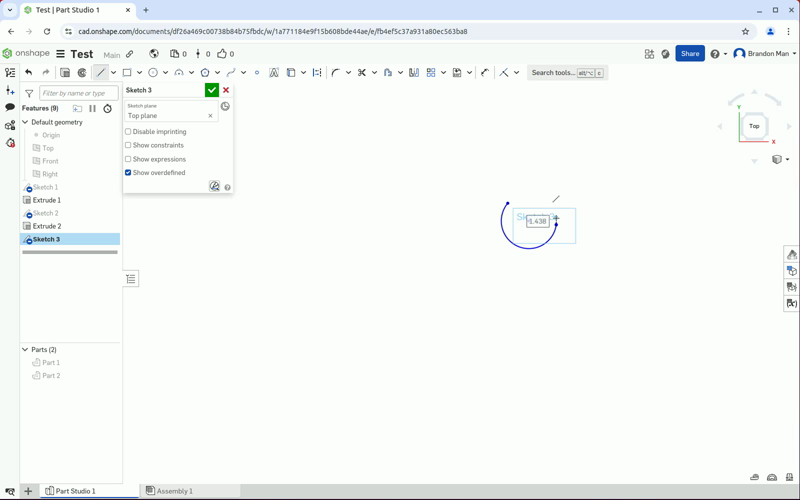
key_up(shift)
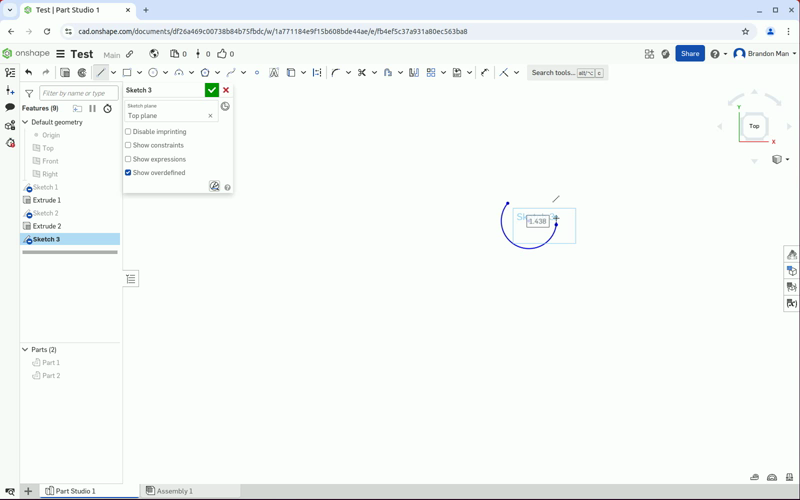
key(esc)
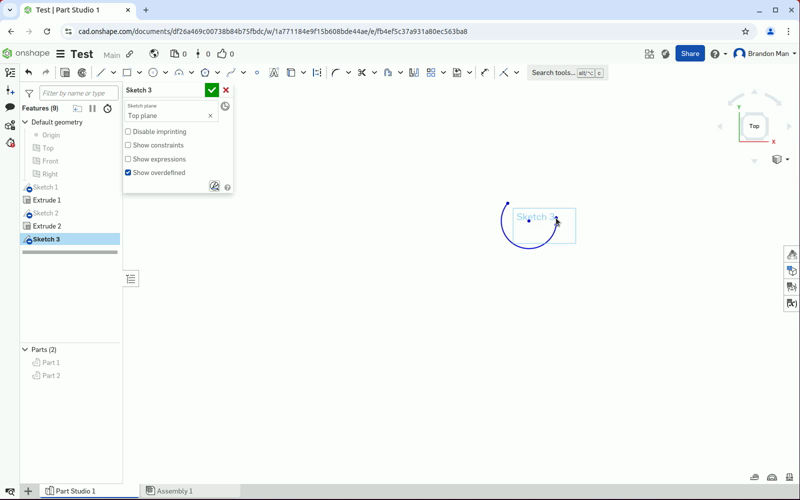
key(a)
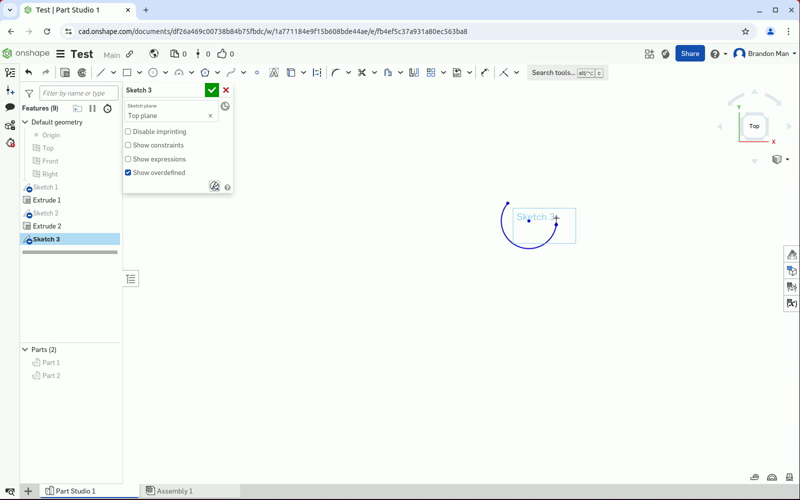
mouse_move(556, 217)
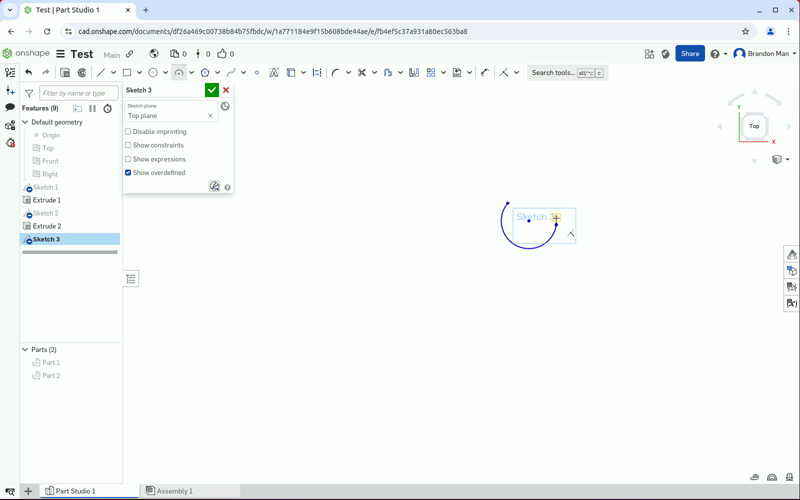
click(556, 217)
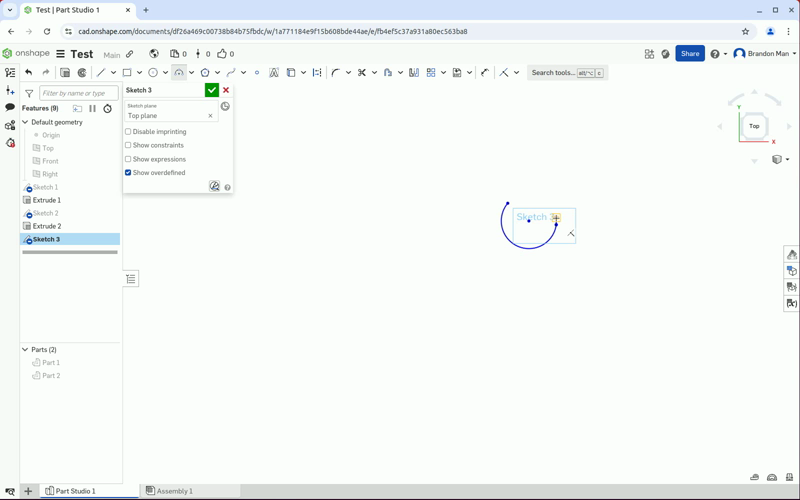
key_down(shift)
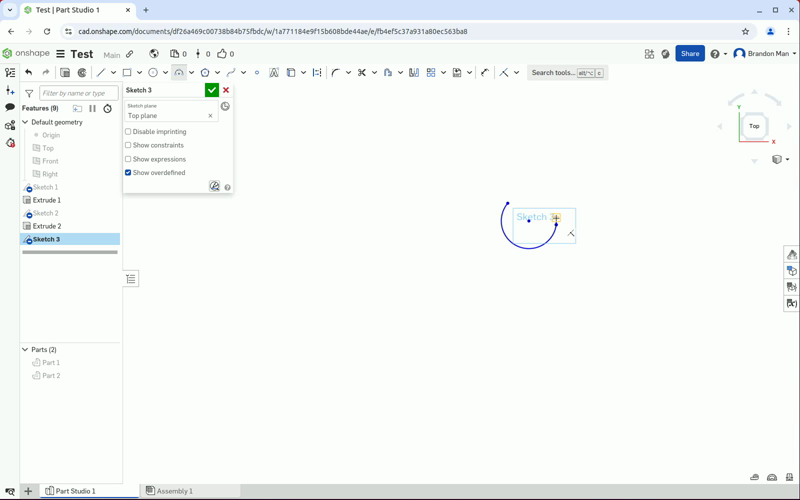
mouse_move(549, 203)
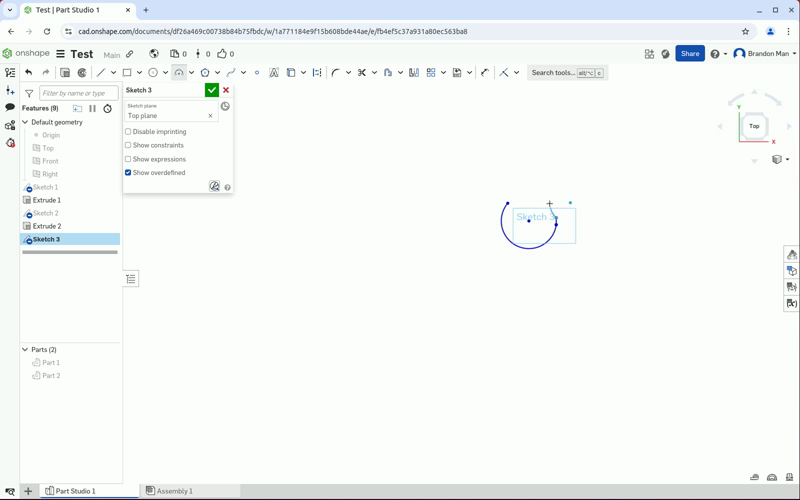
click(549, 203)
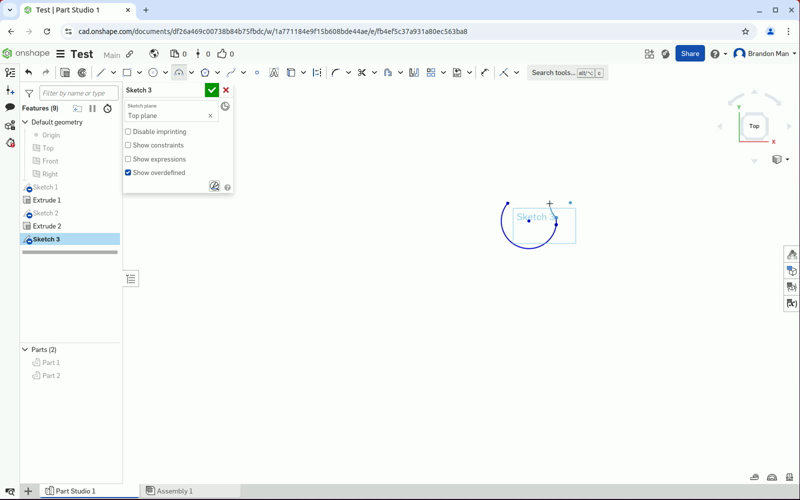
mouse_move(554, 209)
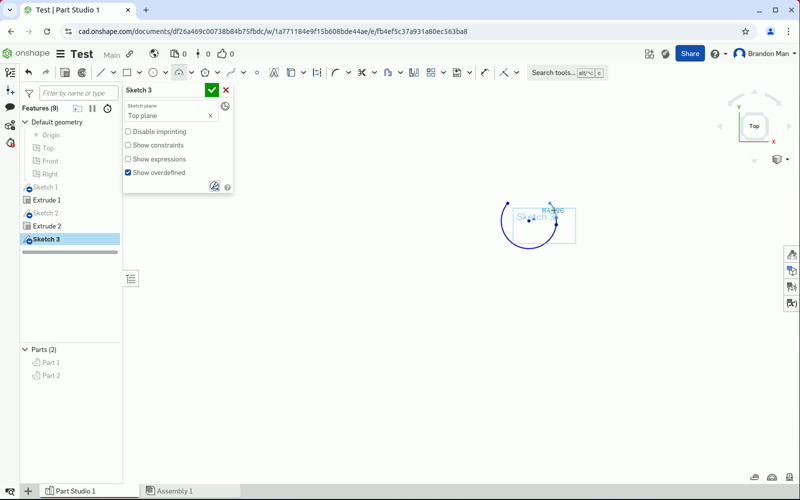
click(554, 209)
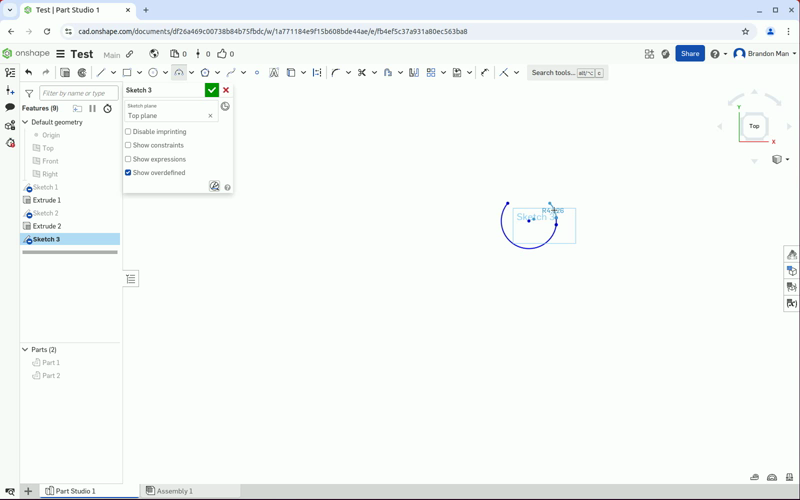
key_up(shift)
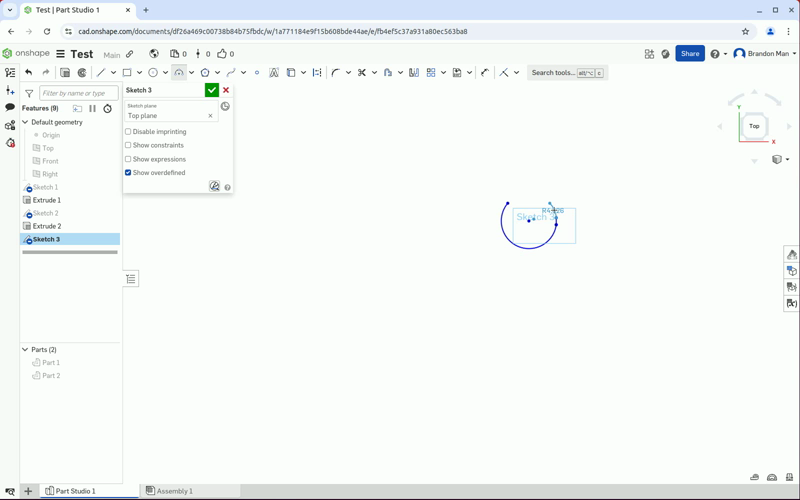
key(esc)
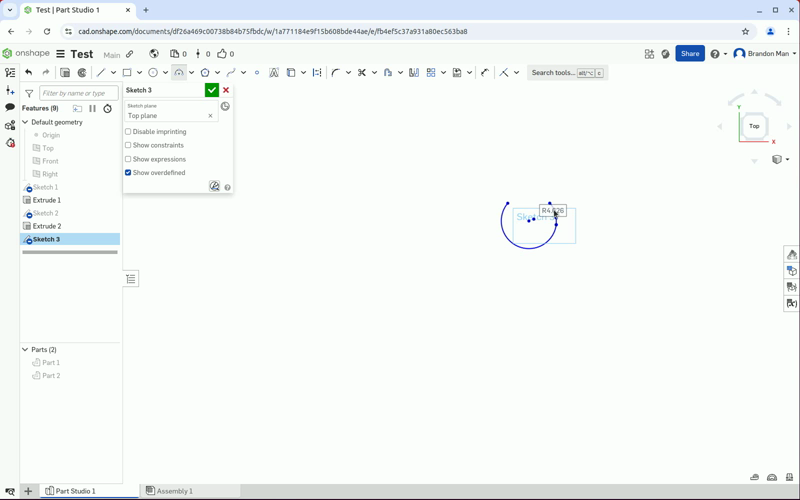
key(l)
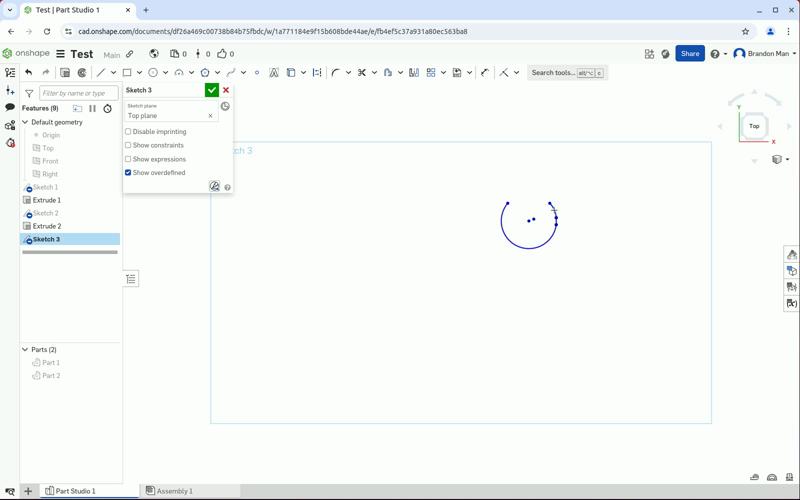
mouse_move(549, 203)
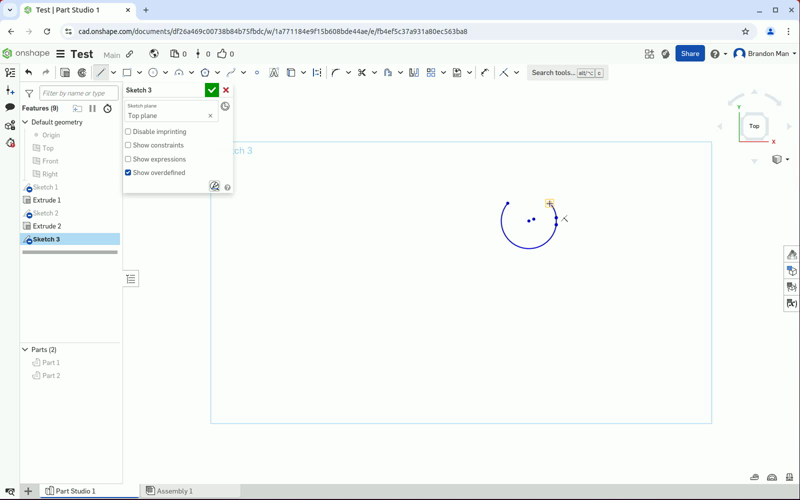
click(549, 203)
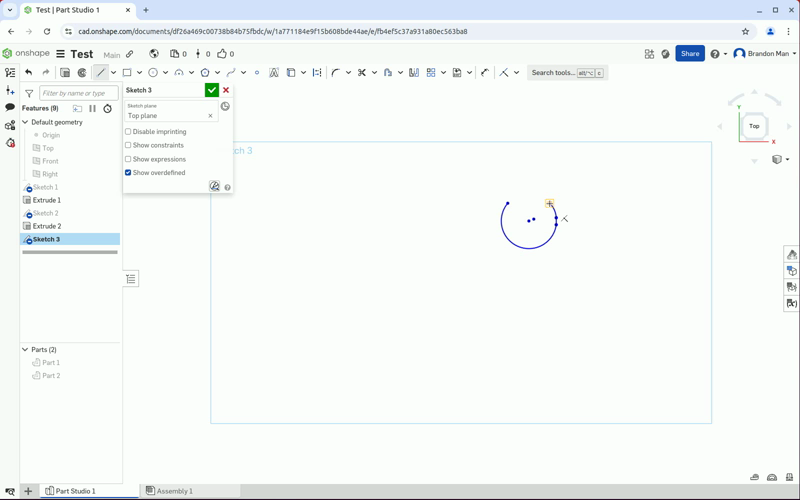
mouse_move(579, 203)
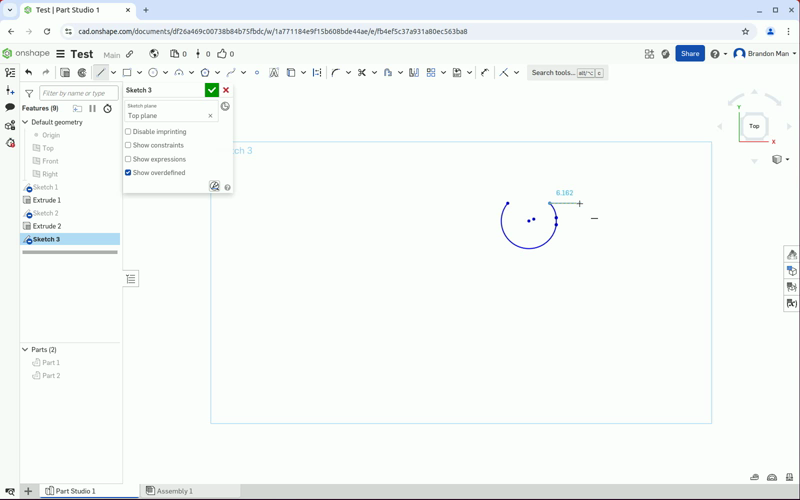
key_down(shift)
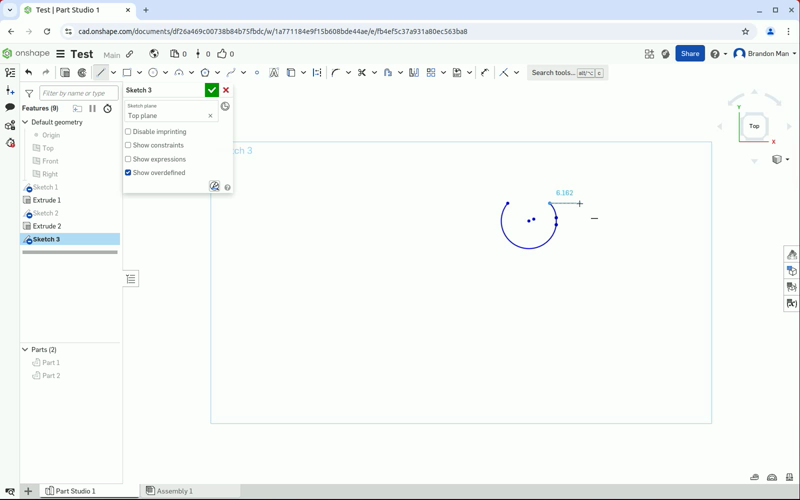
mouse_move(507, 203)
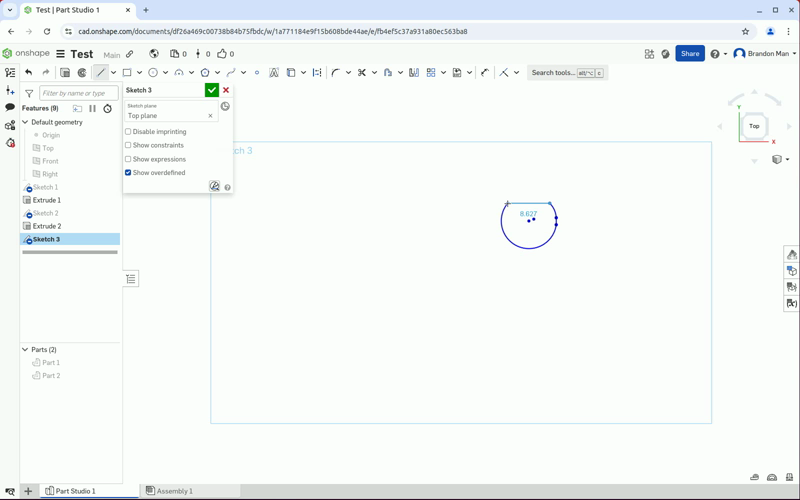
key_up(shift)
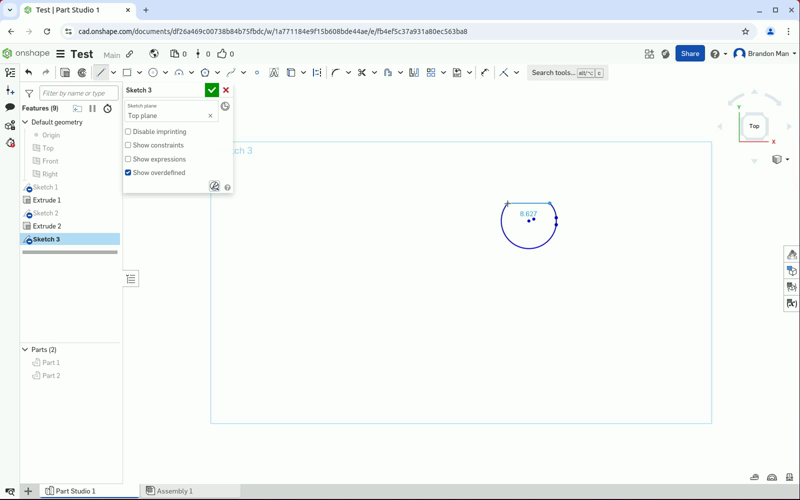
click(507, 203)
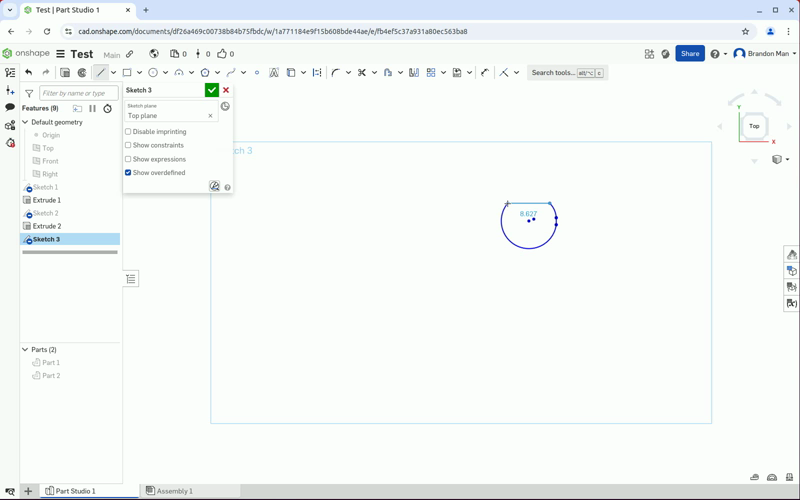
key(esc)
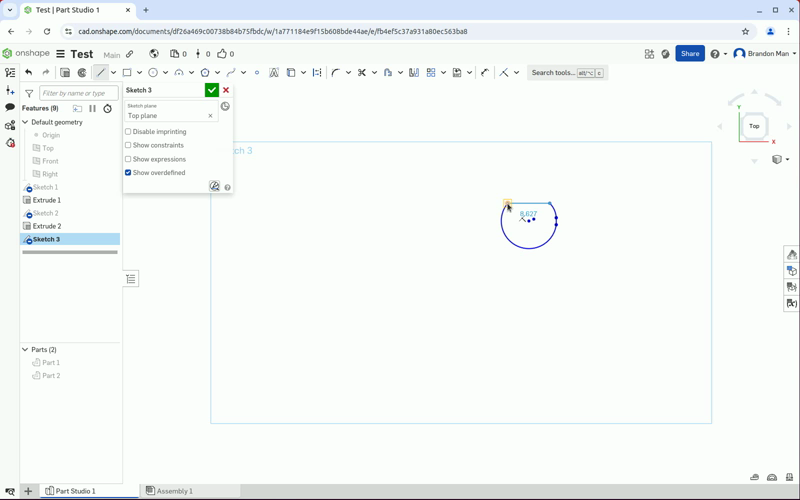
mouse_move(536, 210)
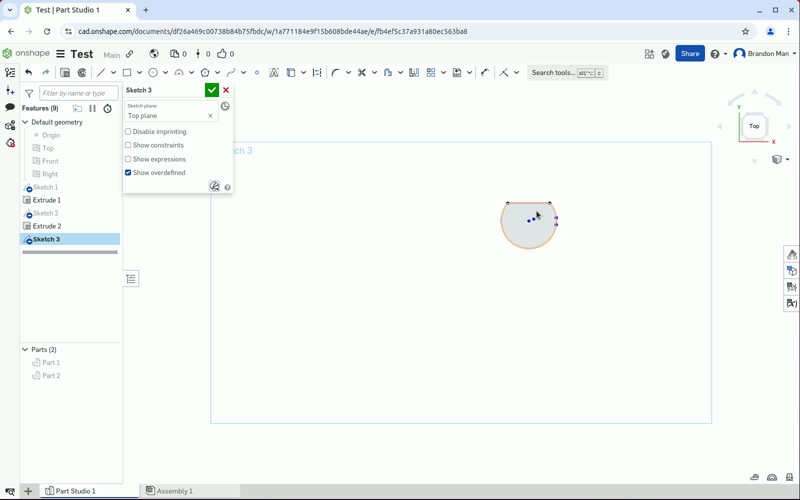
click(536, 210)
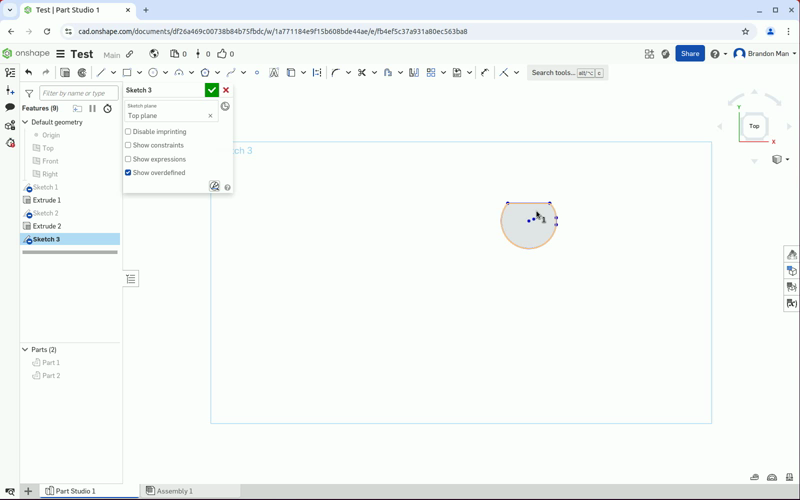
mouse_move(73, 352)
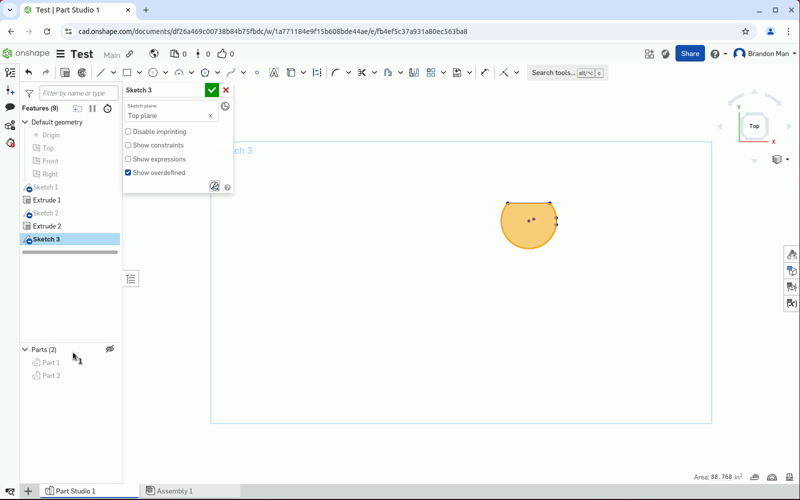
key(shift+y)
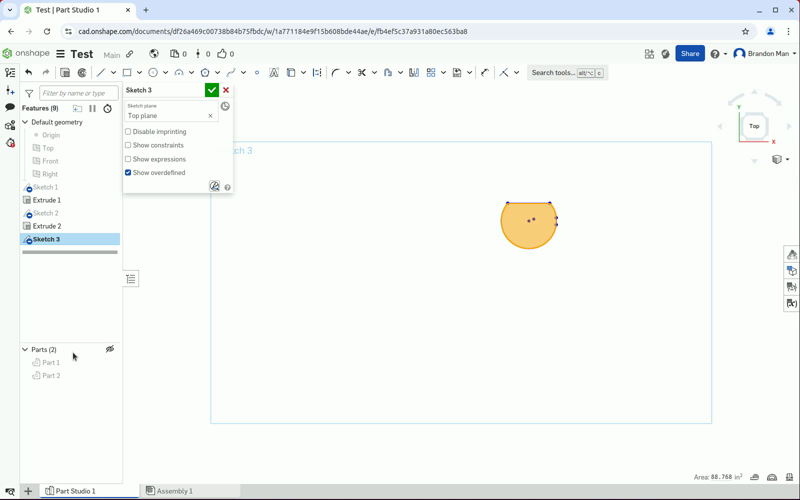
key(shift+e)
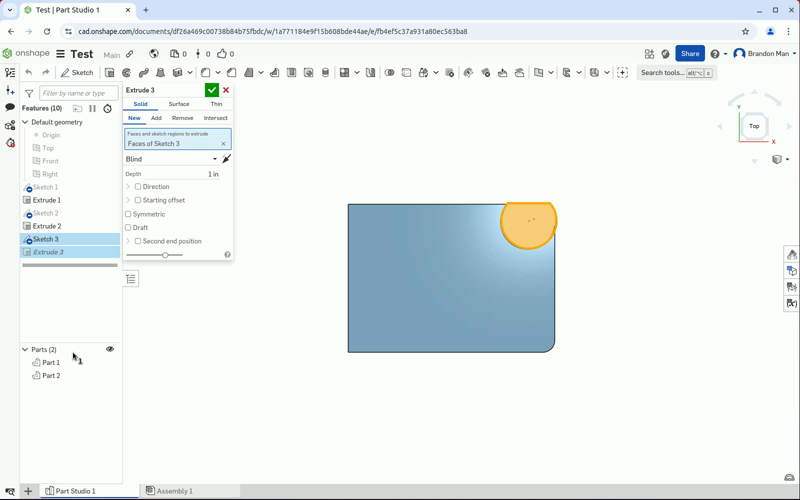
mouse_move(143, 106)
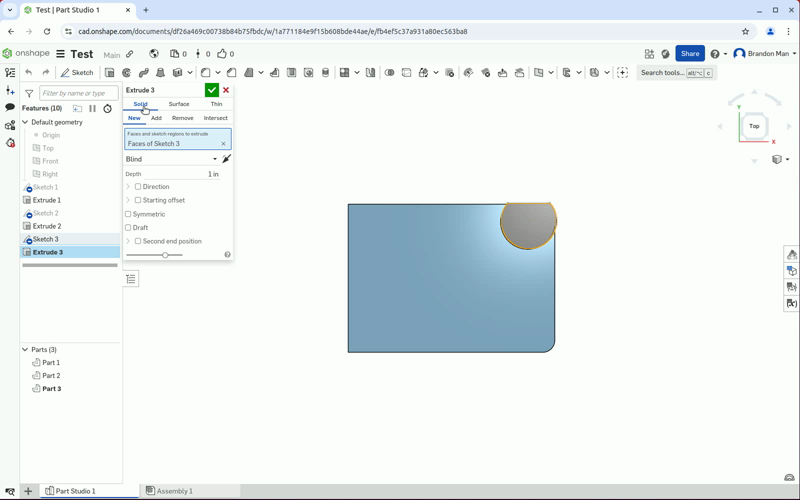
click(143, 106)
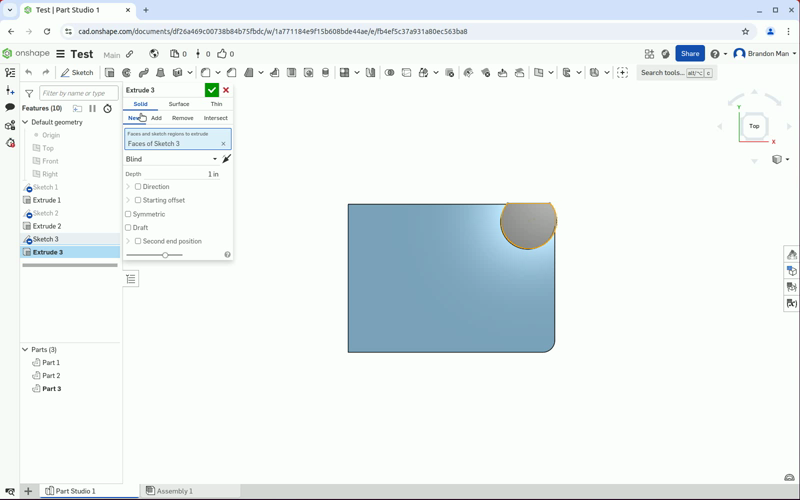
mouse_move(137, 120)
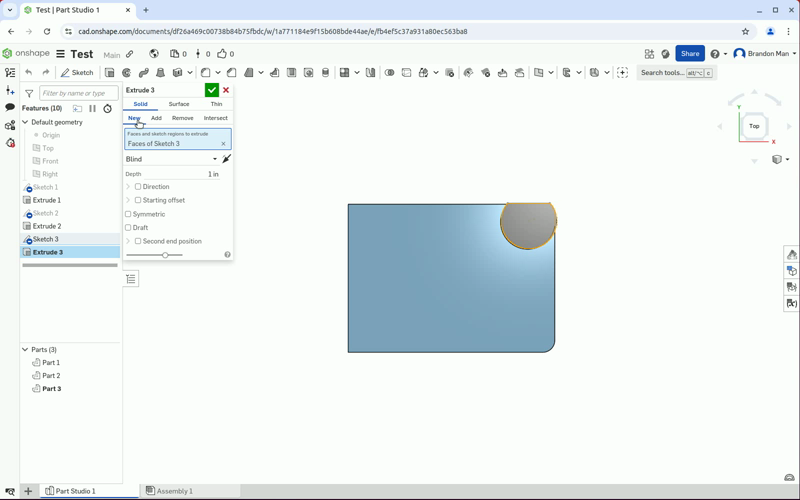
click(137, 120)
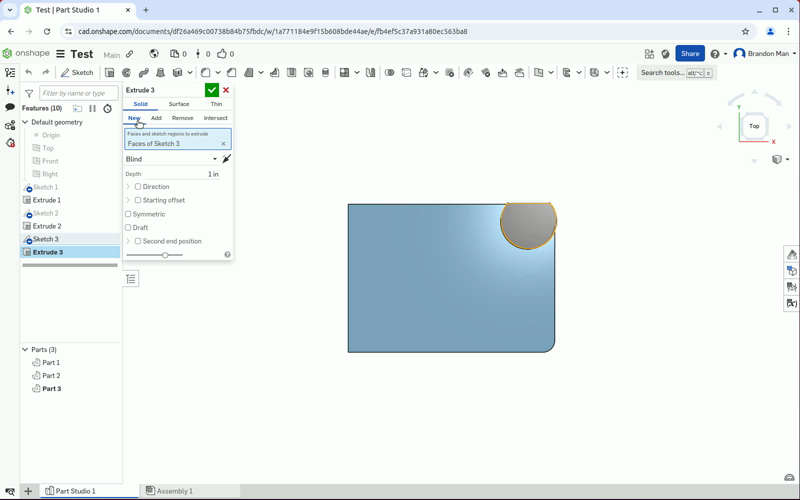
key(tab, 4)
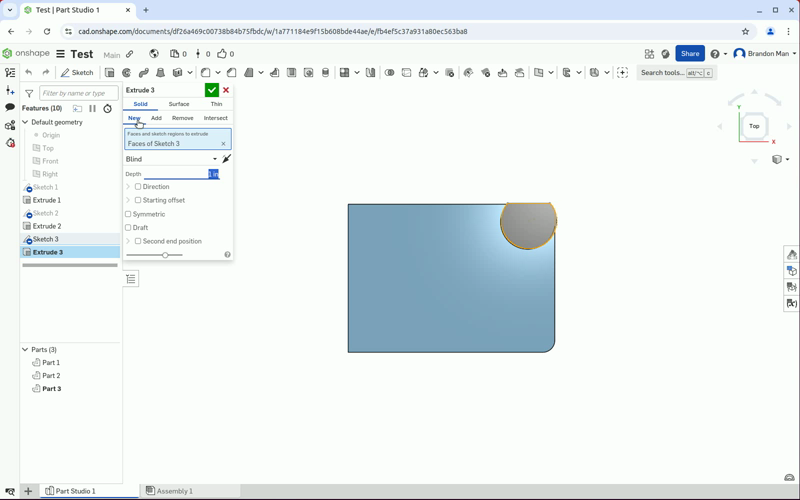
text(9.628)
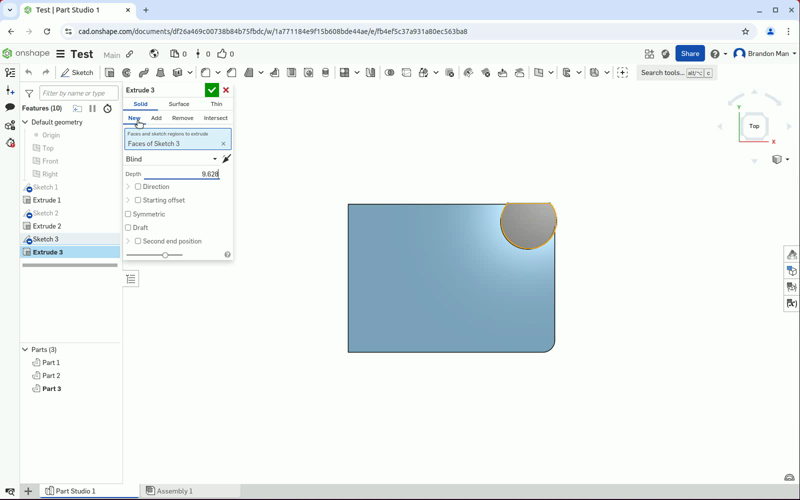
key(enter)
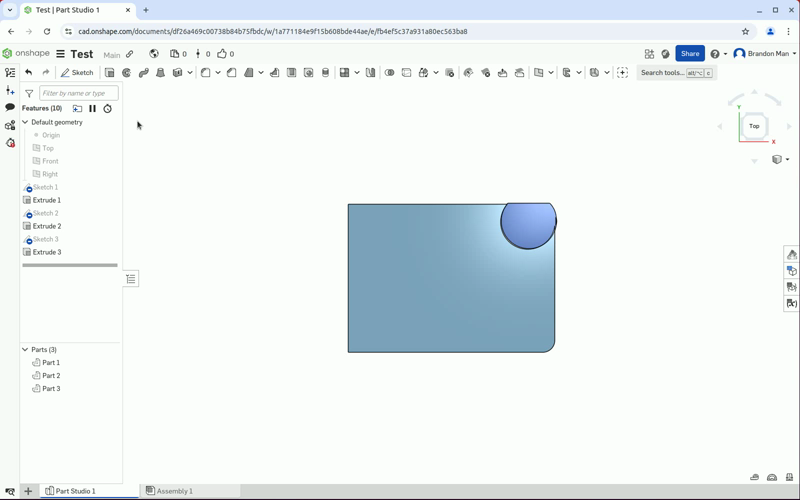
key(shift+h)
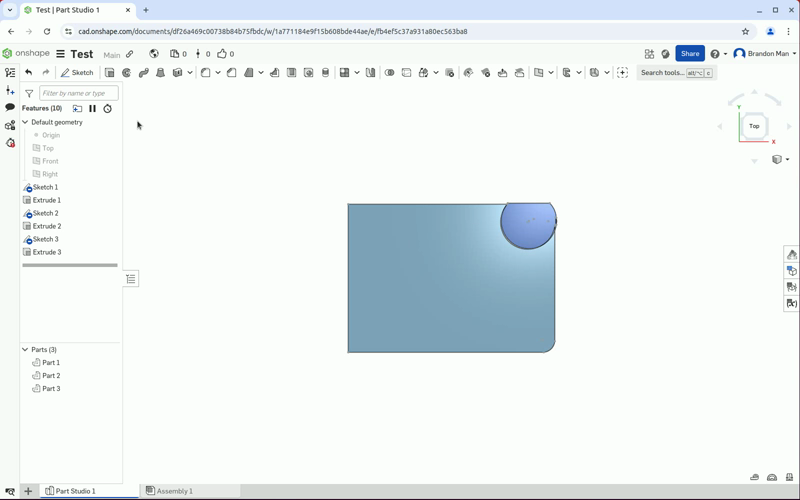
key(shift+h)
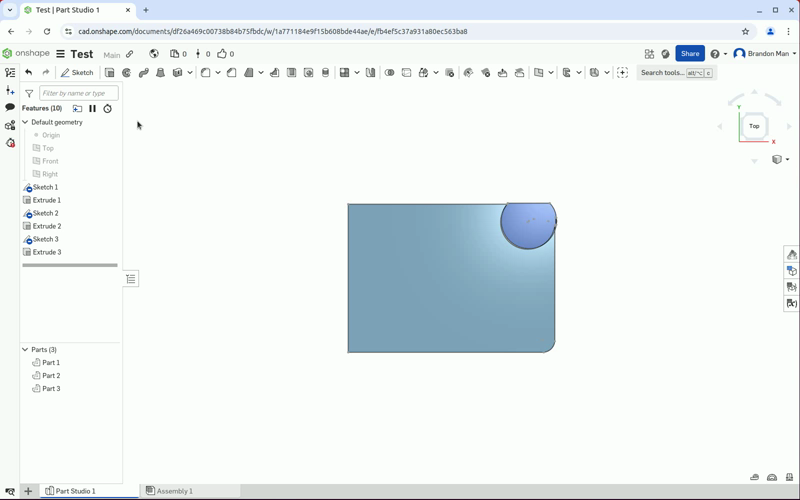
key(shift+7)
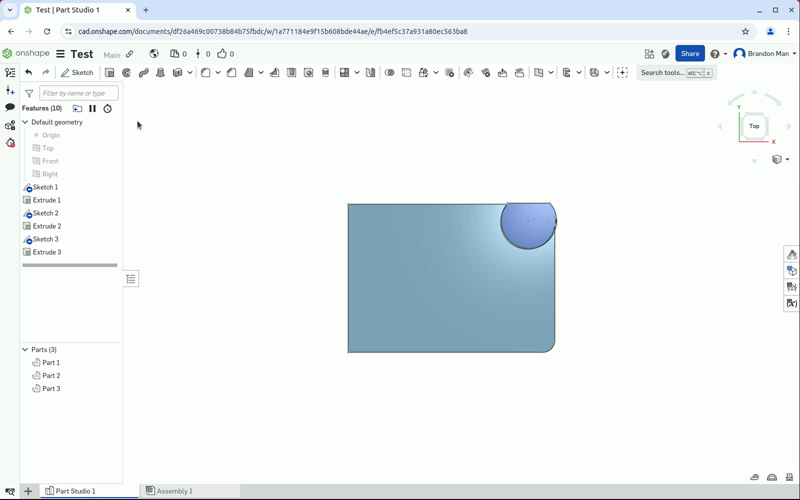
key(up, 3)
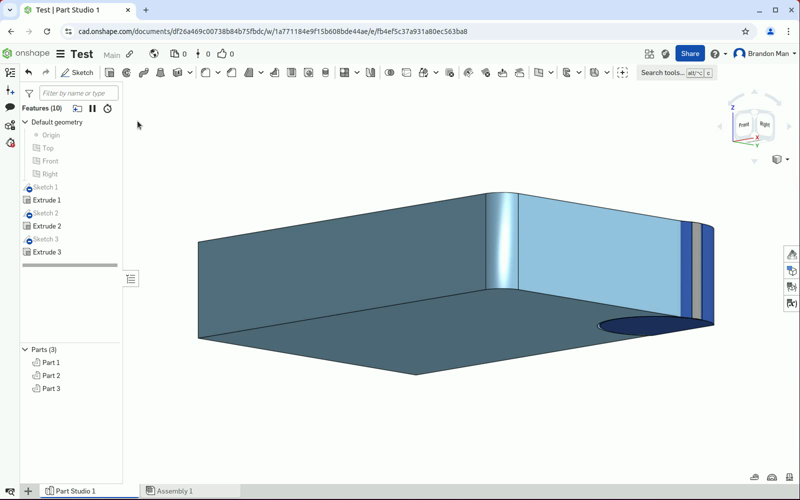
key(left, 3)
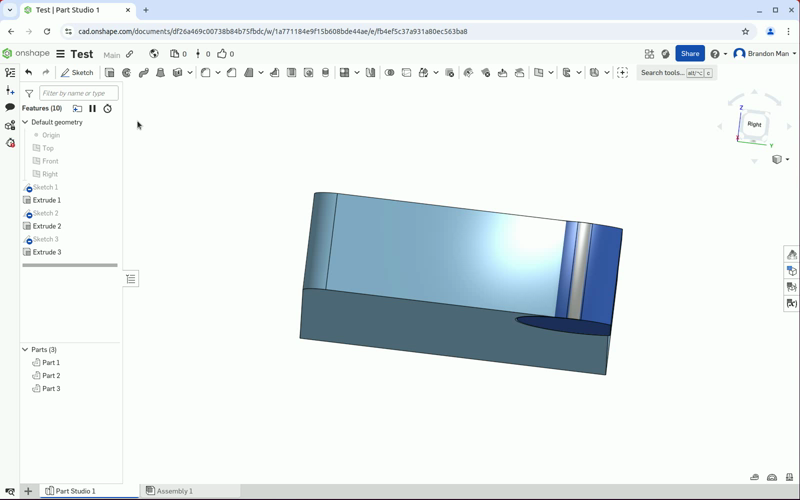
key(right, 3)
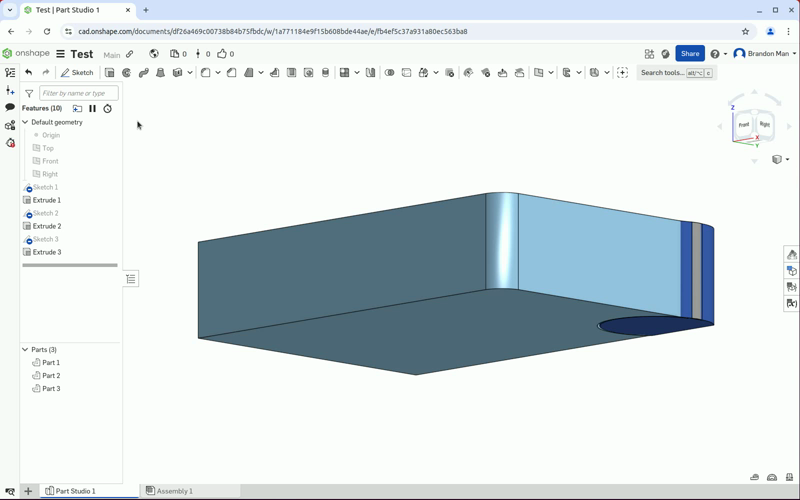
key(down, 3)
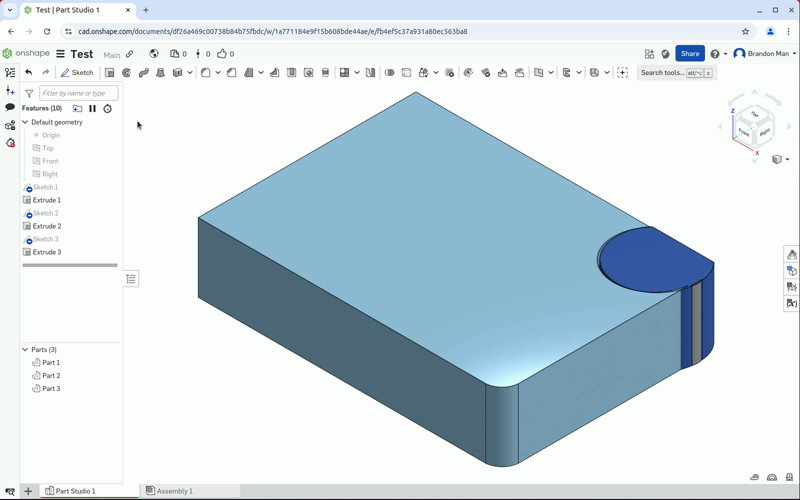
mouse_move(73, 189)
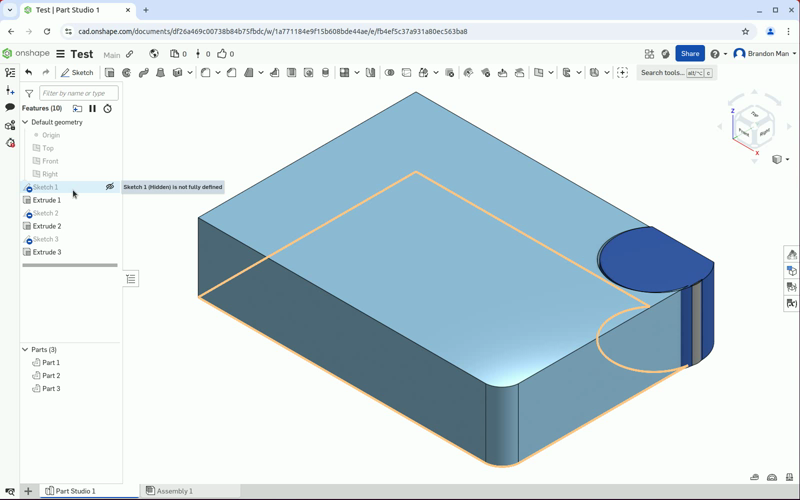
click(73, 189)